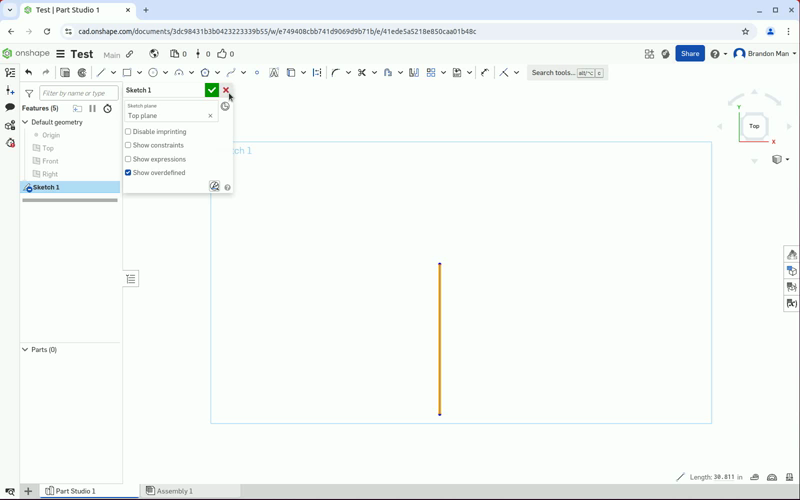
key(shift+h)
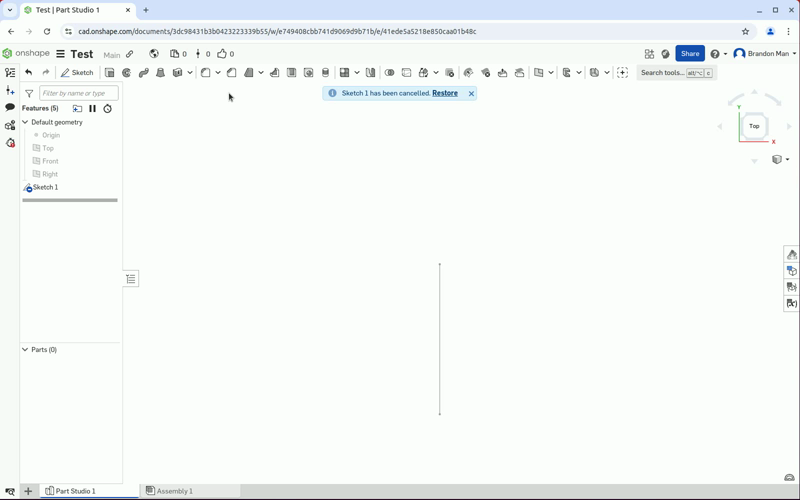
mouse_move(73, 352)
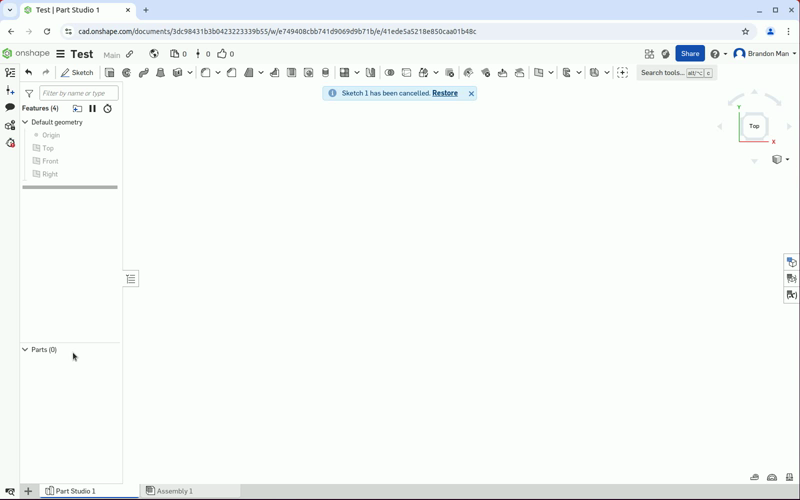
key(y)
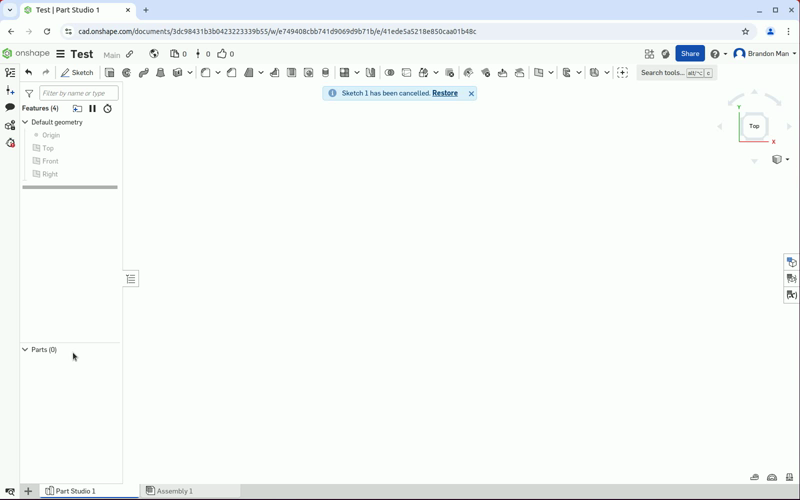
key(shift+p)
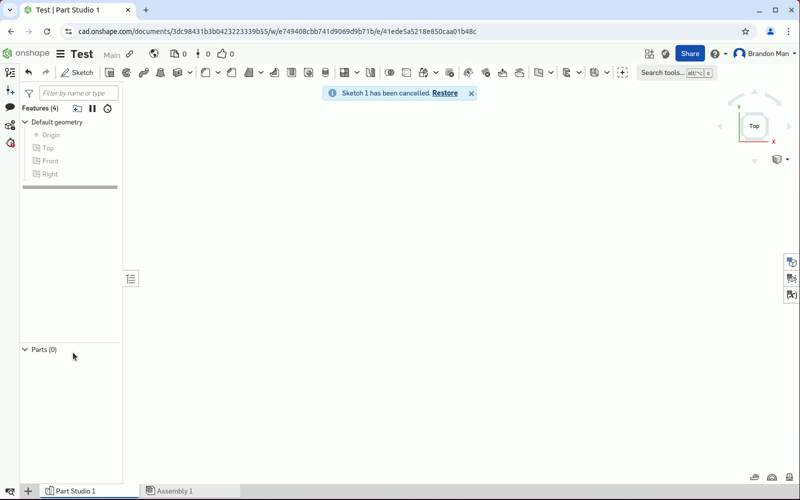
key(space)
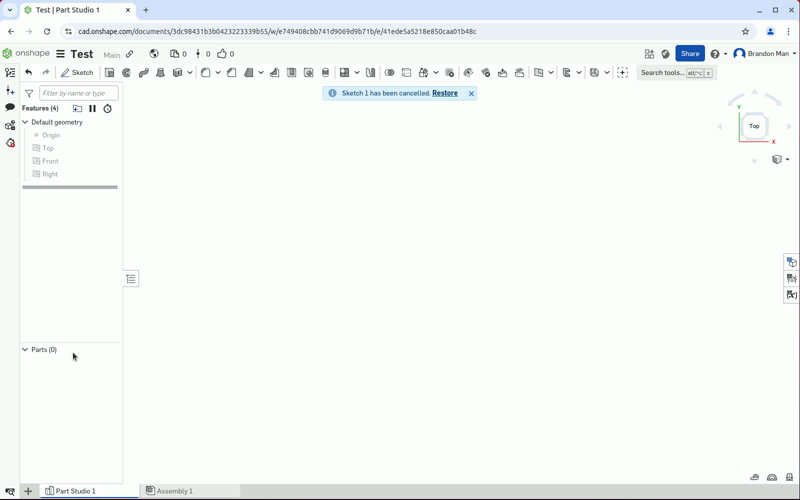
key_down(shift)
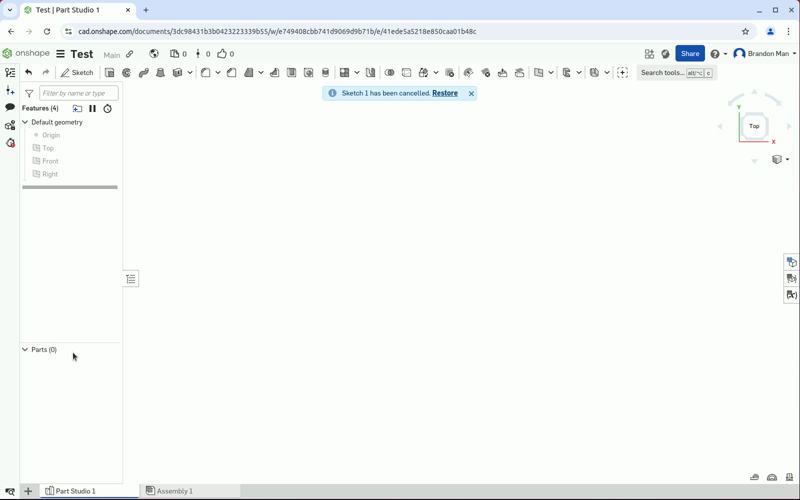
key(up)
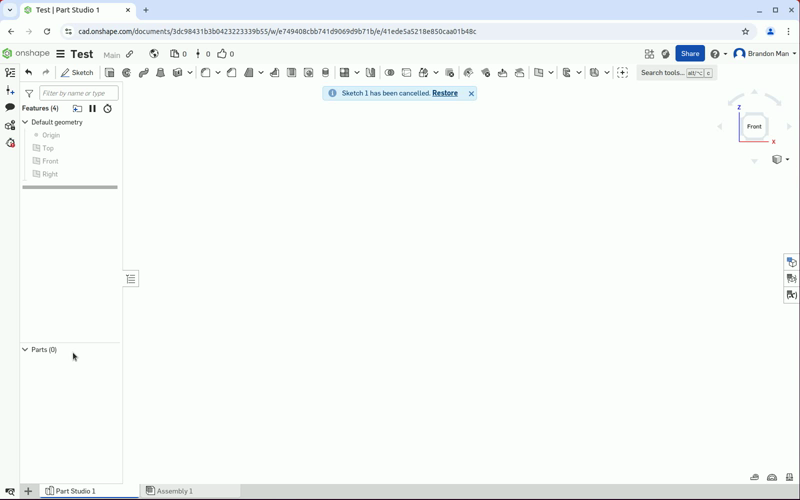
key_up(shift)
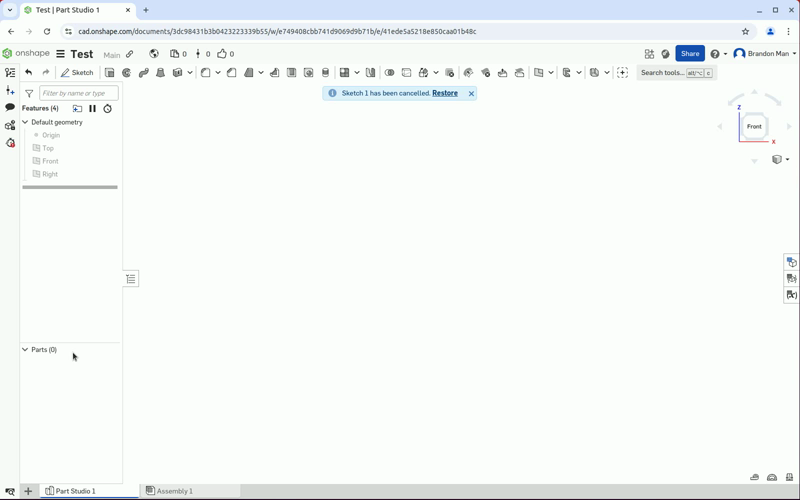
key(space)
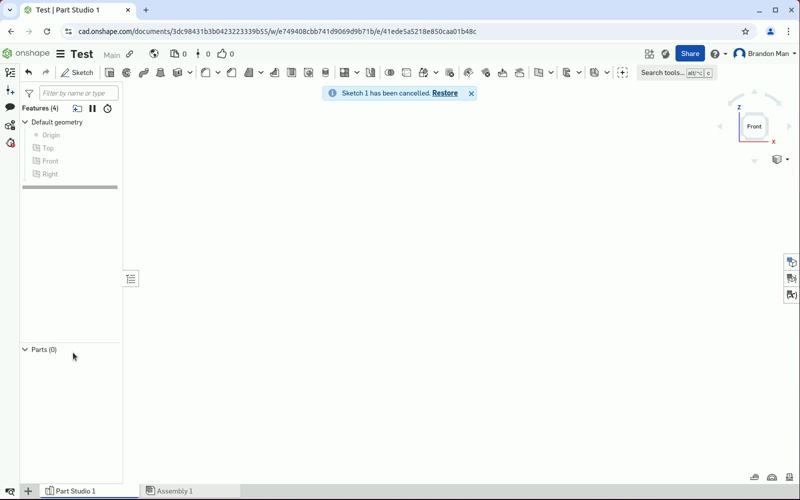
key_down(shift)
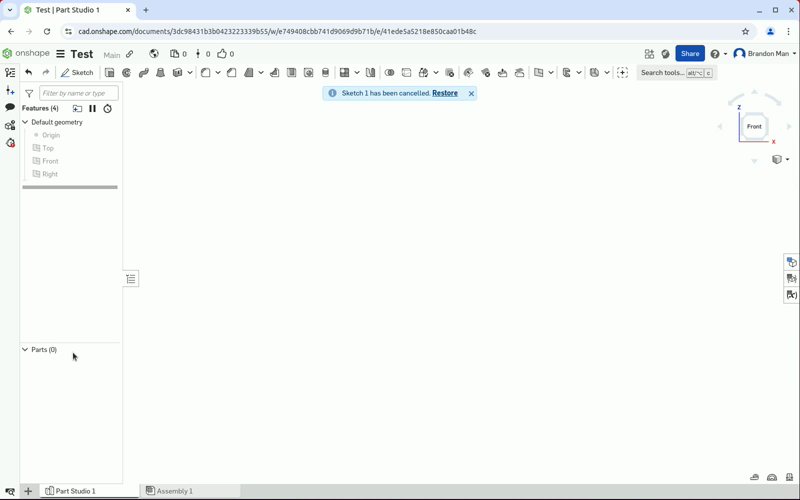
key(left)
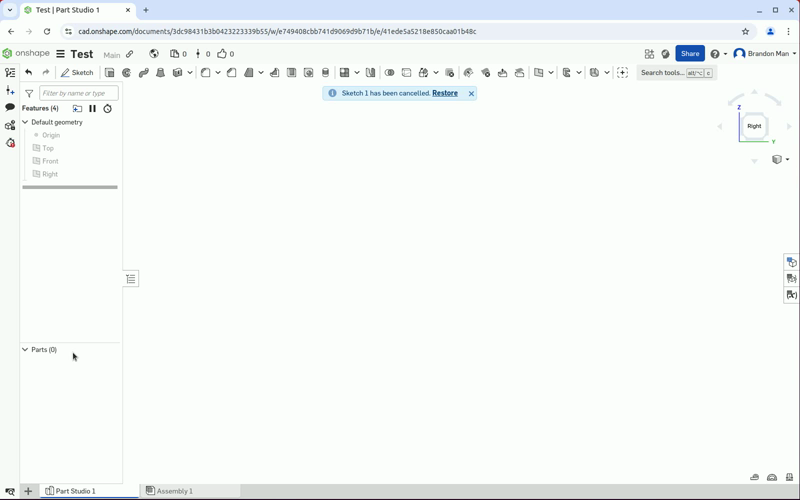
key_up(shift)
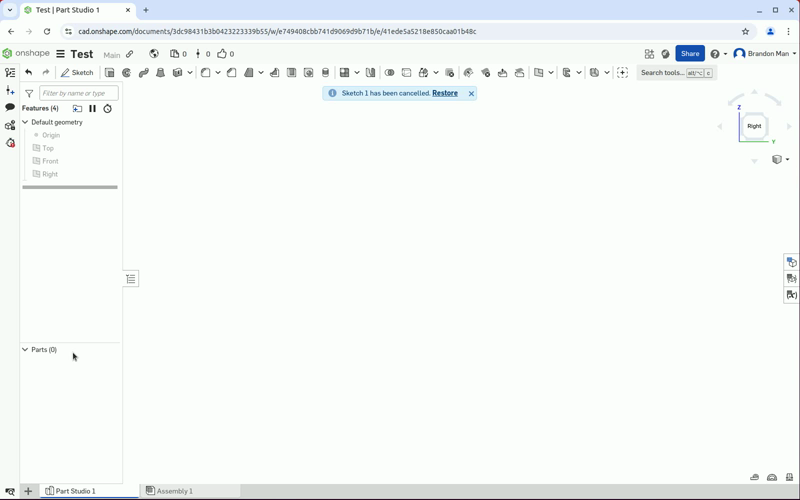
mouse_move(73, 352)
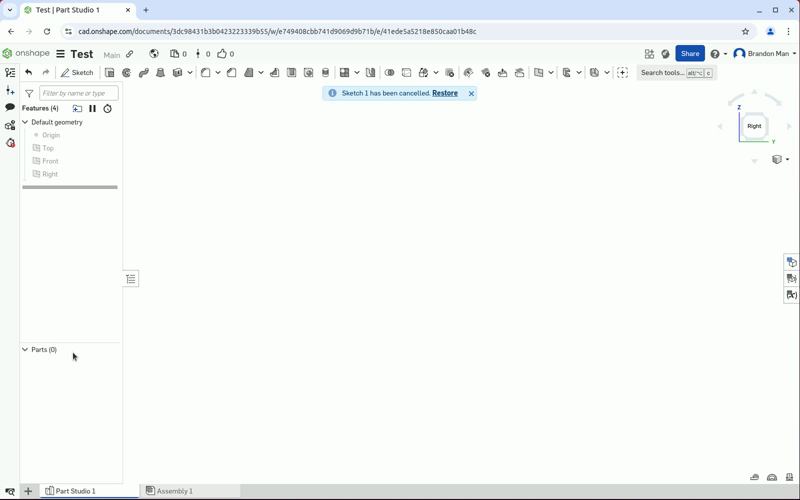
key(shift+y)
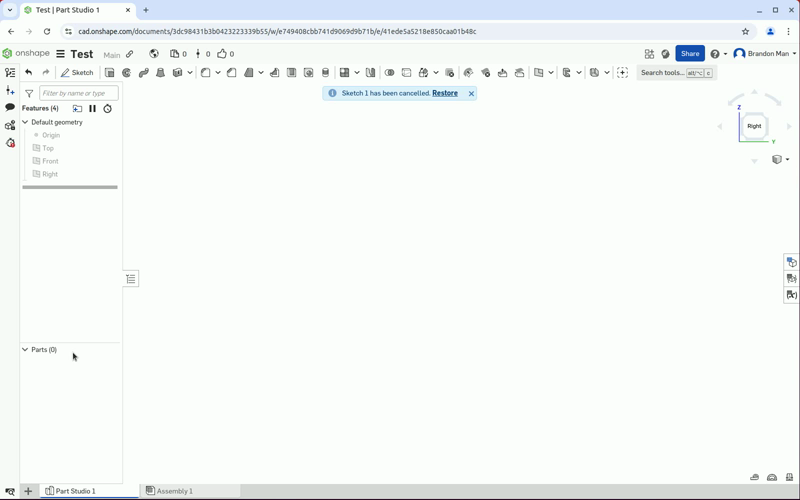
key(shift+s)
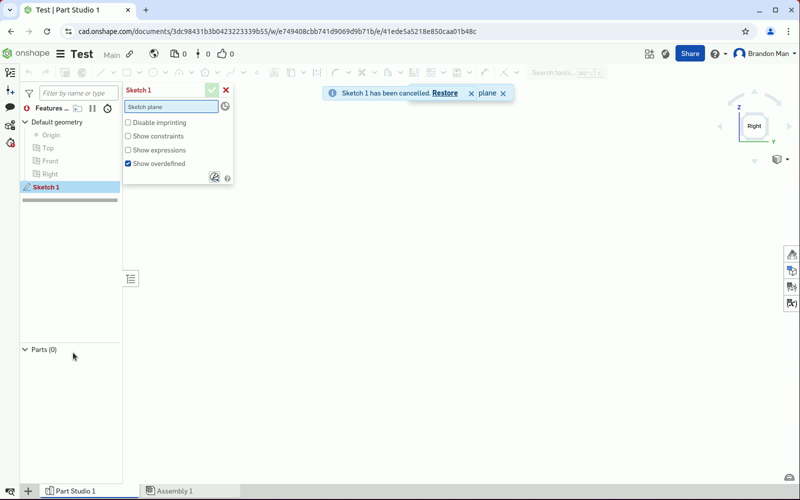
mouse_move(73, 176)
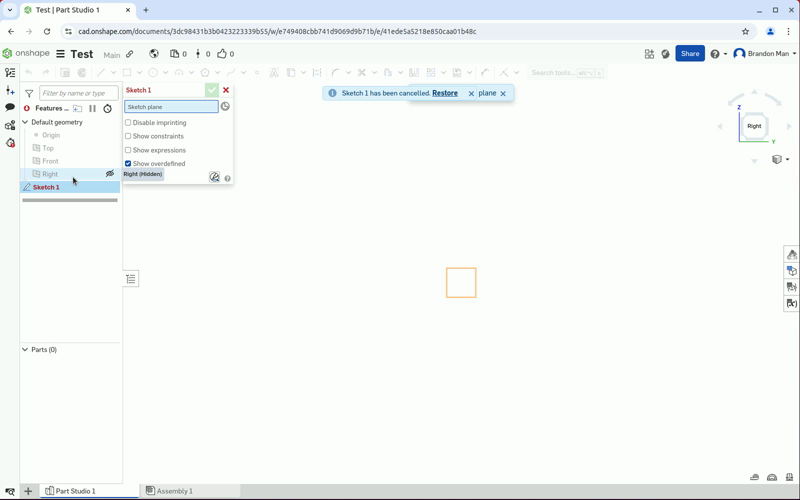
click(73, 176)
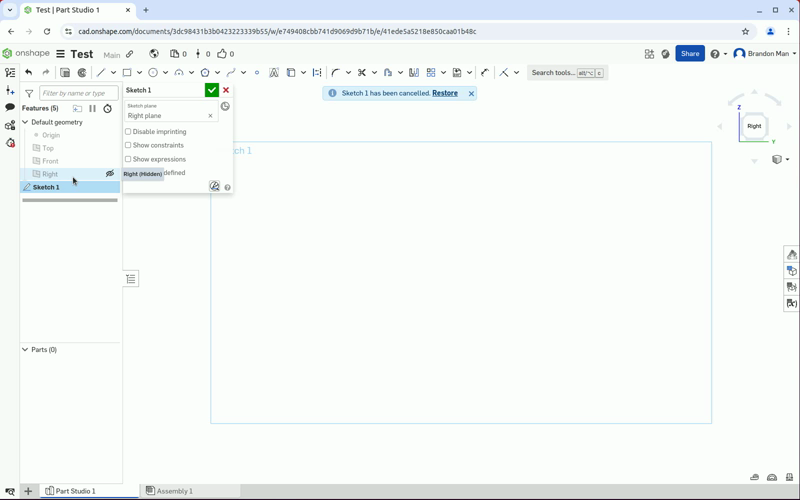
mouse_move(73, 352)
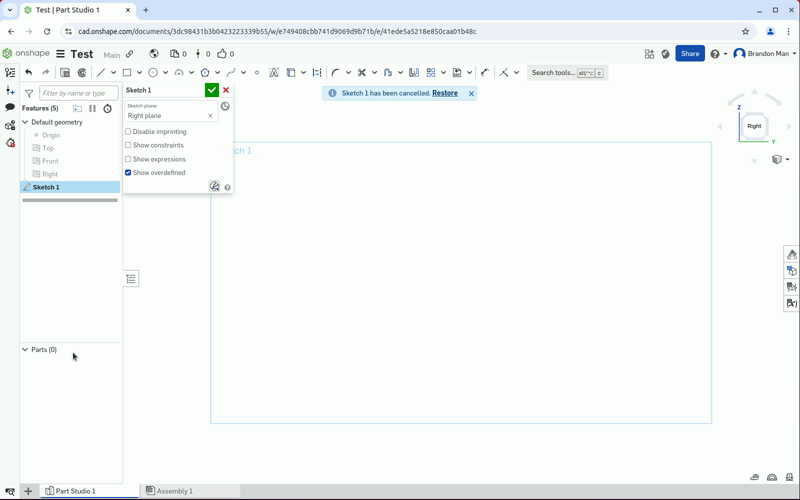
key(y)
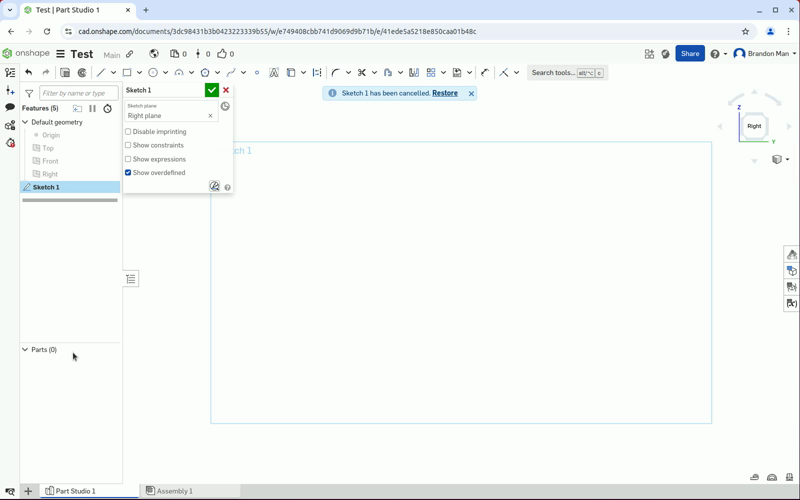
key(c)
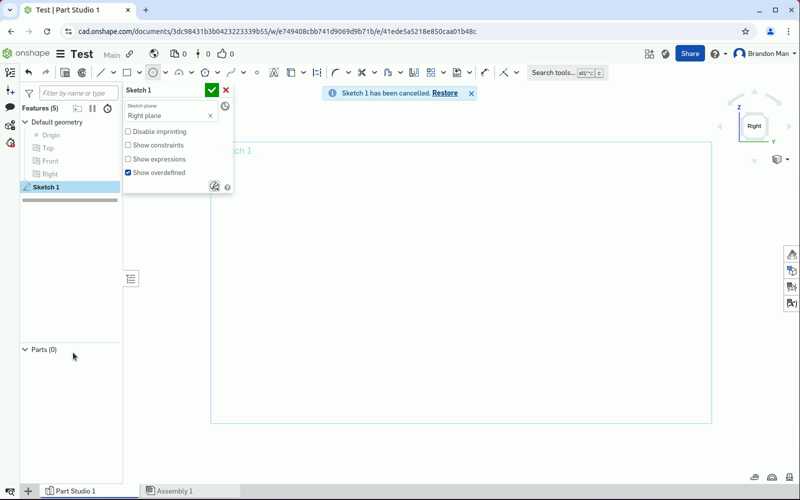
key_down(shift)
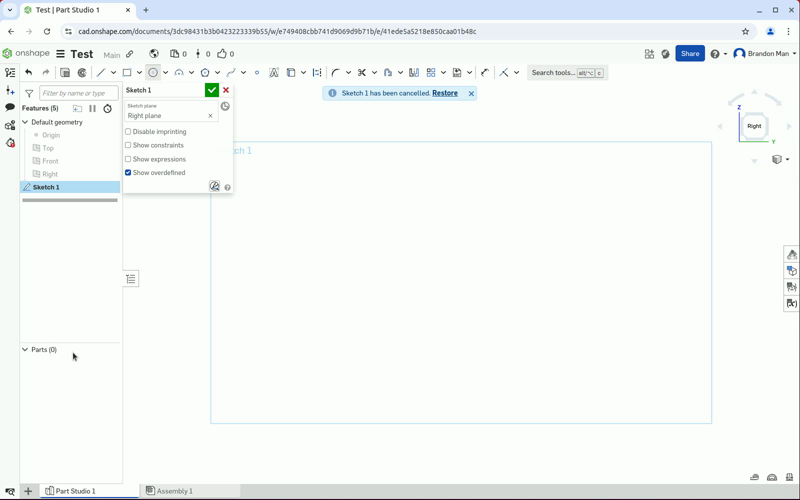
mouse_move(461, 282)
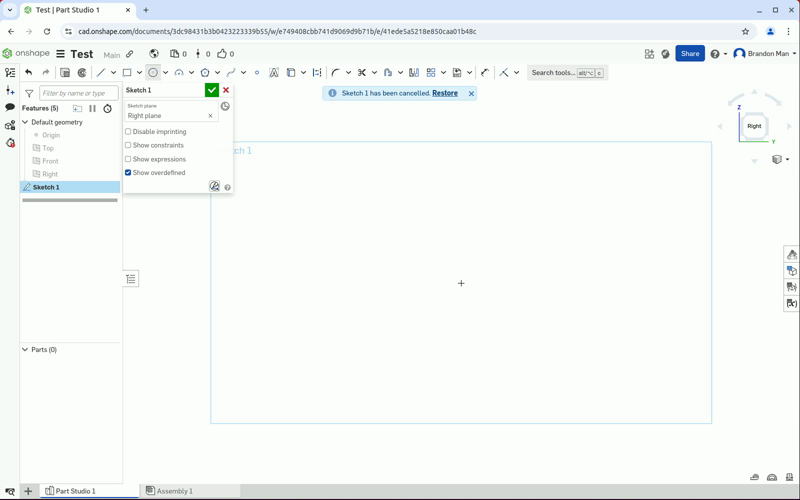
click(461, 282)
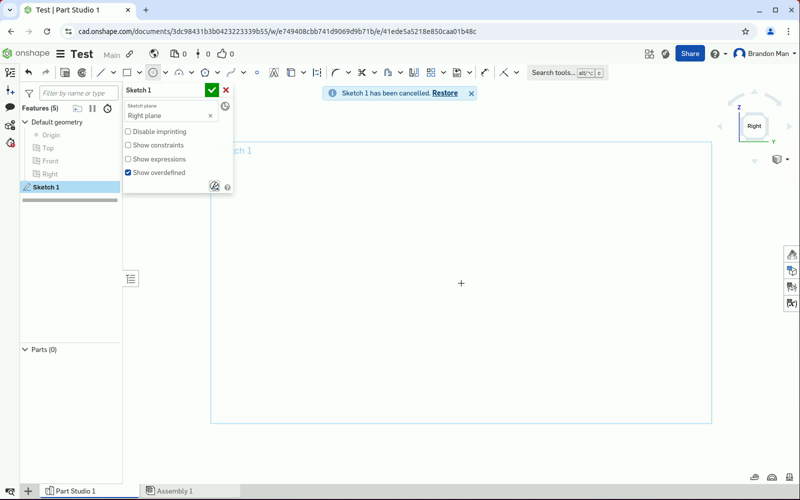
key_up(shift)
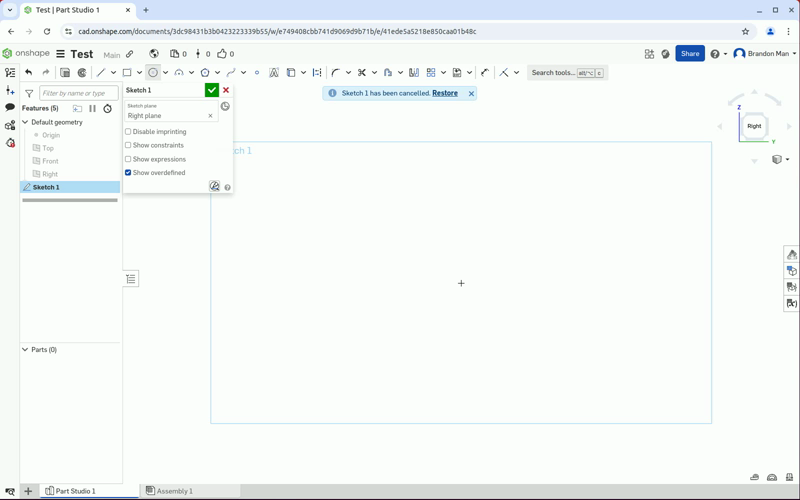
mouse_move(574, 282)
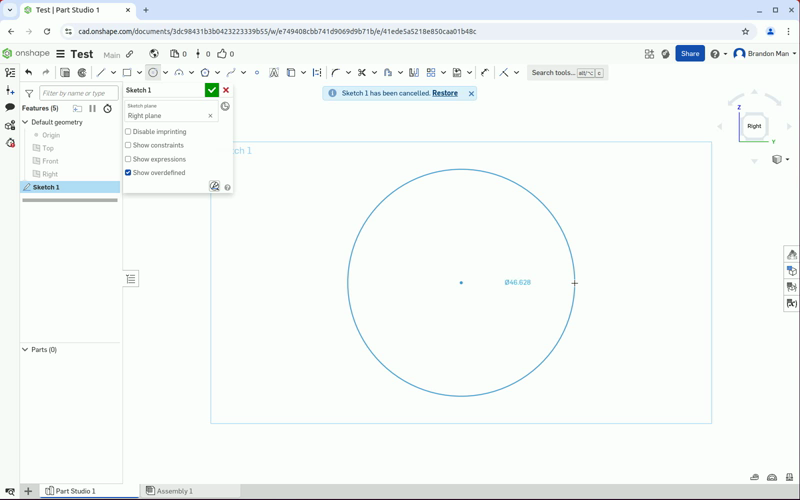
click(574, 282)
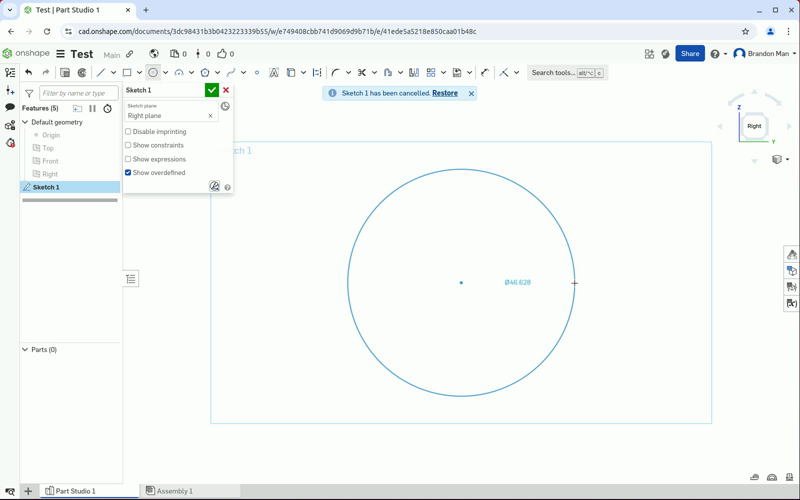
key(esc)
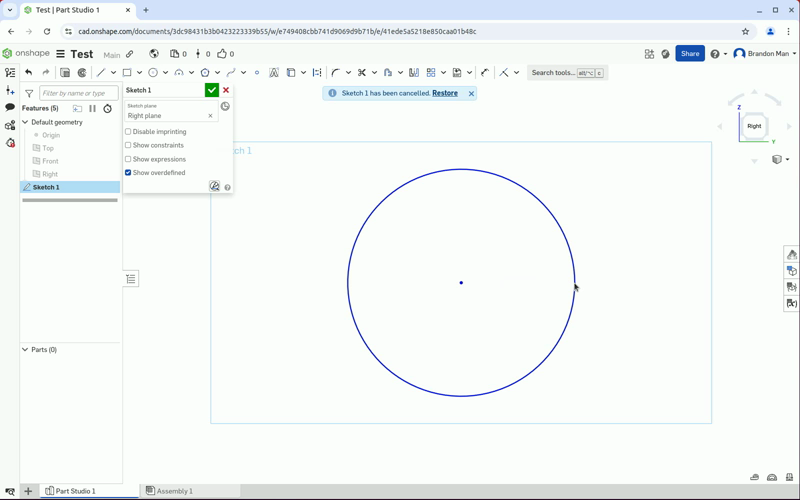
key(c)
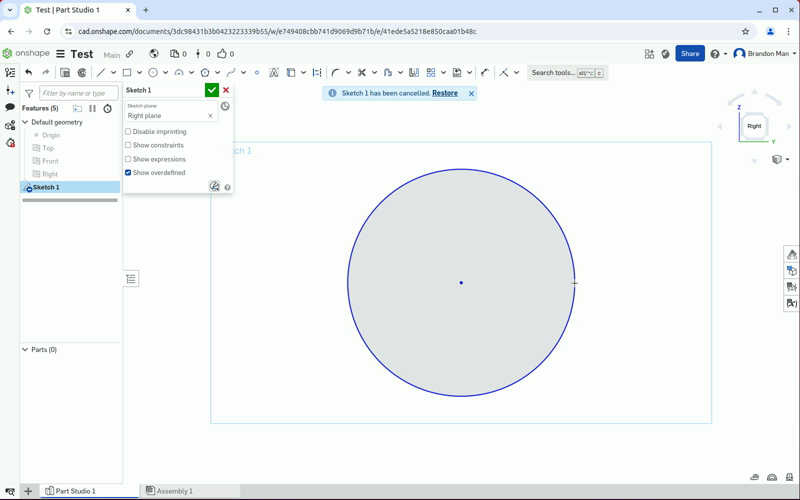
key_down(shift)
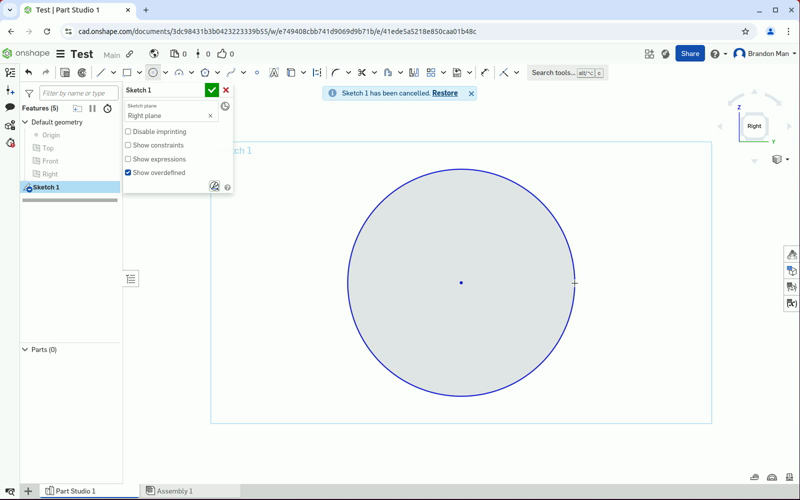
mouse_move(461, 370)
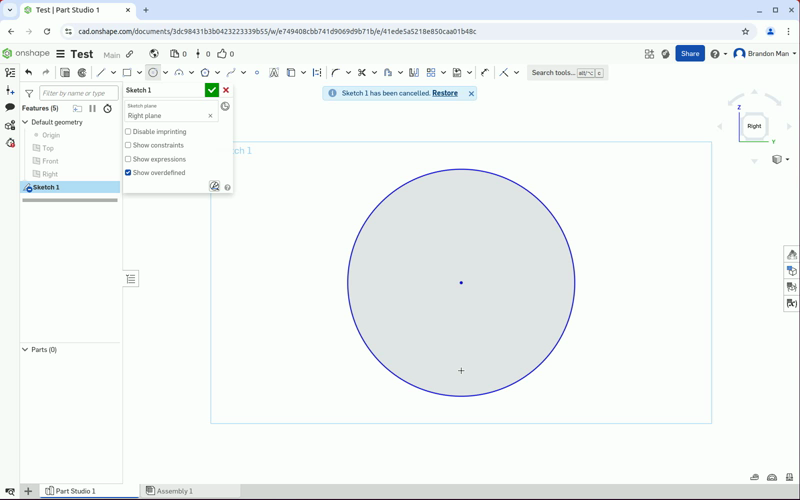
click(461, 370)
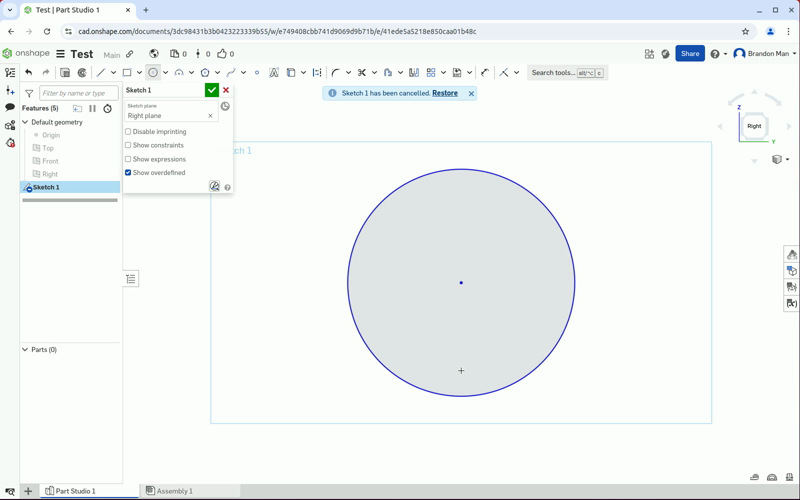
key_up(shift)
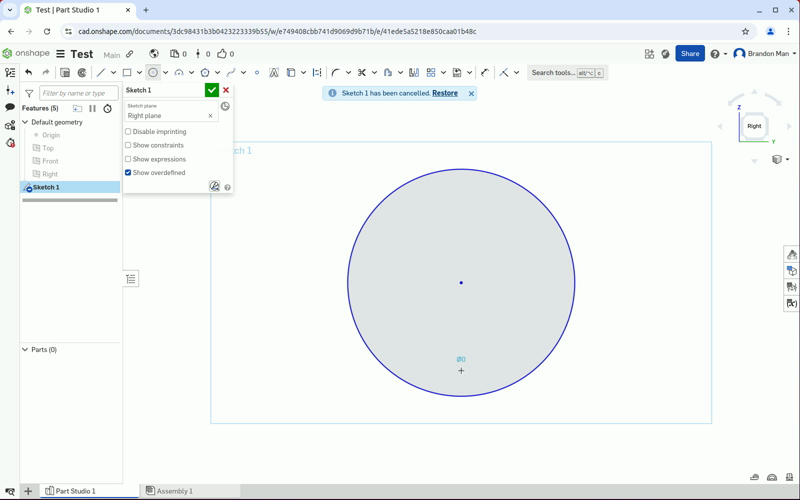
mouse_move(470, 370)
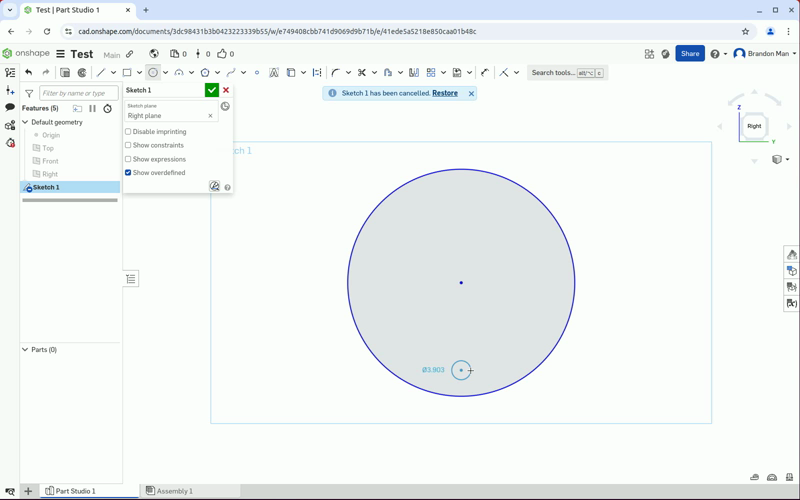
click(470, 370)
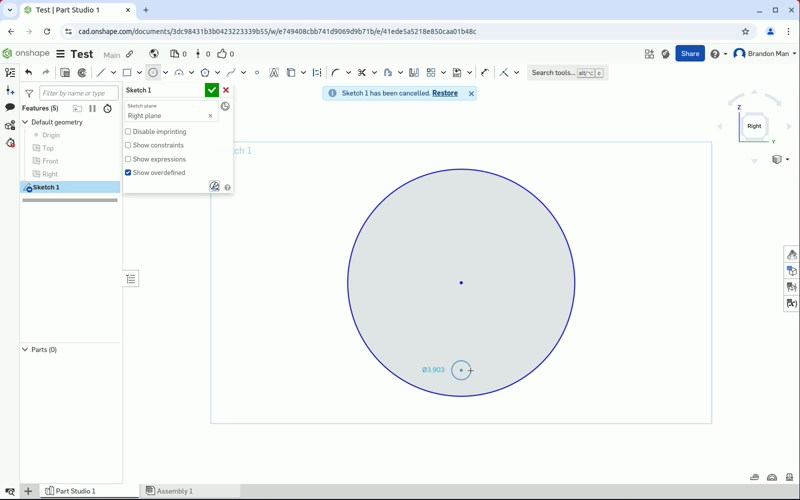
key(esc)
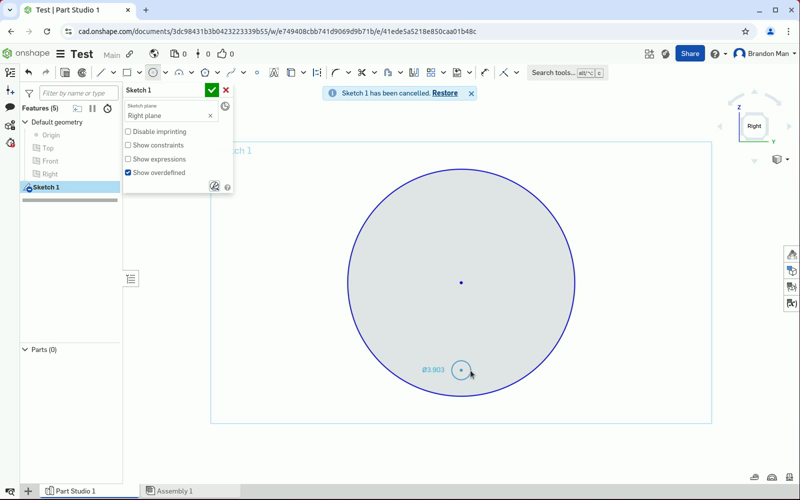
key(c)
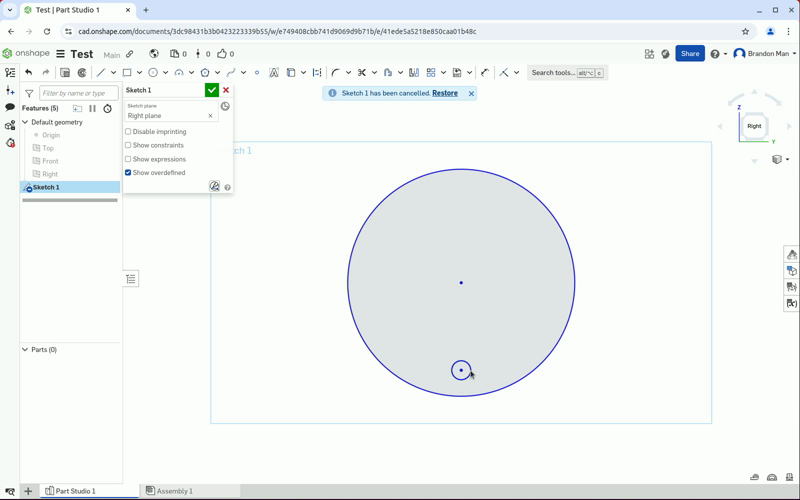
key_down(shift)
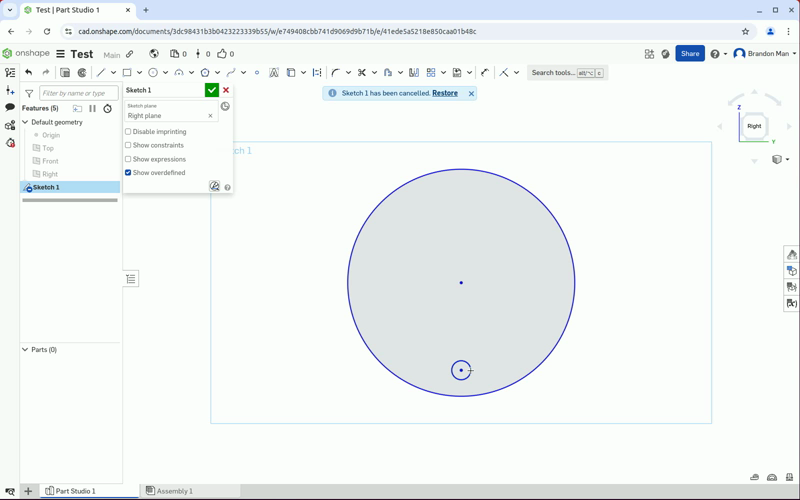
mouse_move(461, 195)
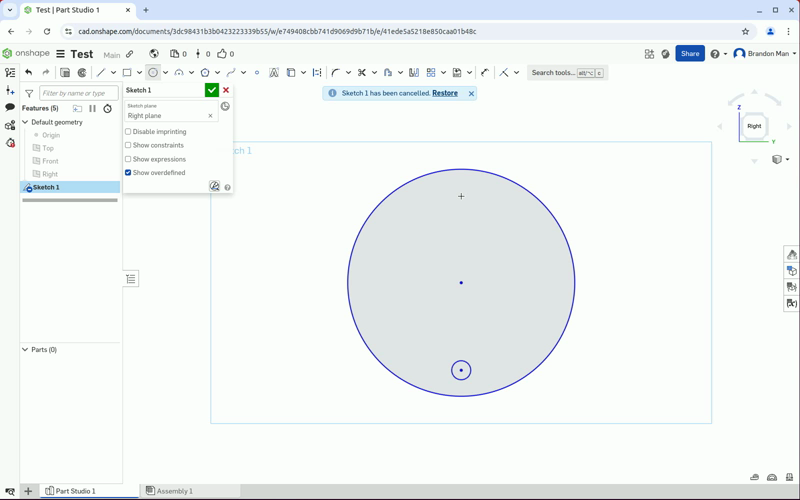
click(461, 195)
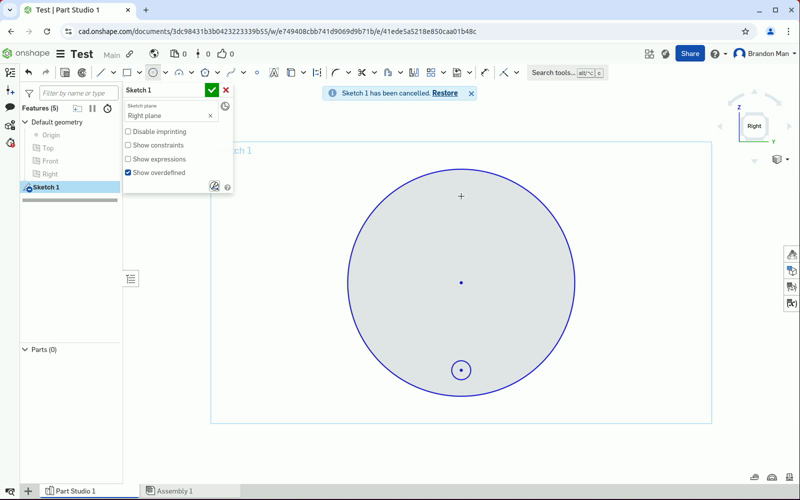
key_up(shift)
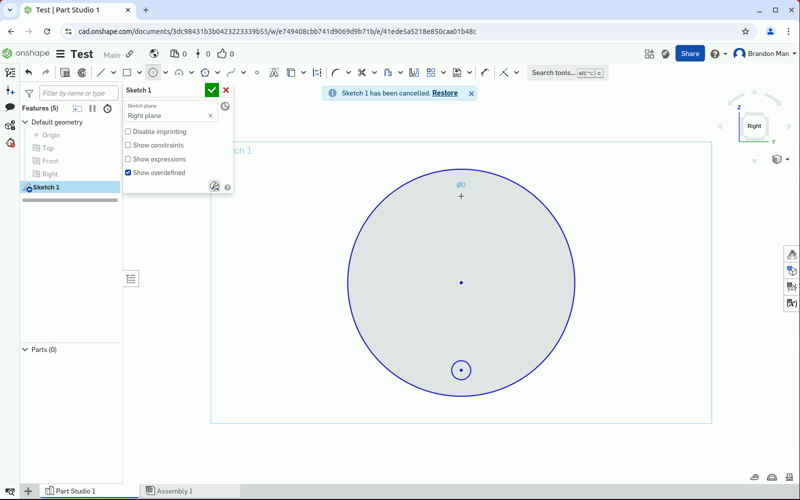
mouse_move(470, 195)
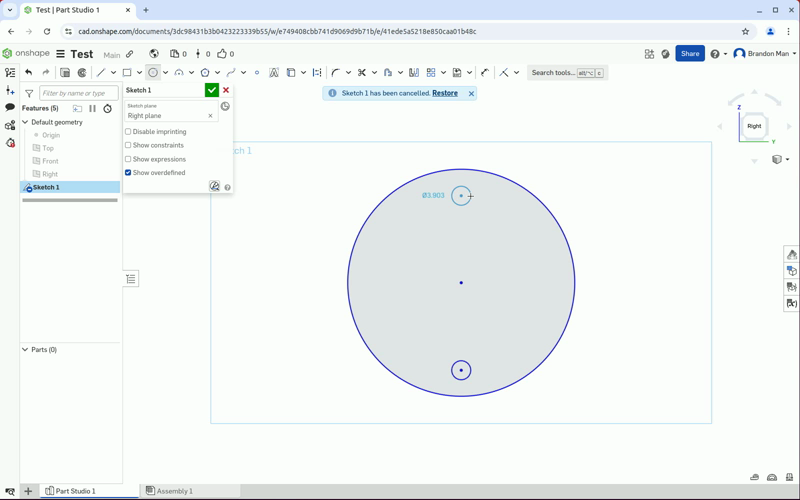
click(470, 195)
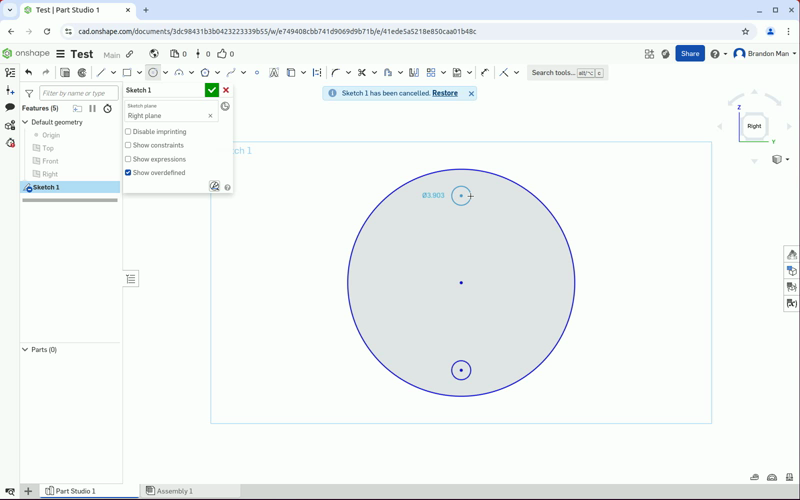
key(esc)
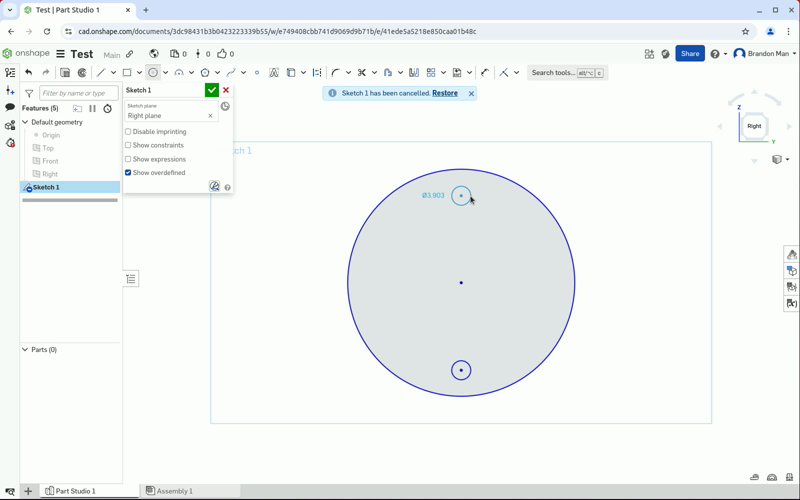
mouse_move(432, 224)
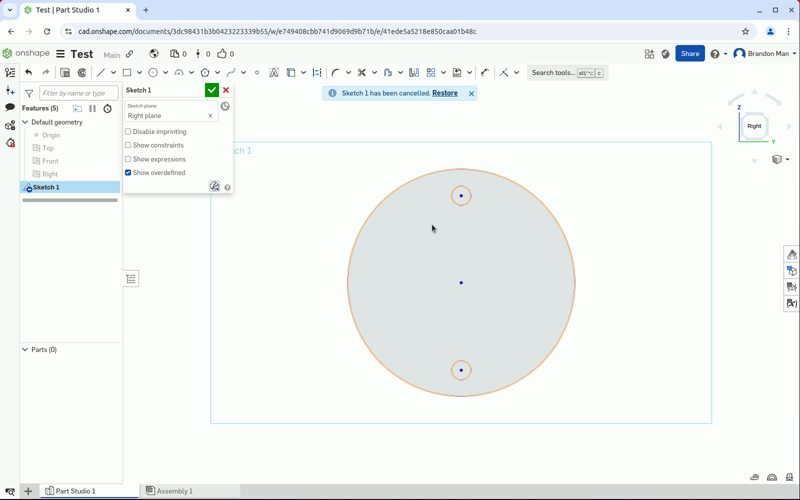
click(432, 224)
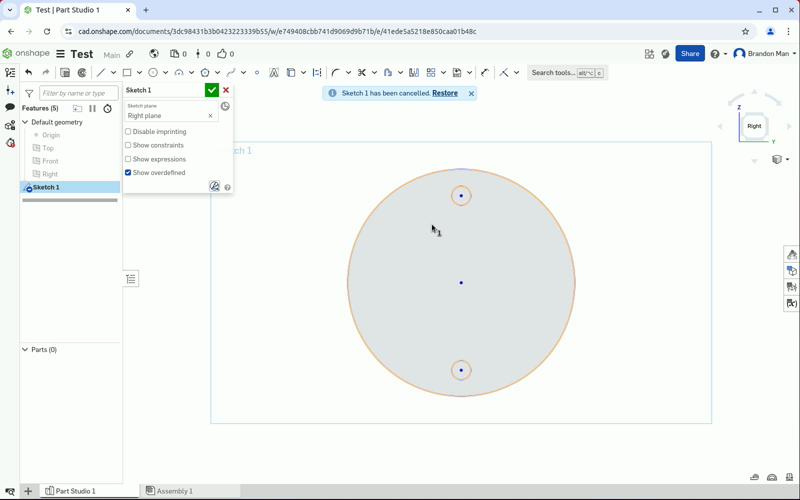
mouse_move(73, 352)
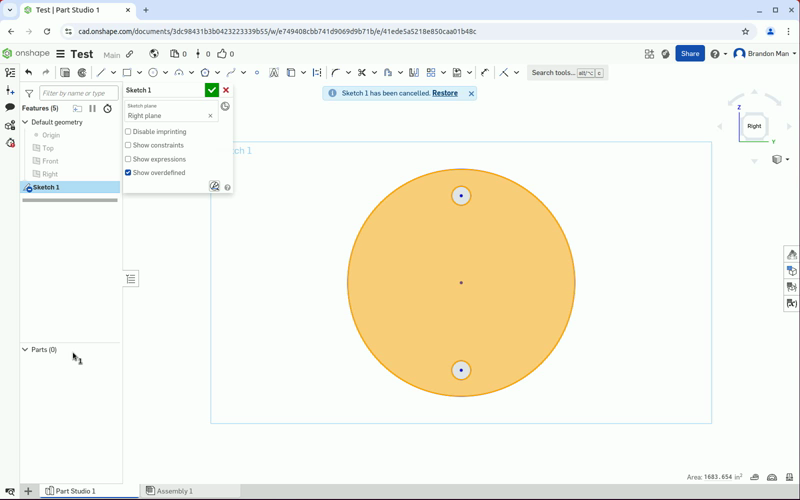
key(shift+y)
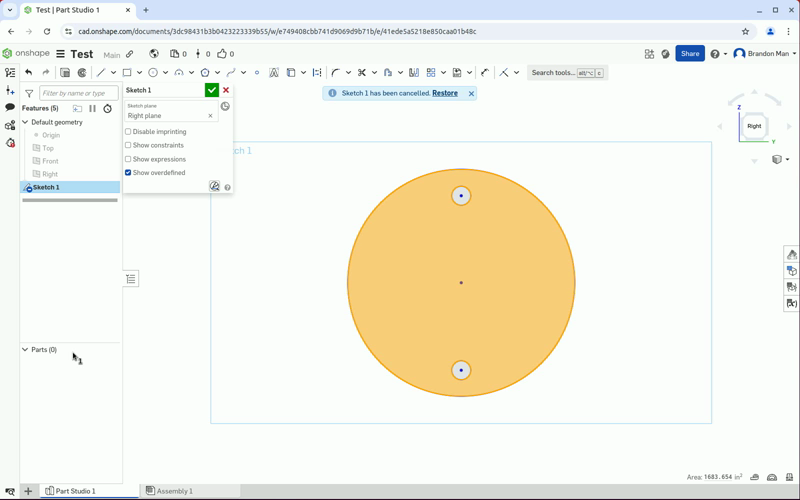
key(shift+e)
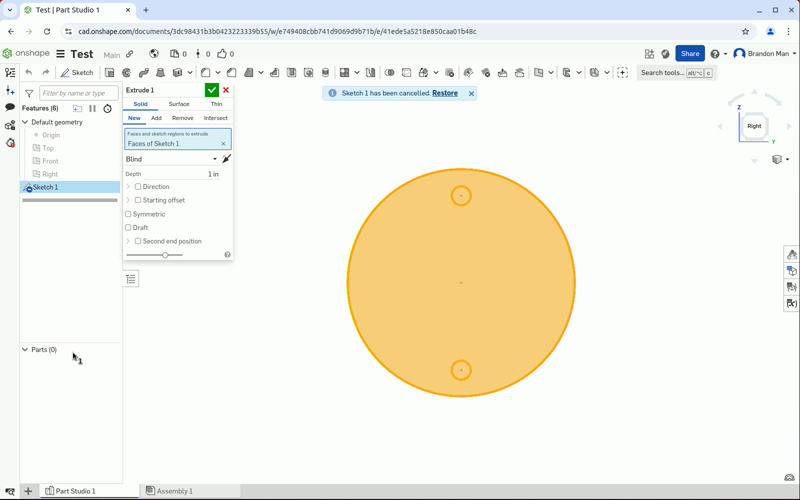
mouse_move(143, 106)
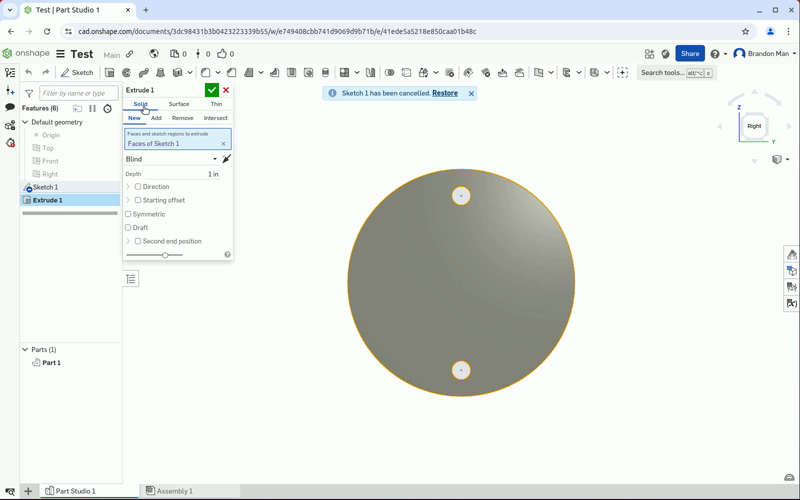
click(143, 106)
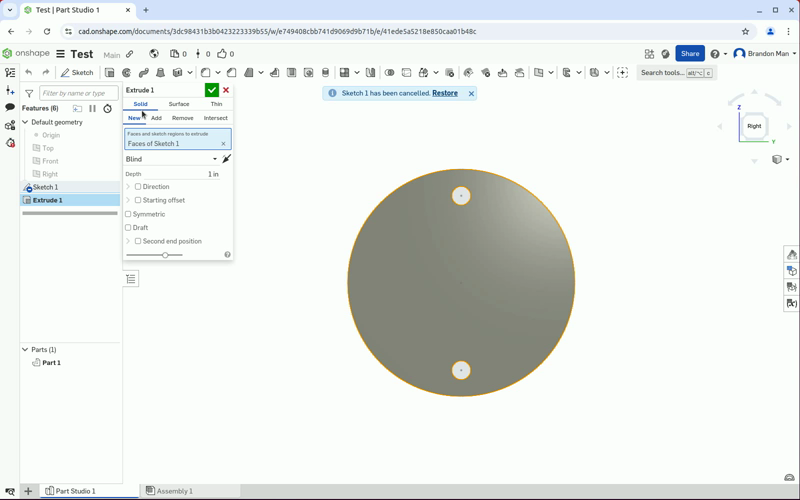
mouse_move(137, 120)
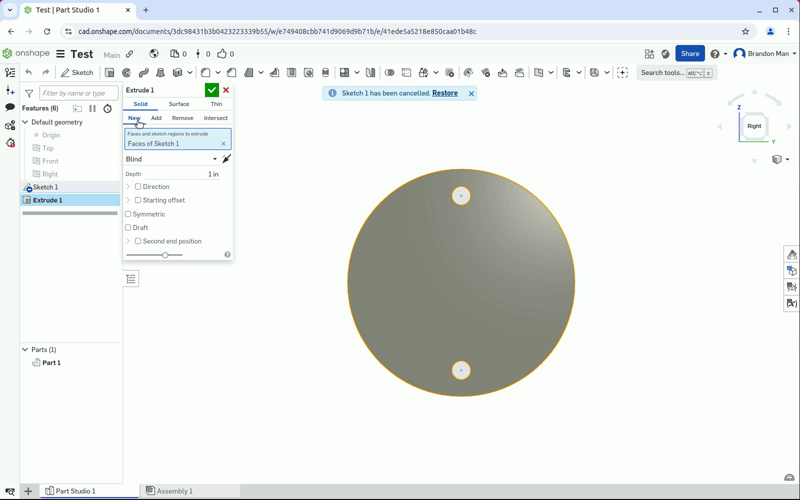
click(137, 120)
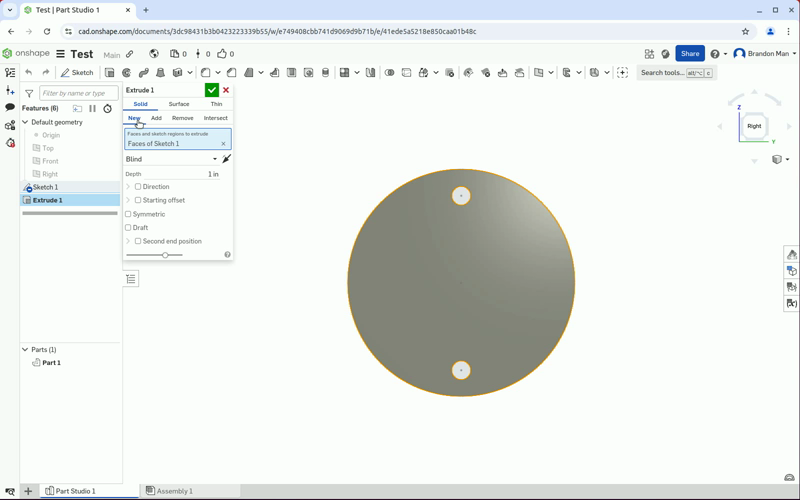
key(tab, 4)
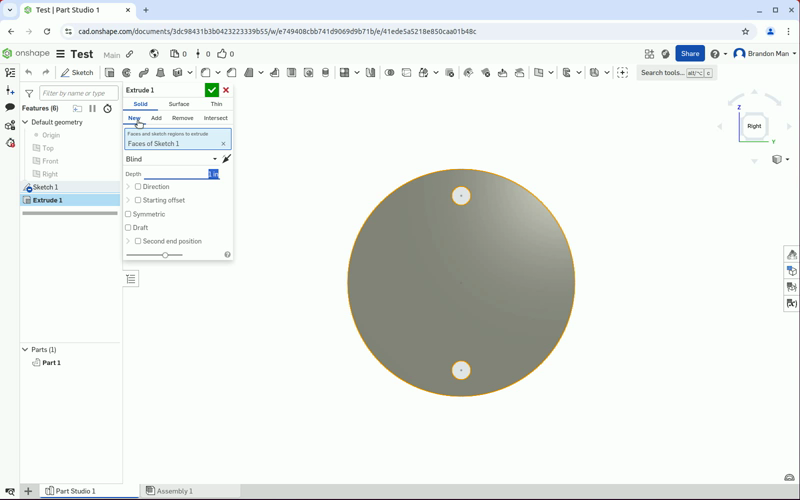
text(4.092)
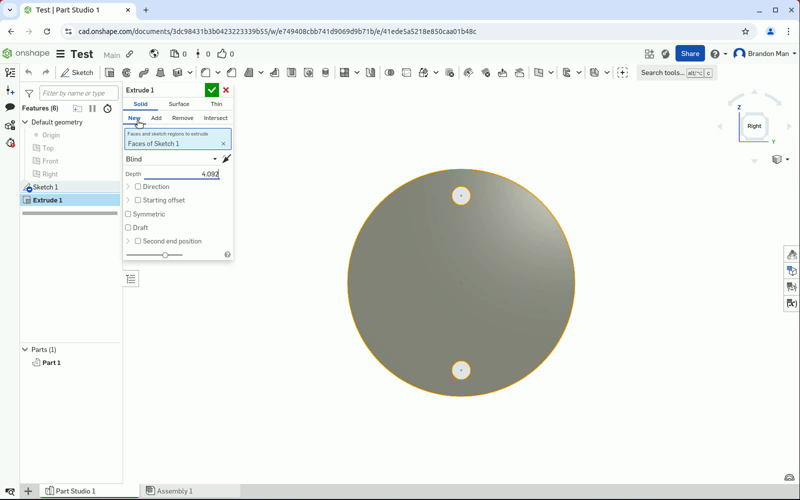
key(enter)
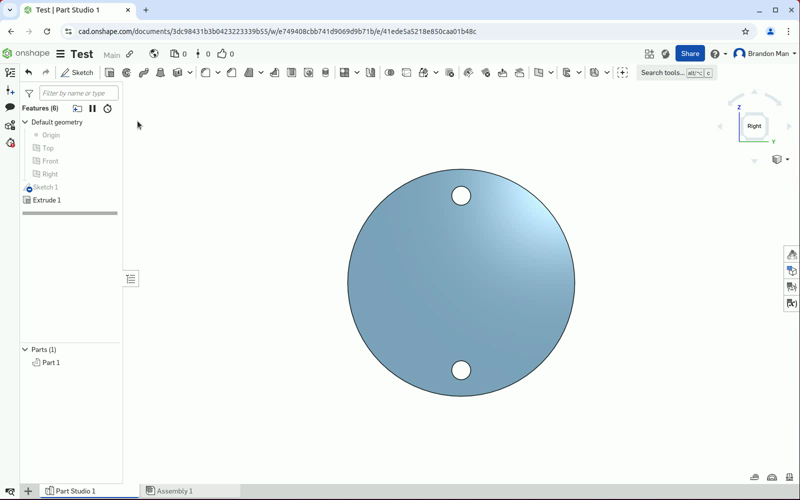
key(shift+h)
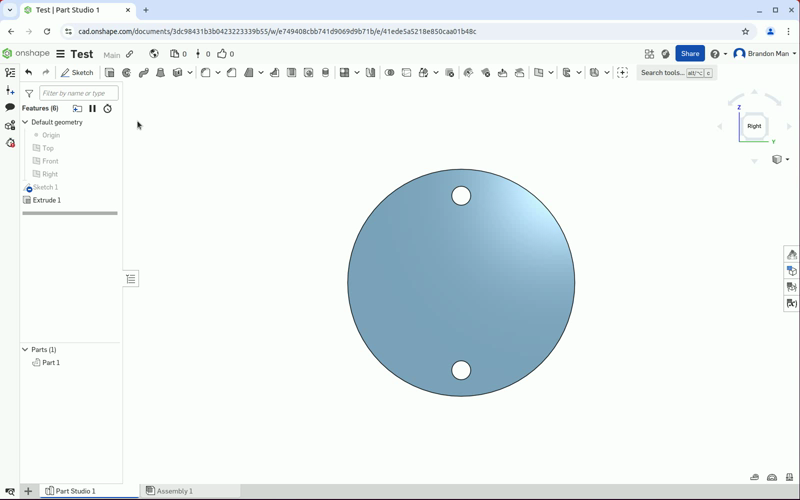
key(shift+h)
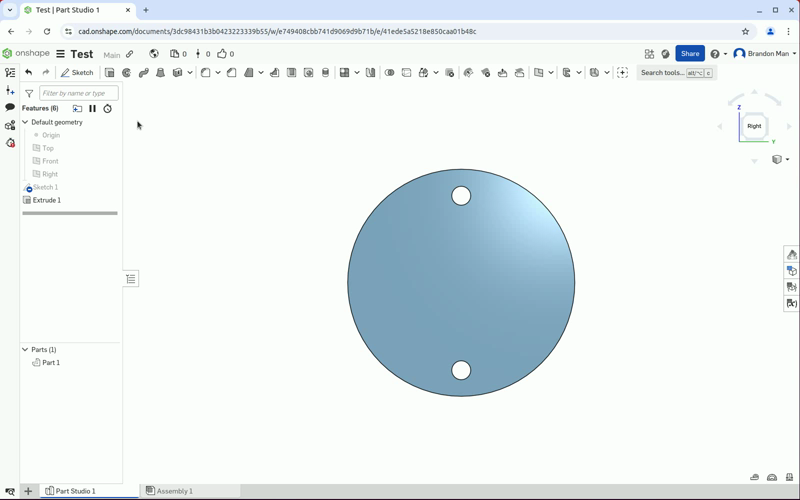
mouse_move(73, 189)
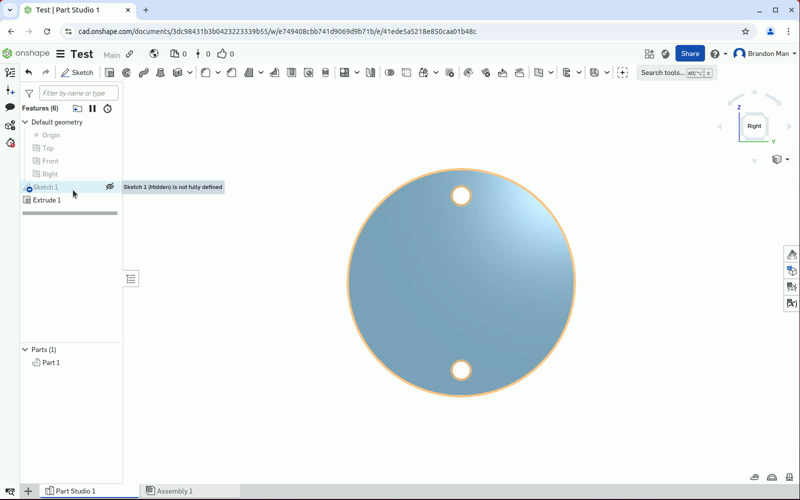
click(73, 189)
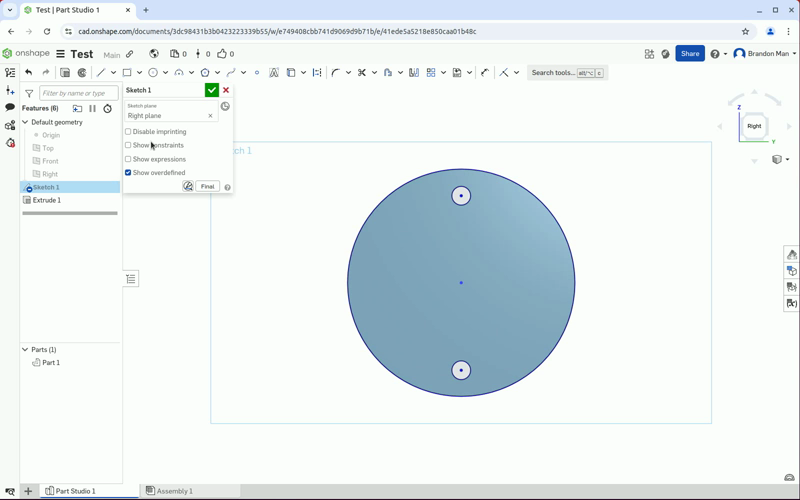
mouse_move(229, 92)
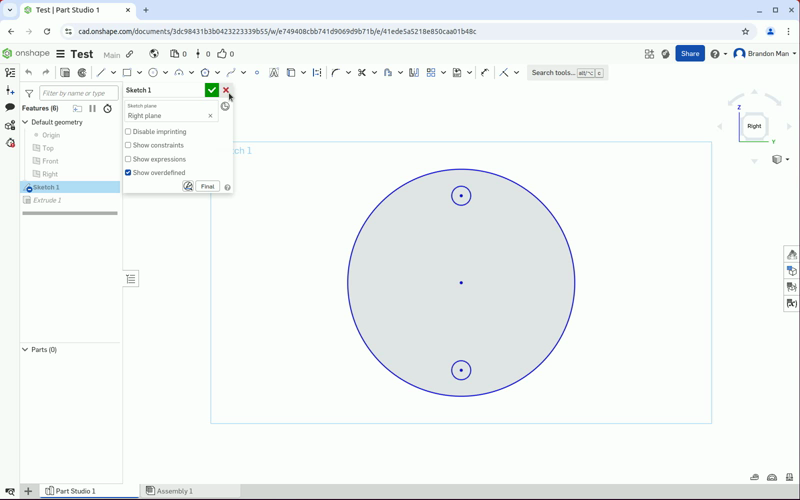
click(229, 92)
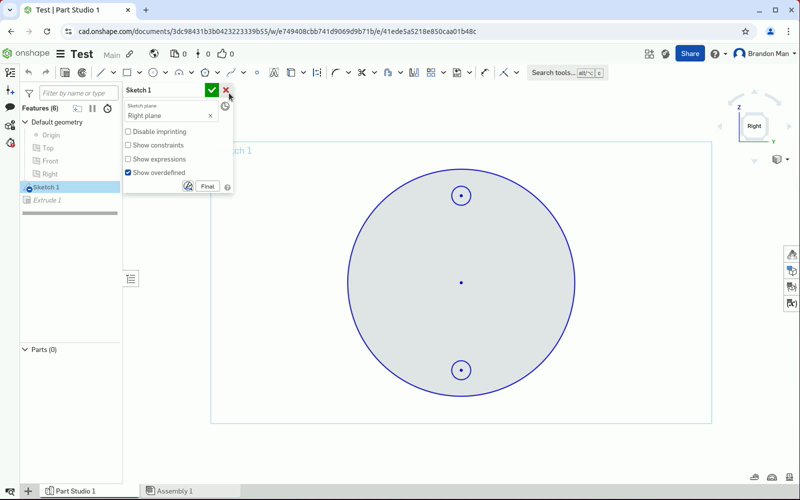
key(shift+s)
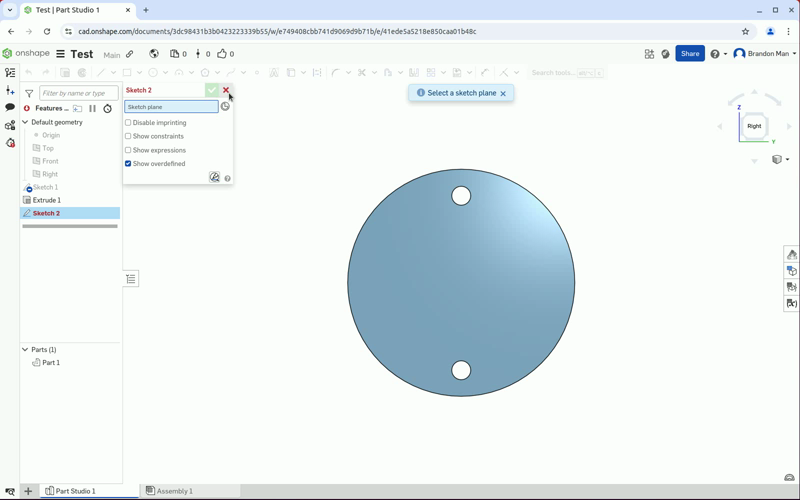
mouse_move(73, 176)
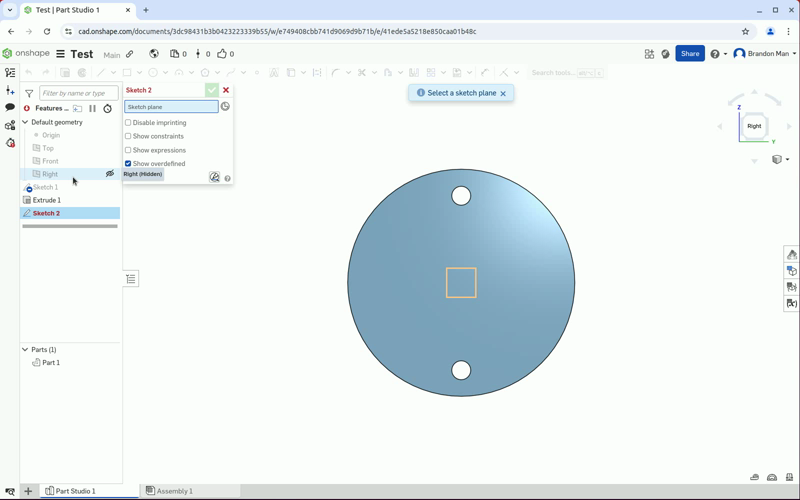
click(73, 176)
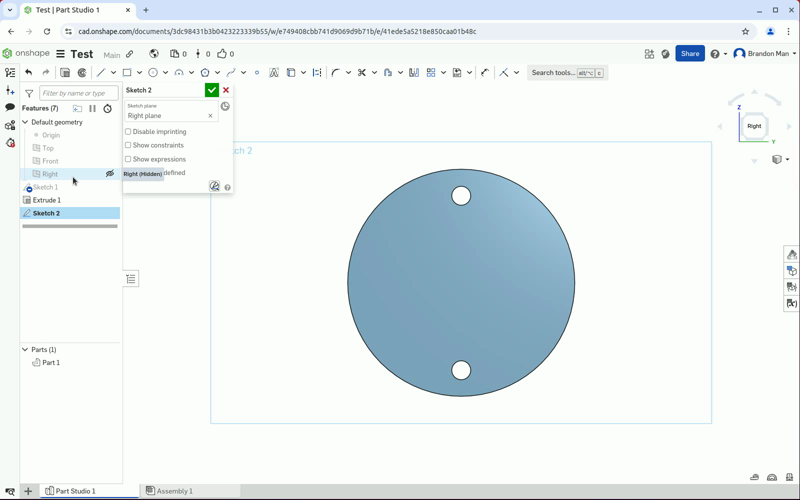
mouse_move(73, 352)
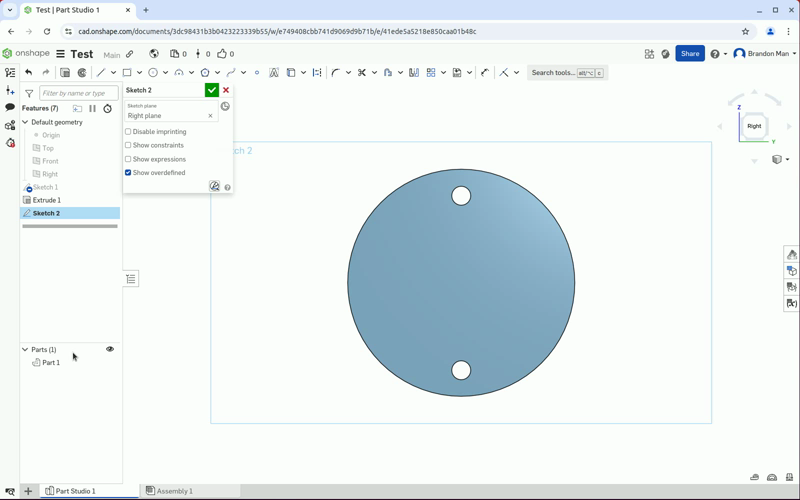
key(y)
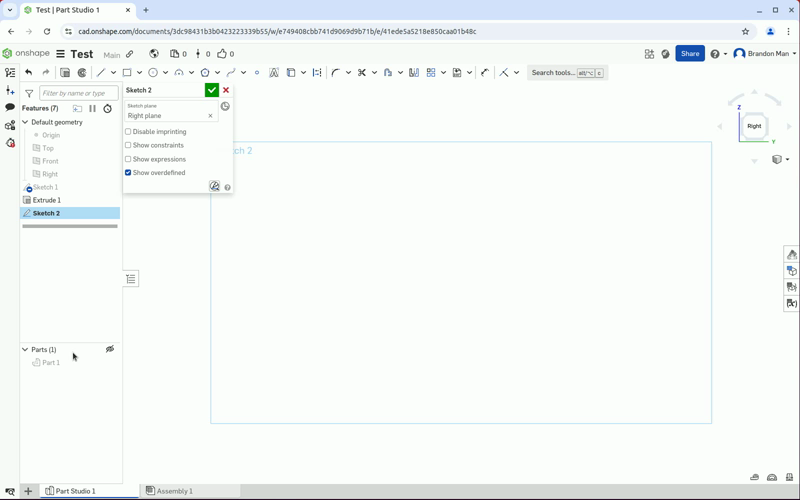
key(l)
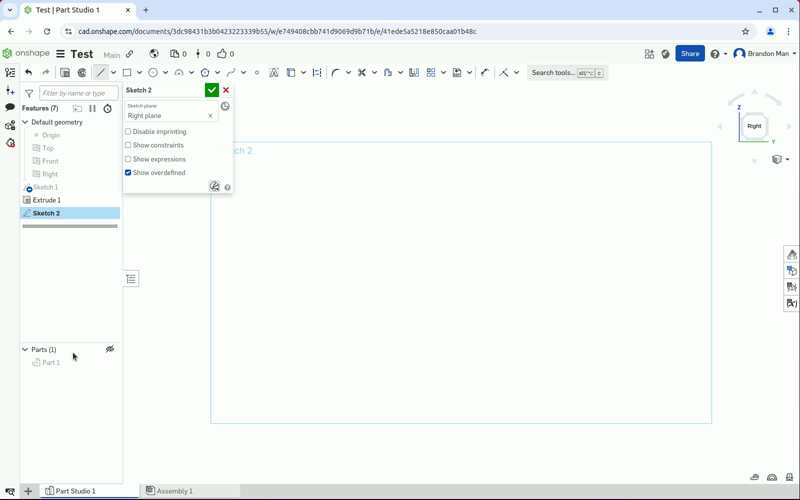
key_down(shift)
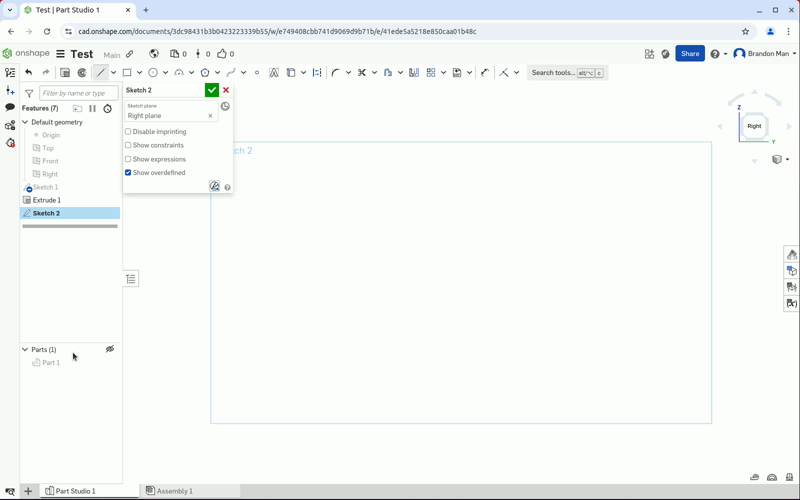
mouse_move(417, 326)
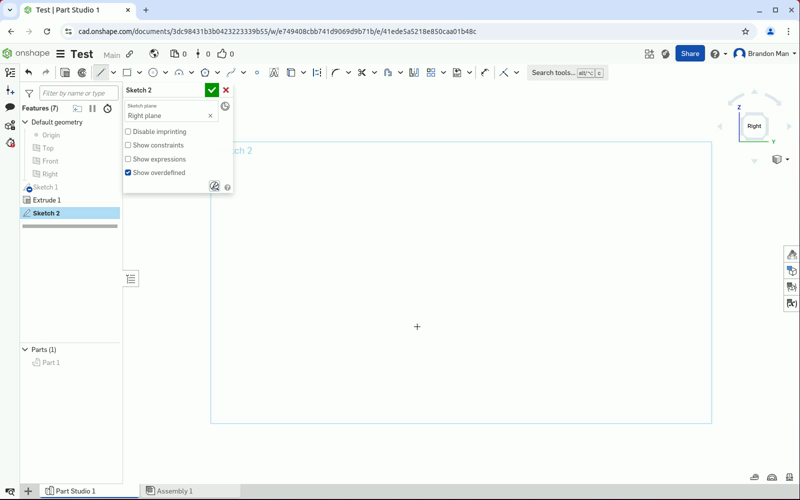
click(417, 326)
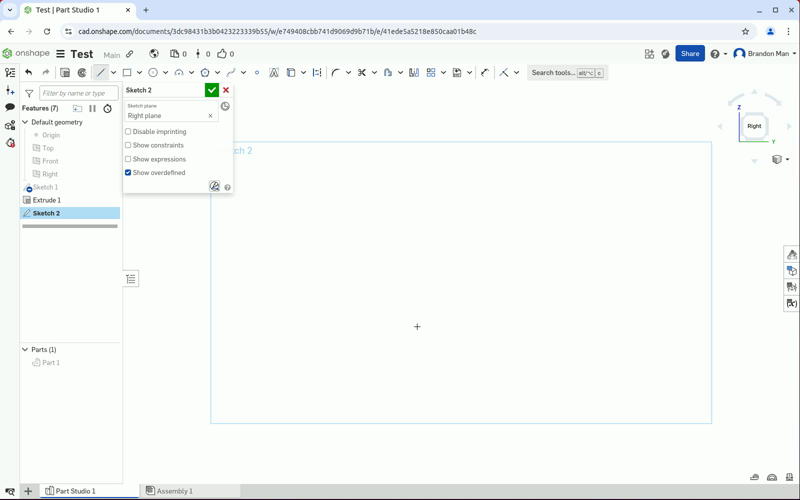
key_up(shift)
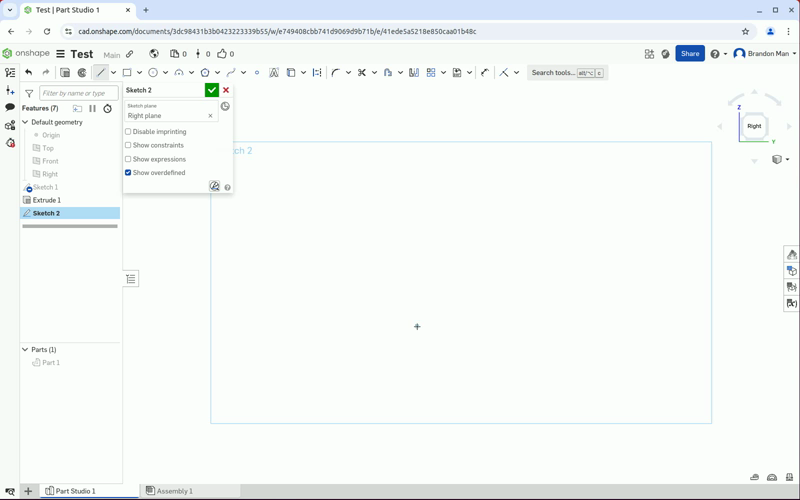
key_down(shift)
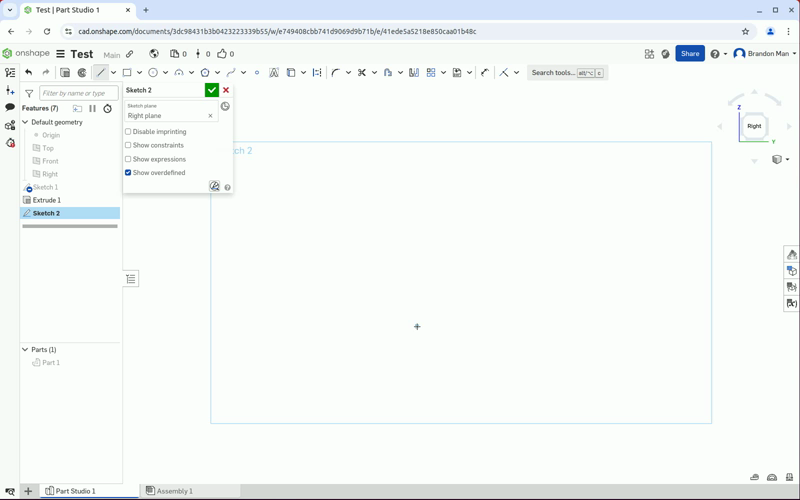
mouse_move(503, 326)
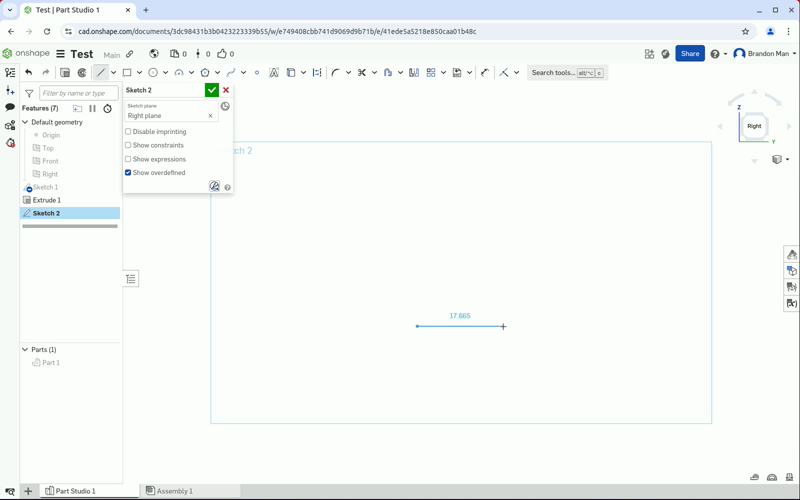
click(503, 326)
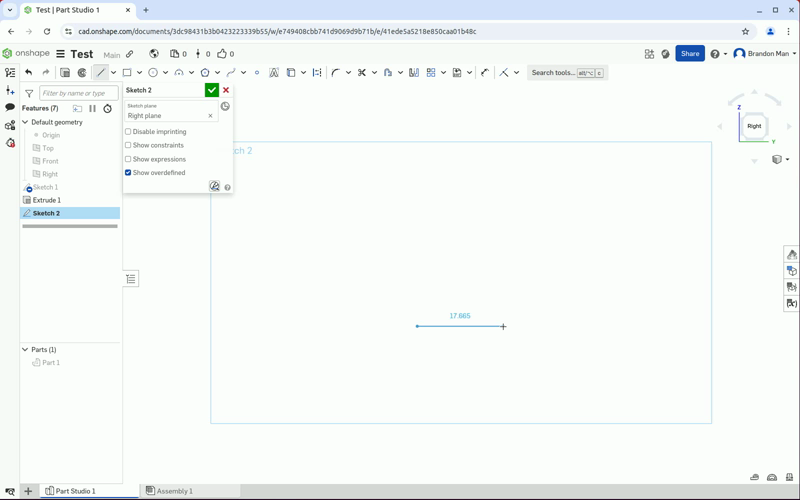
key_up(shift)
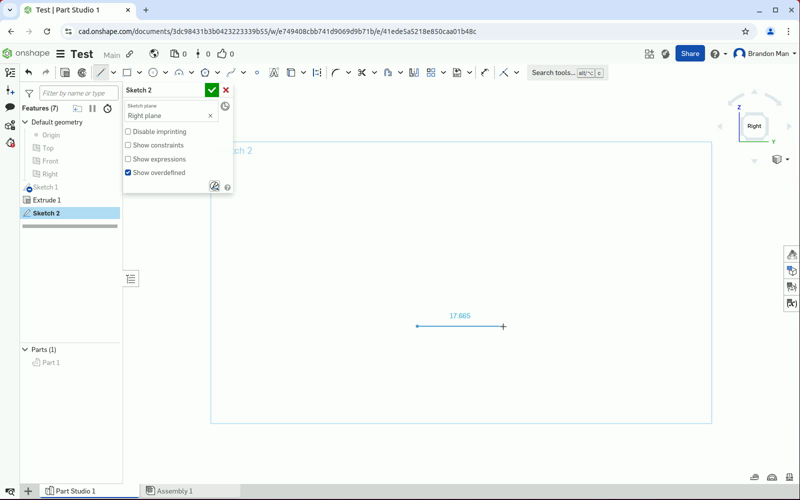
key_down(shift)
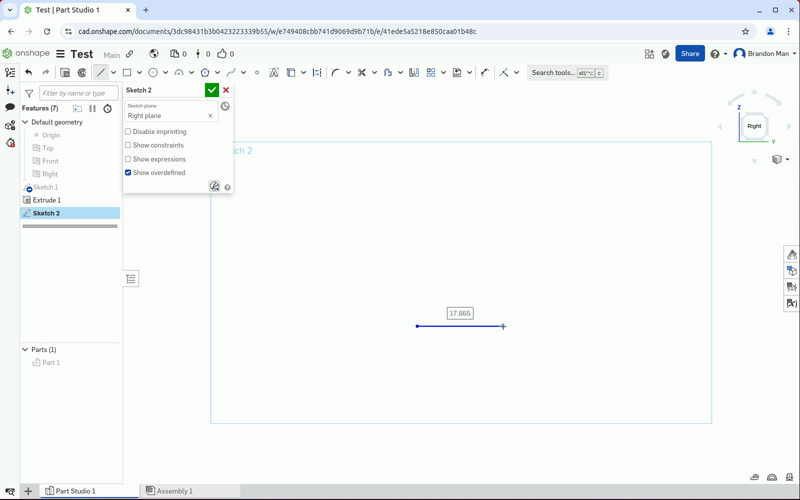
mouse_move(503, 240)
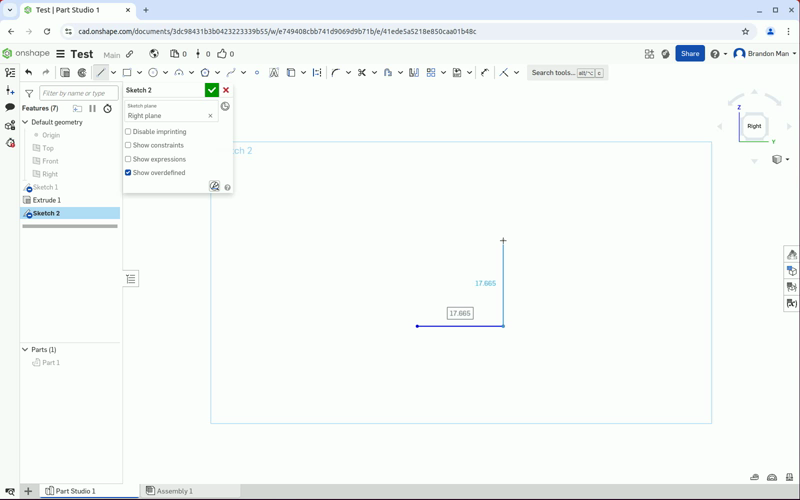
click(503, 240)
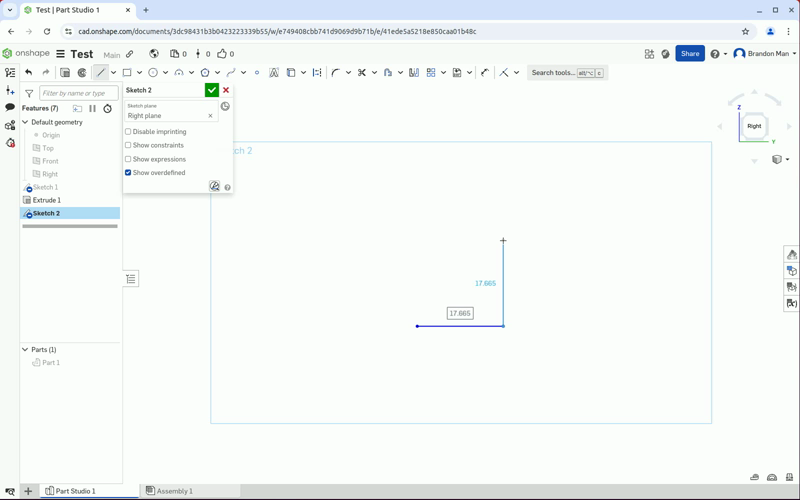
key_up(shift)
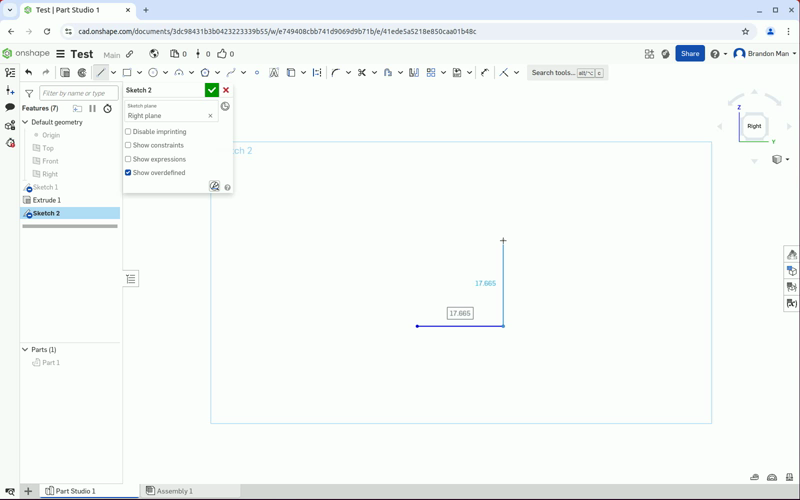
key_down(shift)
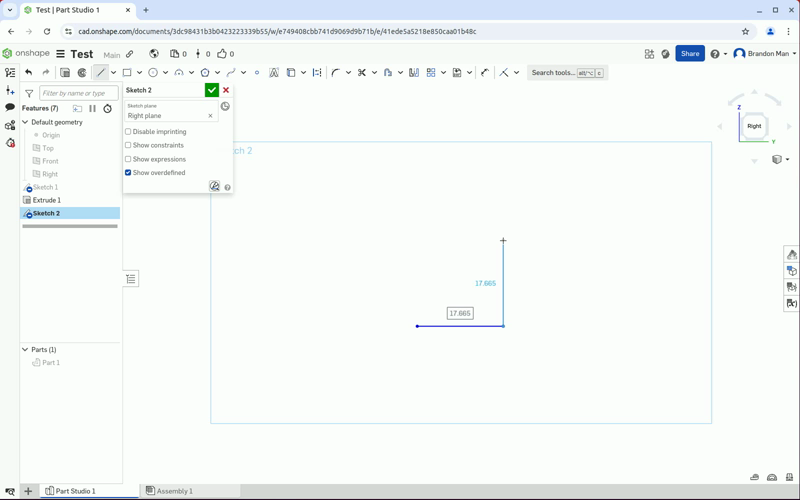
mouse_move(417, 240)
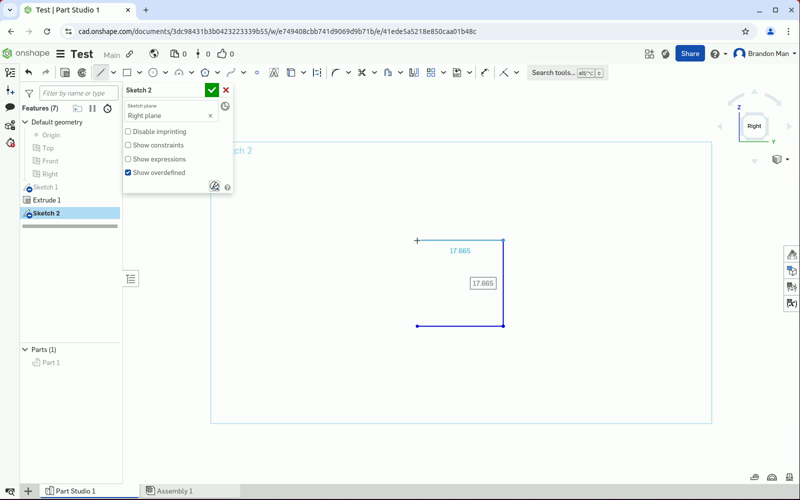
click(417, 240)
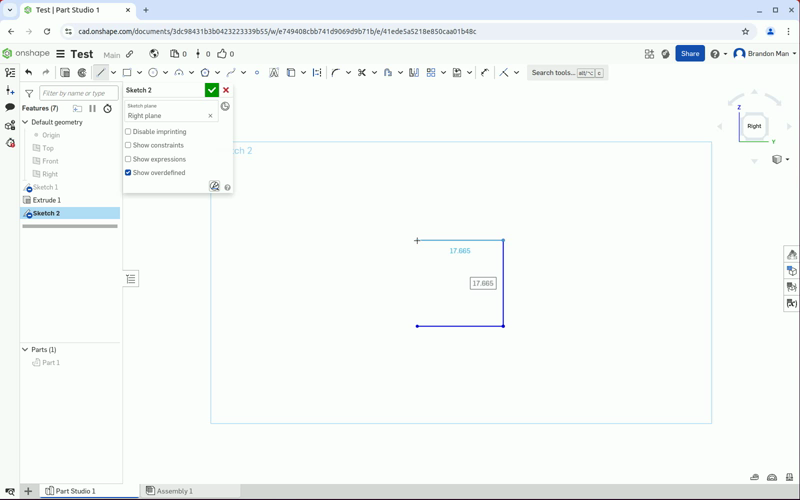
key_up(shift)
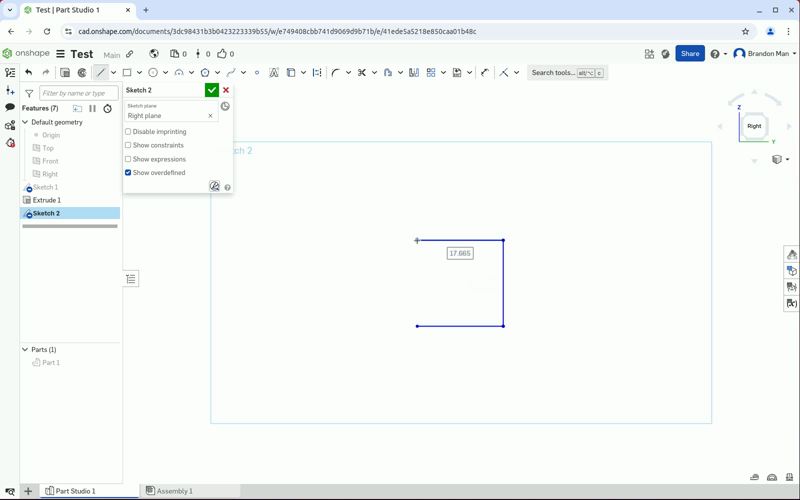
key_down(shift)
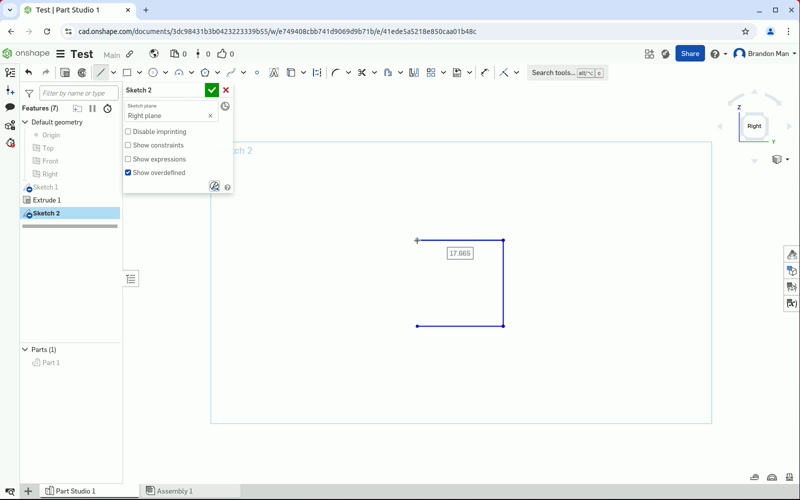
mouse_move(417, 326)
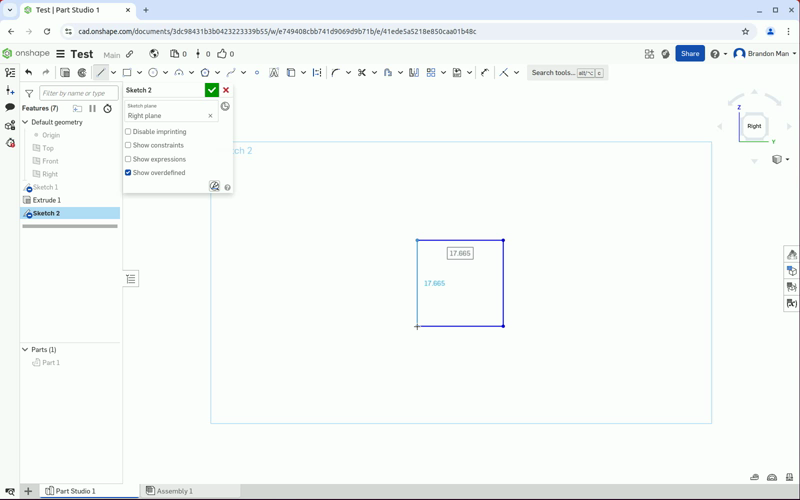
key_up(shift)
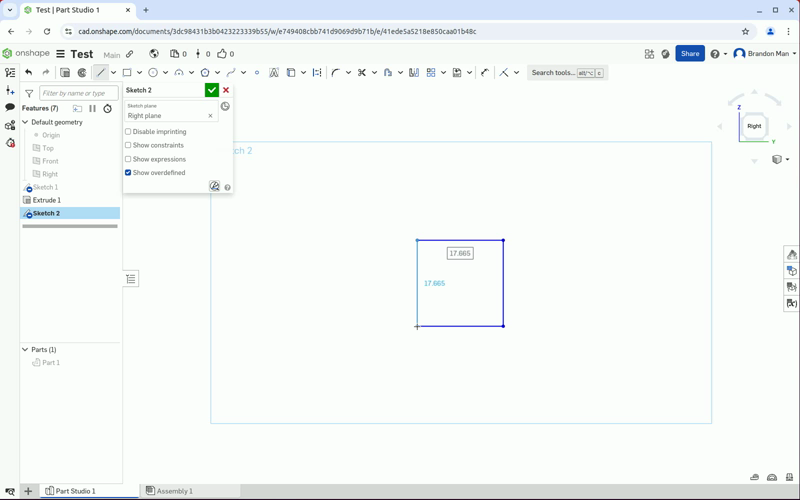
click(417, 326)
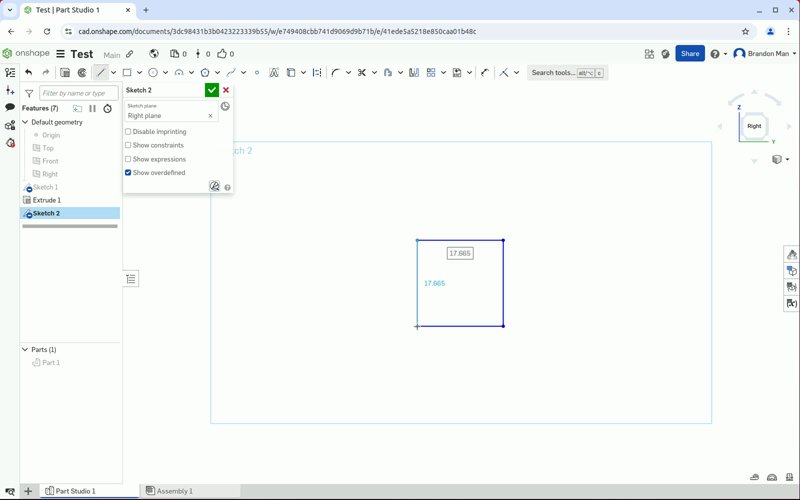
key(esc)
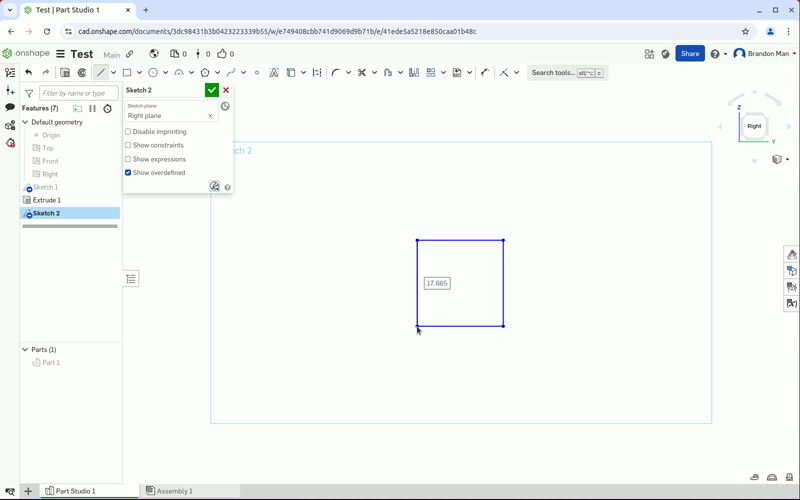
key(a)
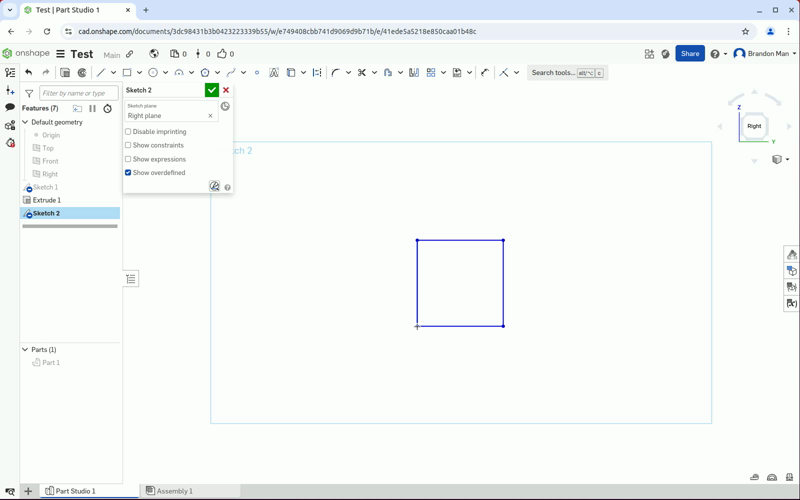
key_down(shift)
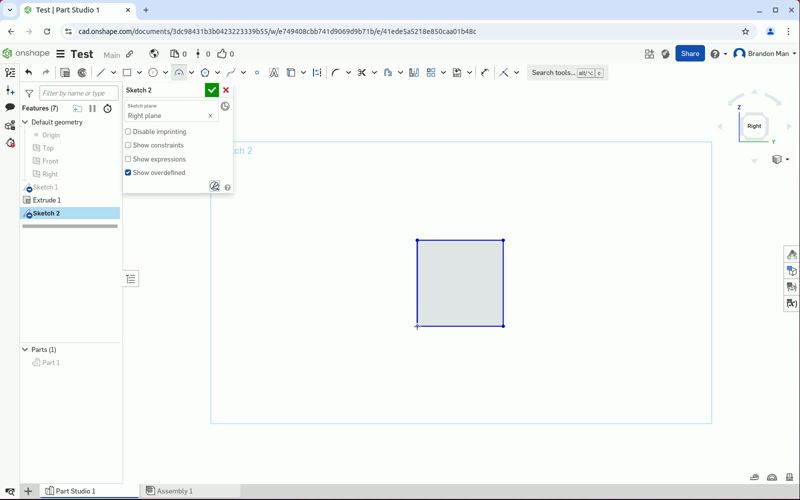
mouse_move(431, 302)
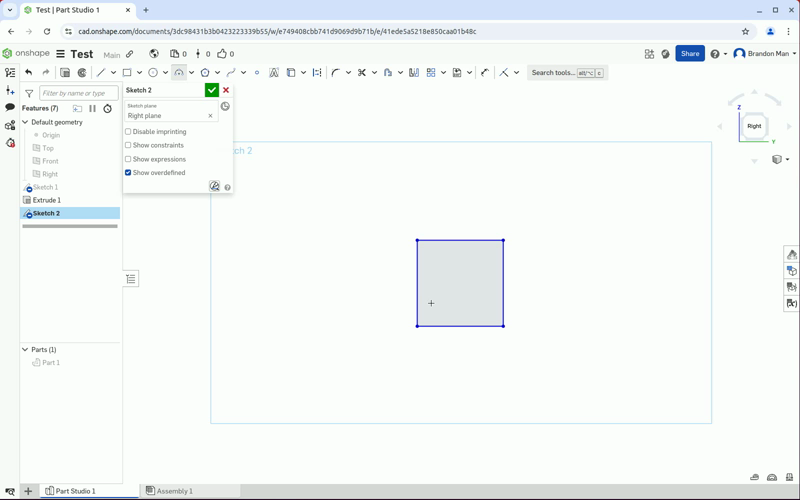
click(431, 302)
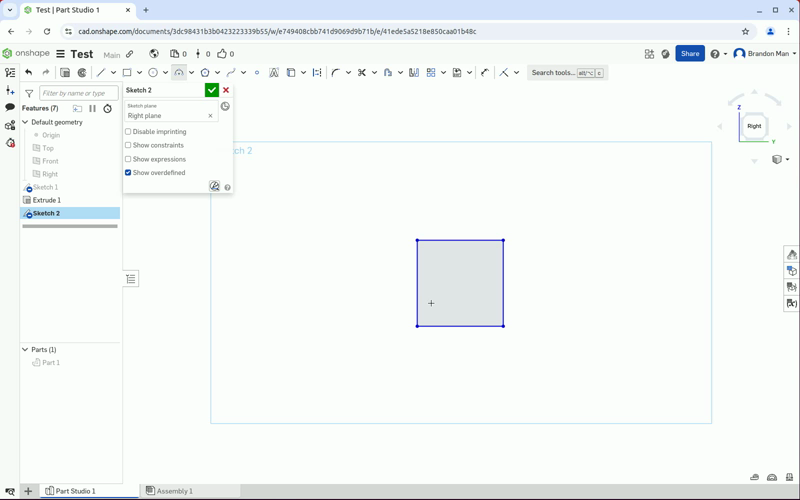
key_up(shift)
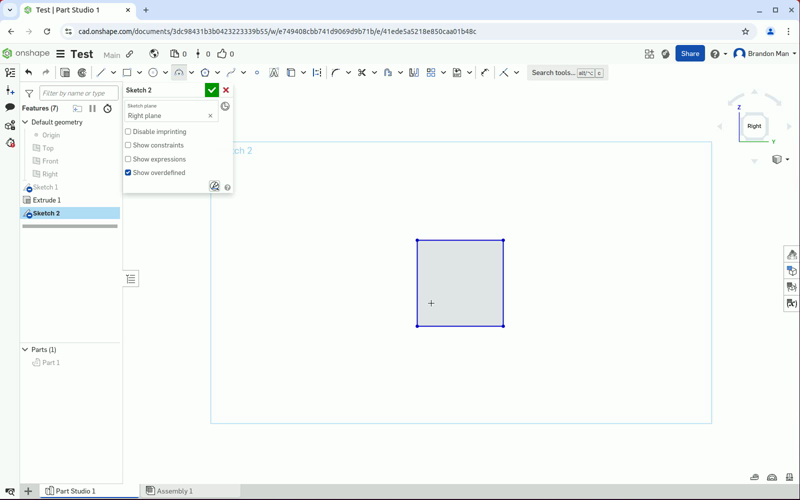
key_down(shift)
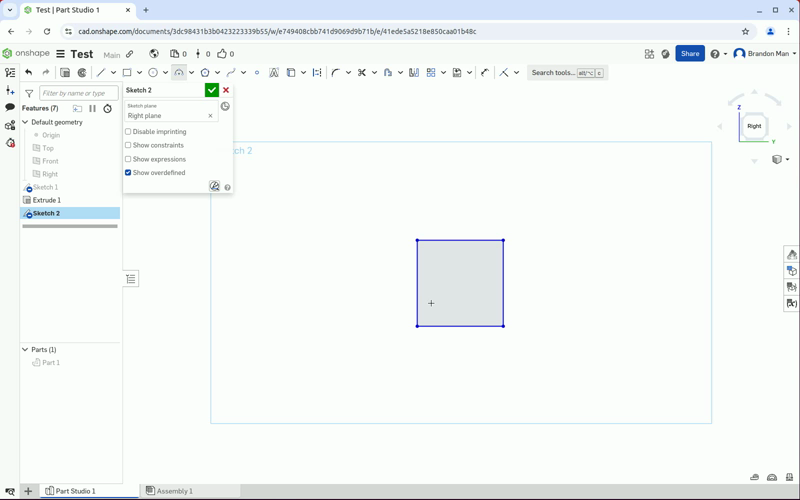
mouse_move(440, 312)
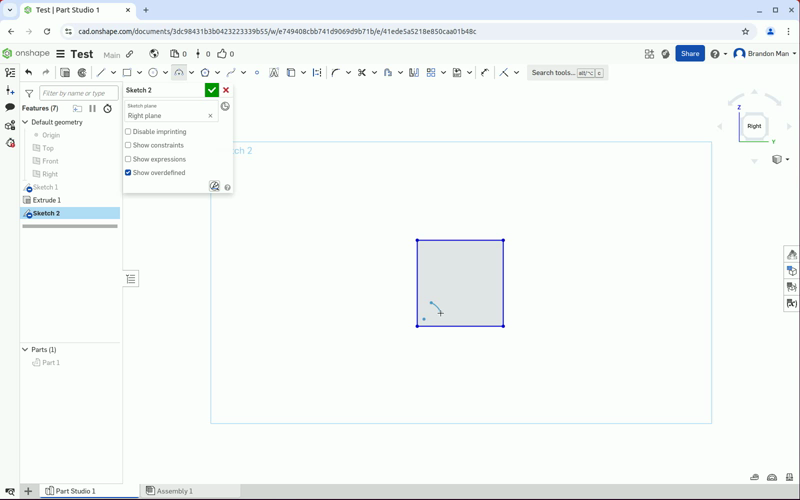
click(440, 312)
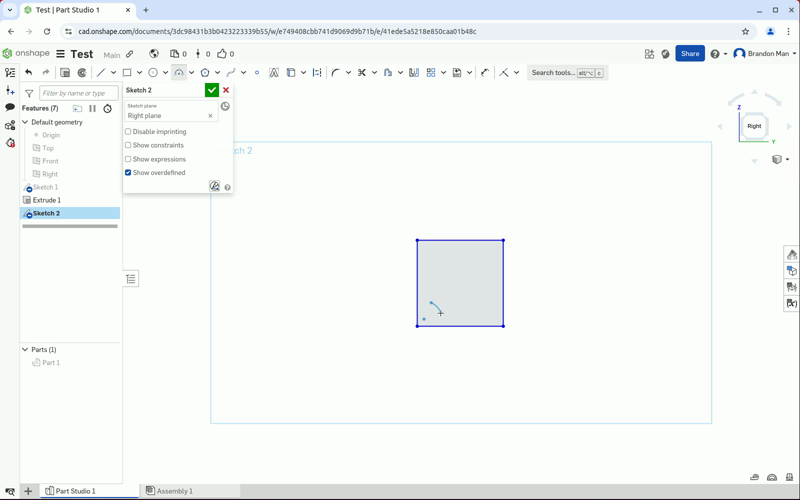
mouse_move(433, 309)
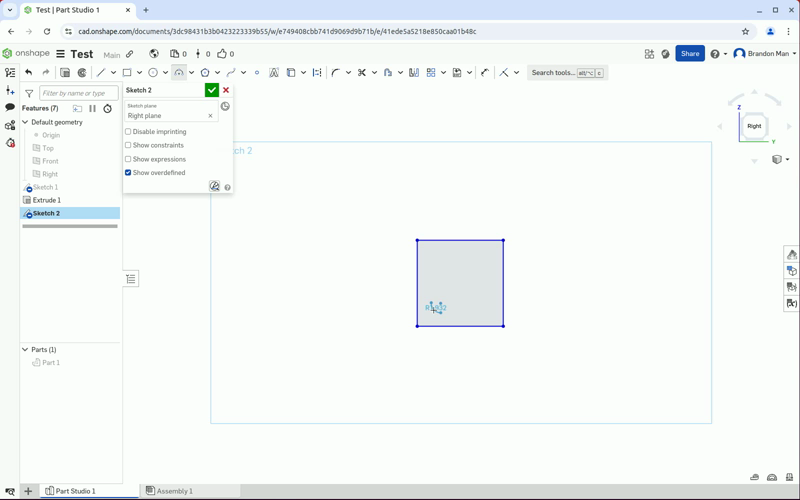
click(433, 309)
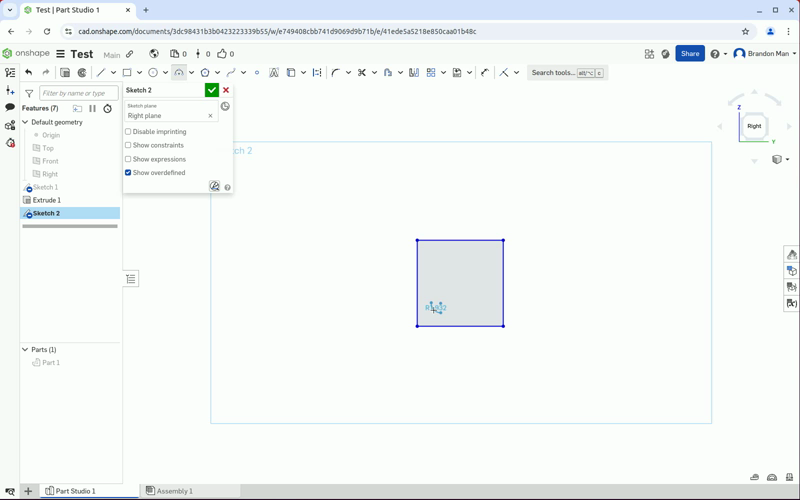
key_up(shift)
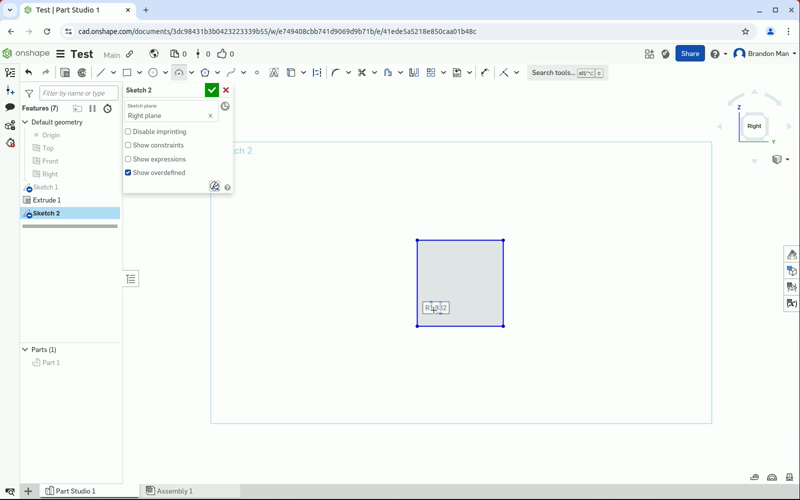
key(esc)
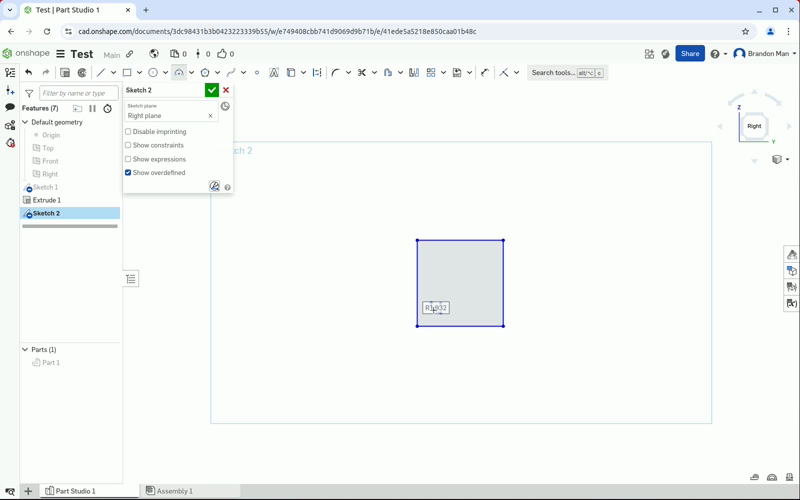
key(l)
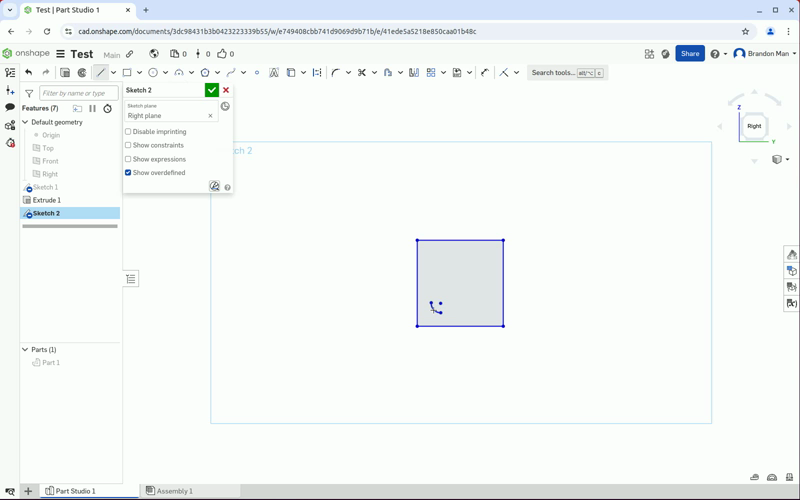
mouse_move(440, 312)
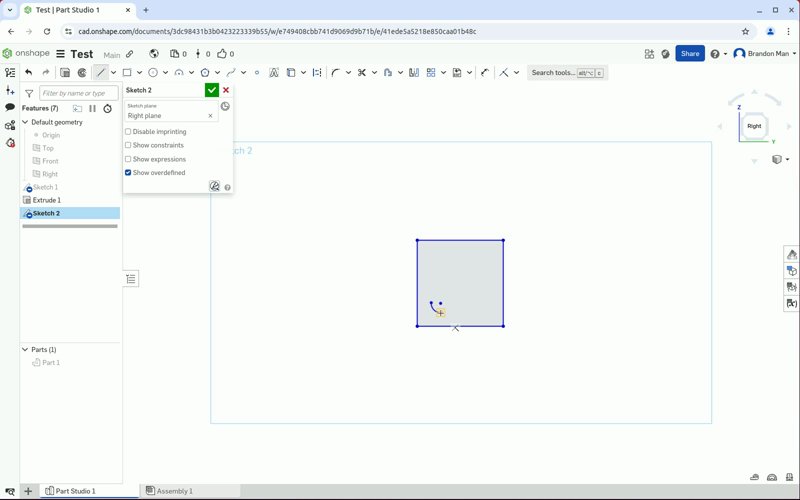
click(440, 312)
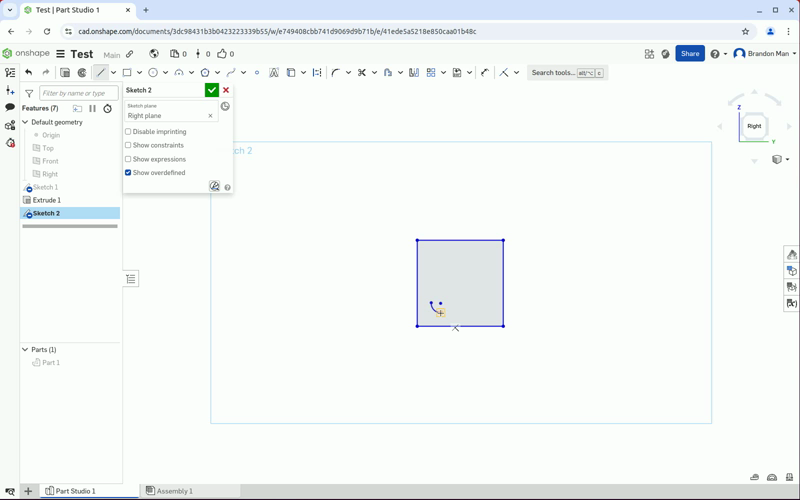
key_down(shift)
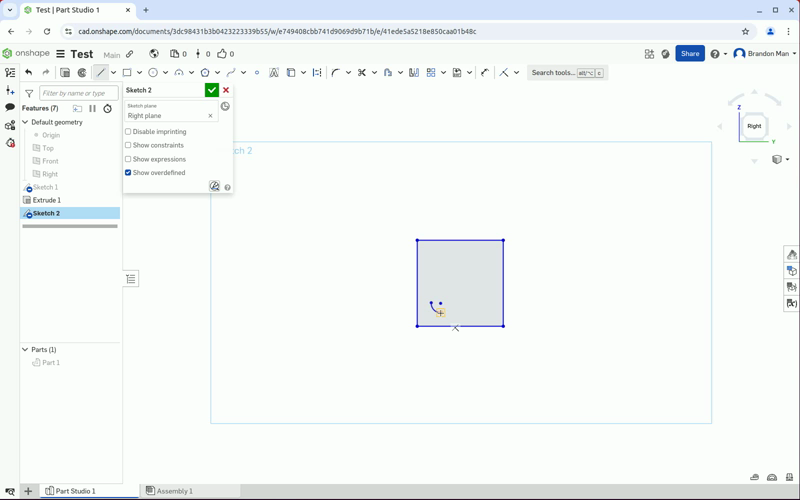
mouse_move(470, 312)
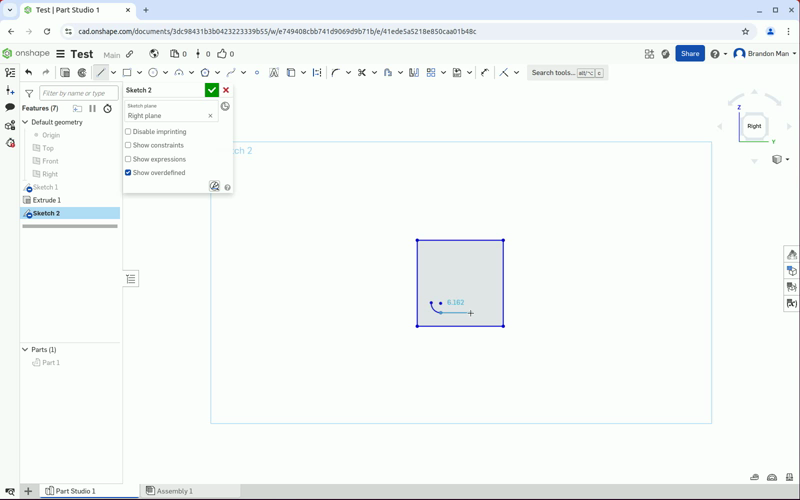
mouse_move(479, 312)
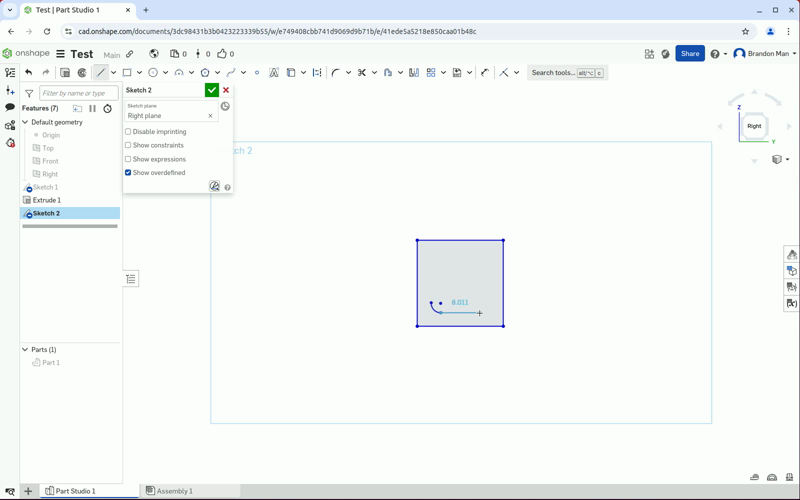
click(479, 312)
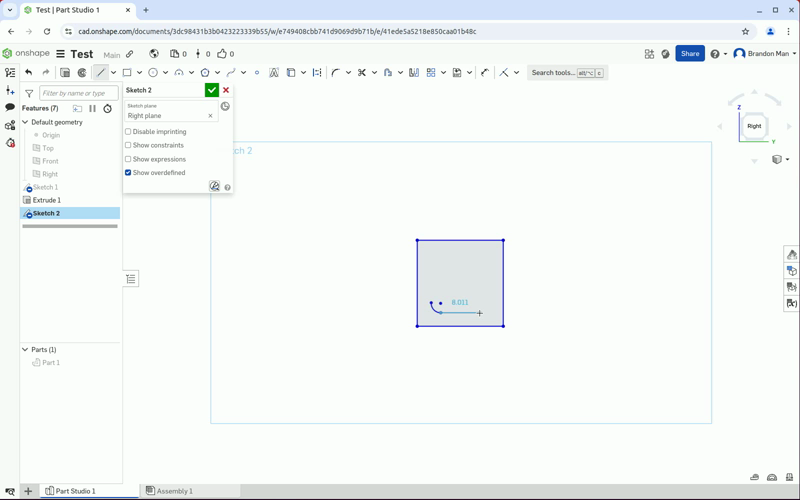
key_up(shift)
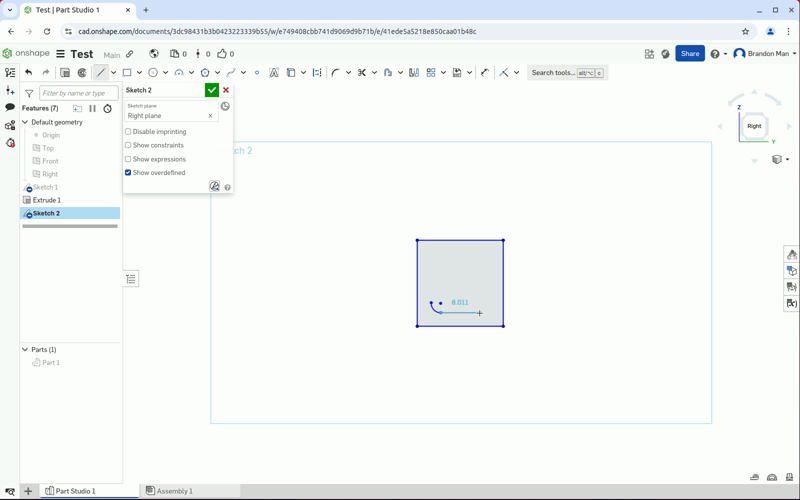
key(esc)
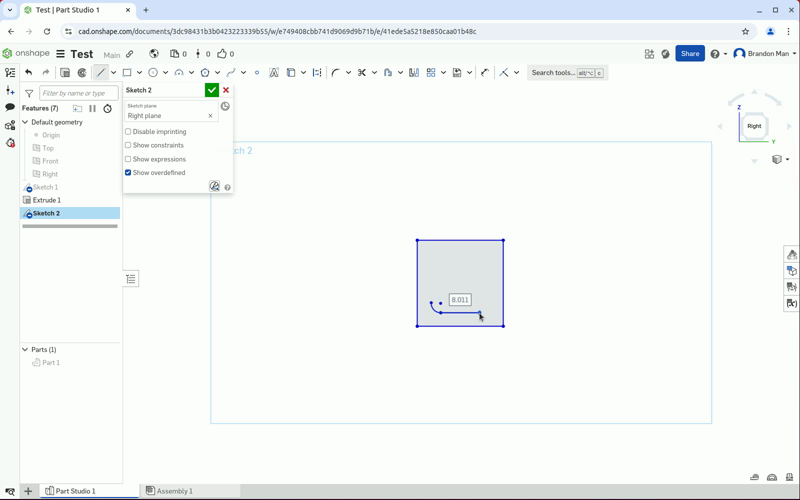
key(a)
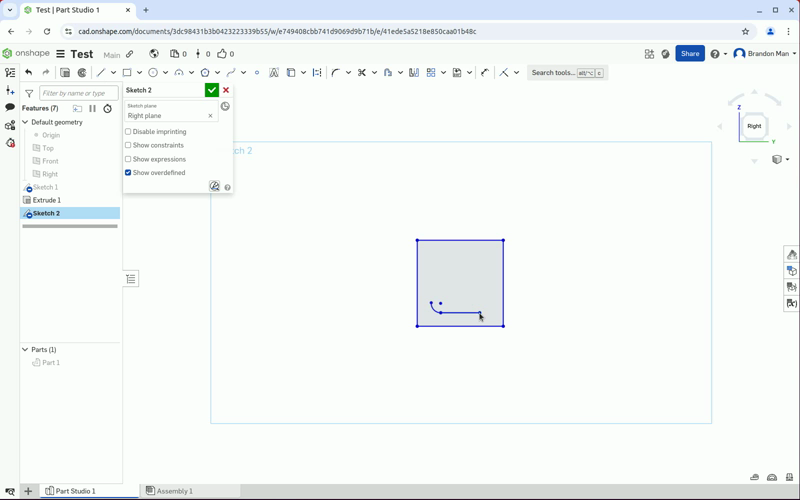
mouse_move(479, 312)
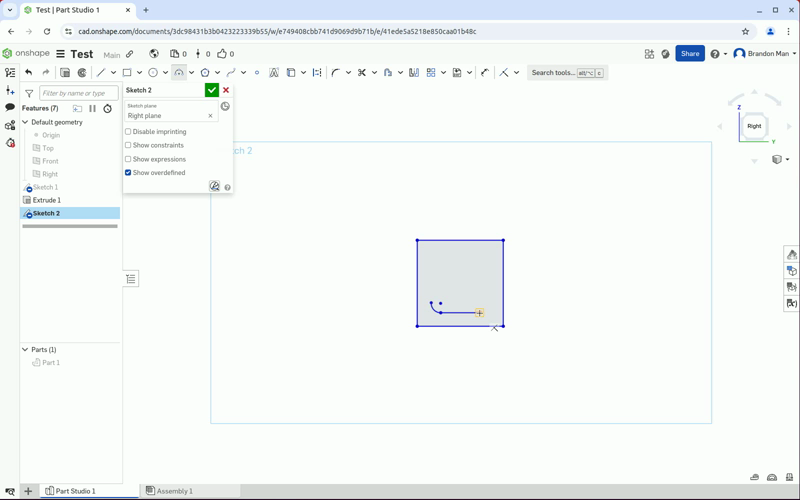
click(479, 312)
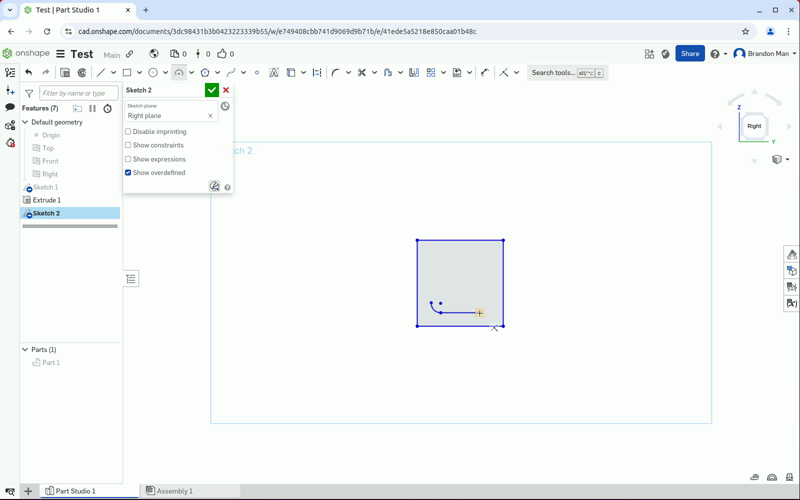
key_down(shift)
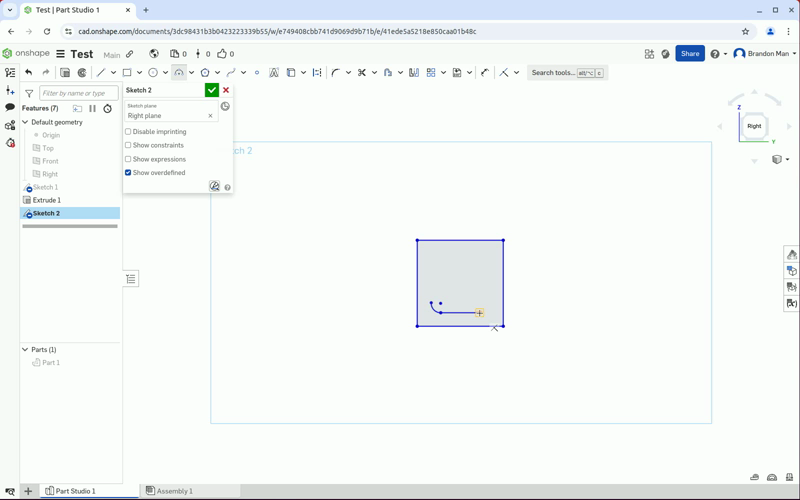
mouse_move(489, 302)
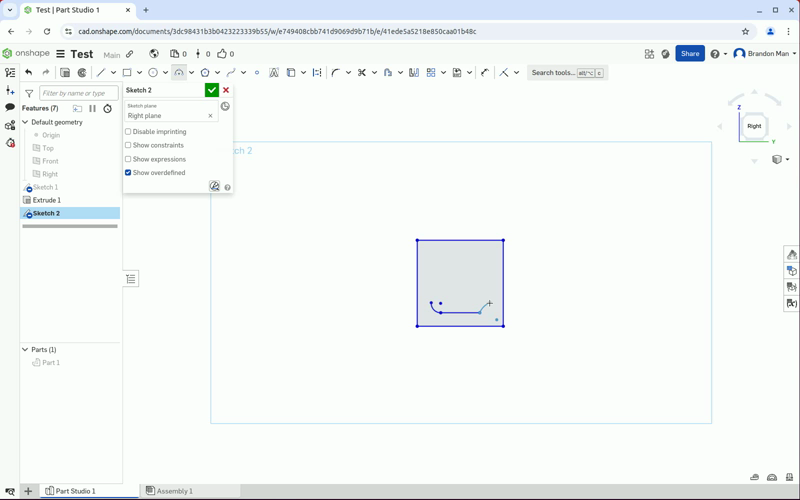
click(489, 302)
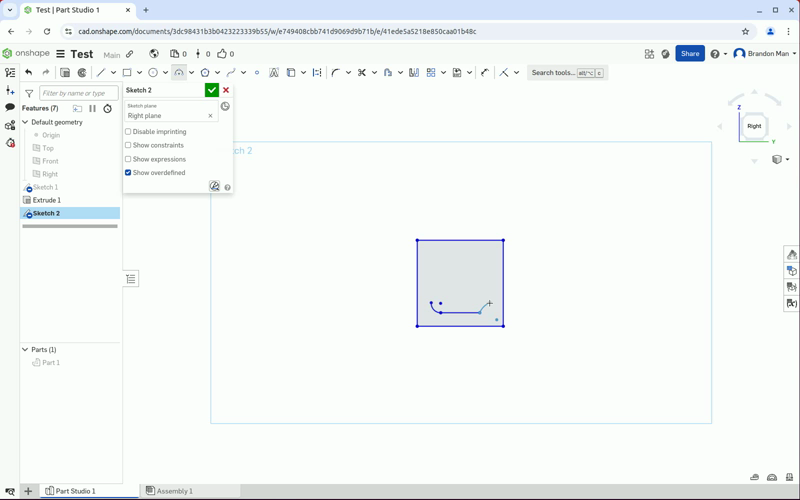
mouse_move(486, 309)
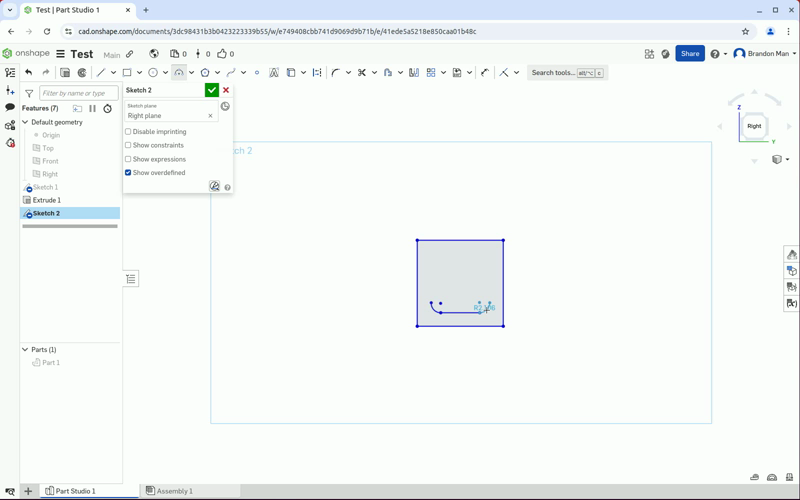
click(486, 309)
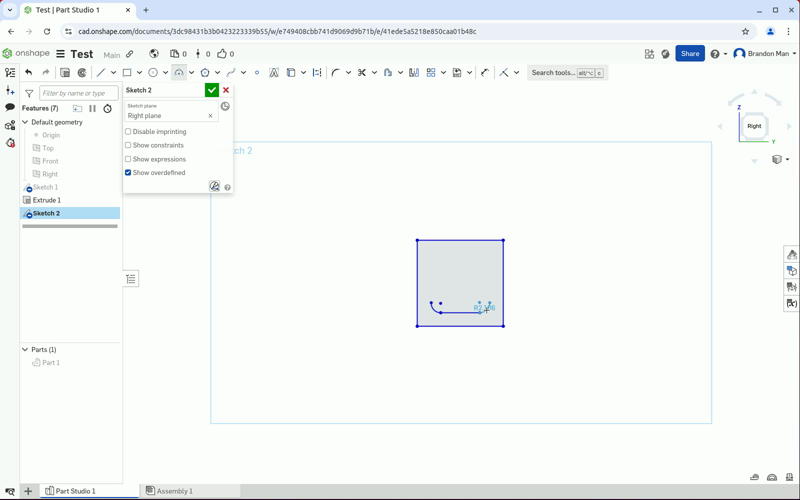
key_up(shift)
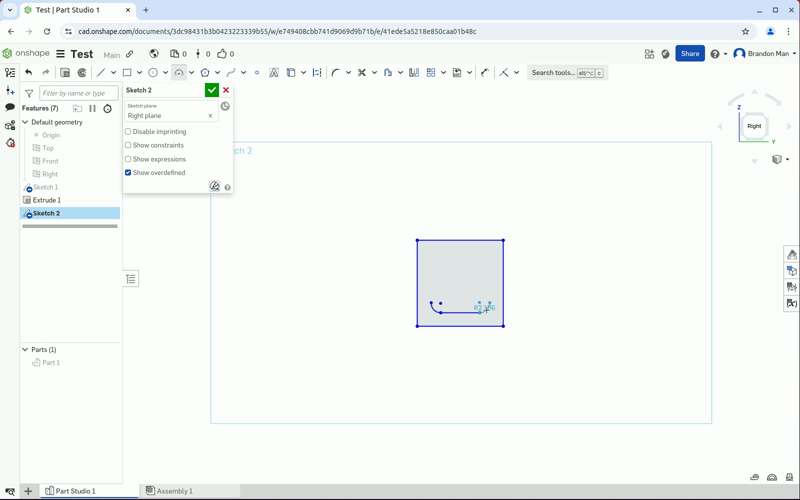
key(esc)
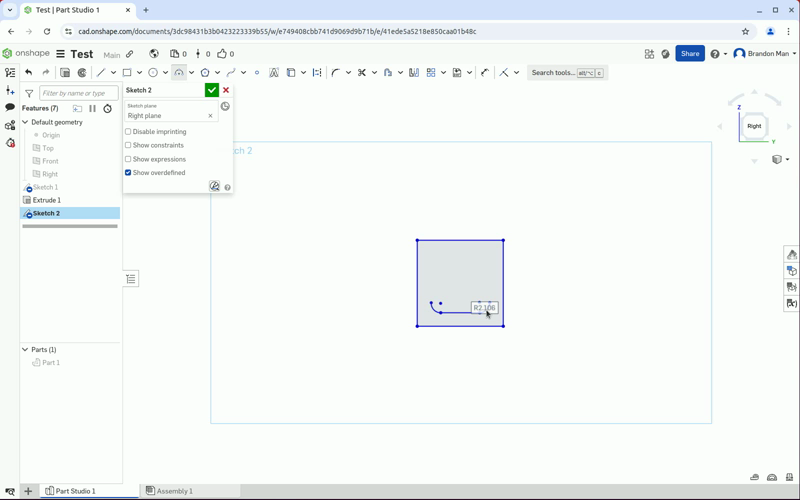
key(l)
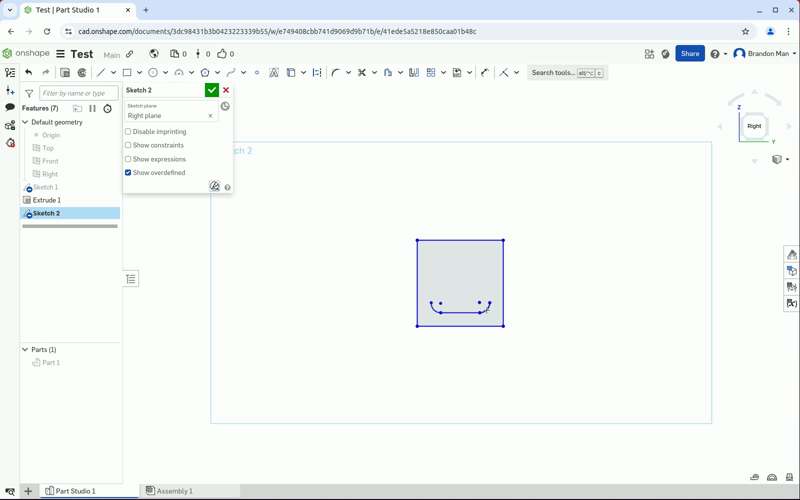
mouse_move(489, 302)
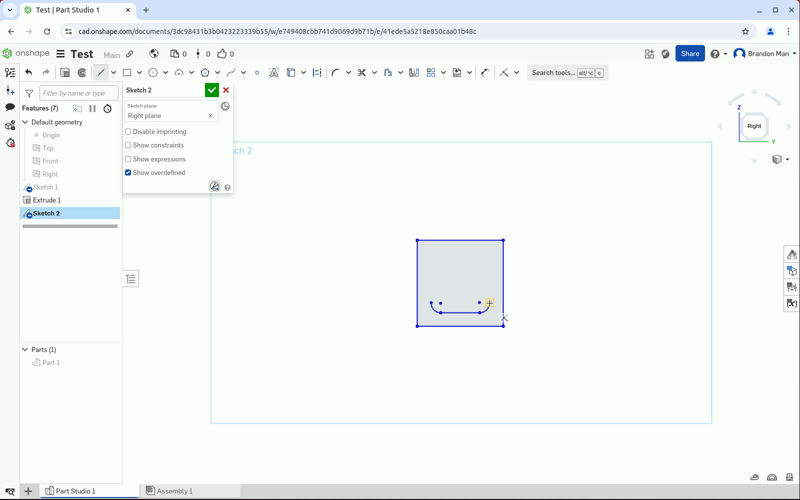
click(489, 302)
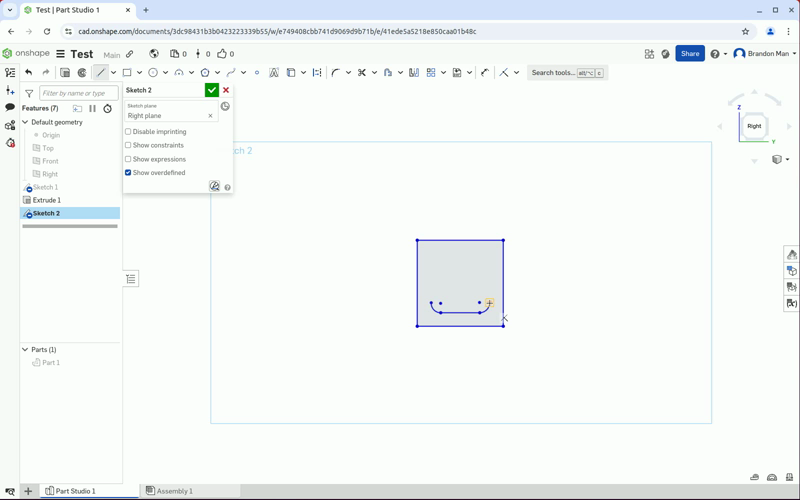
key_down(shift)
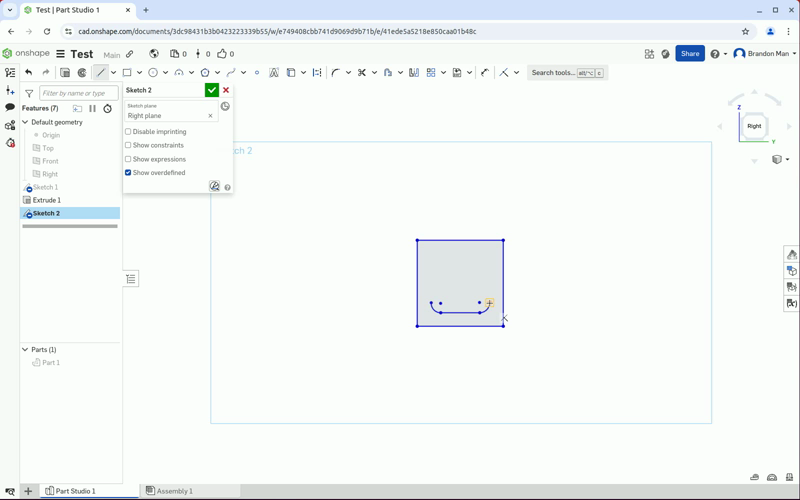
mouse_move(519, 302)
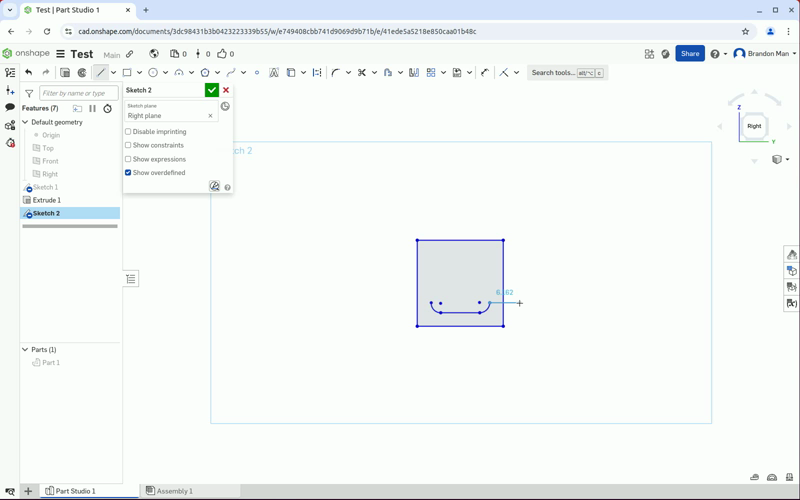
mouse_move(489, 264)
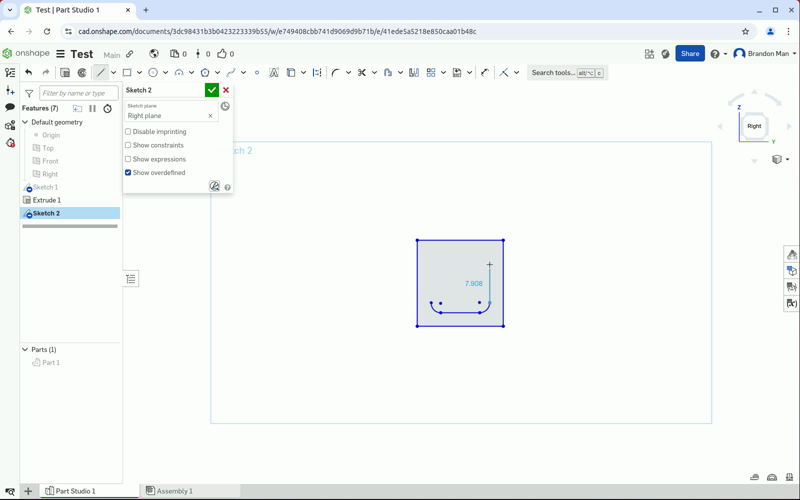
click(489, 264)
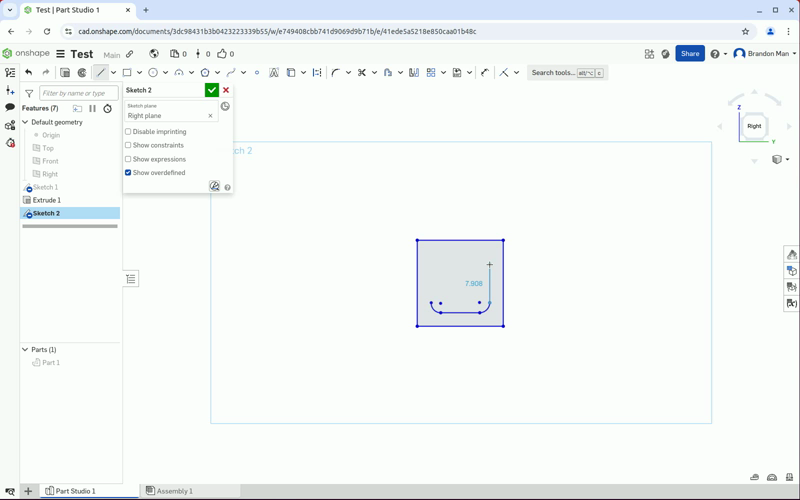
key_up(shift)
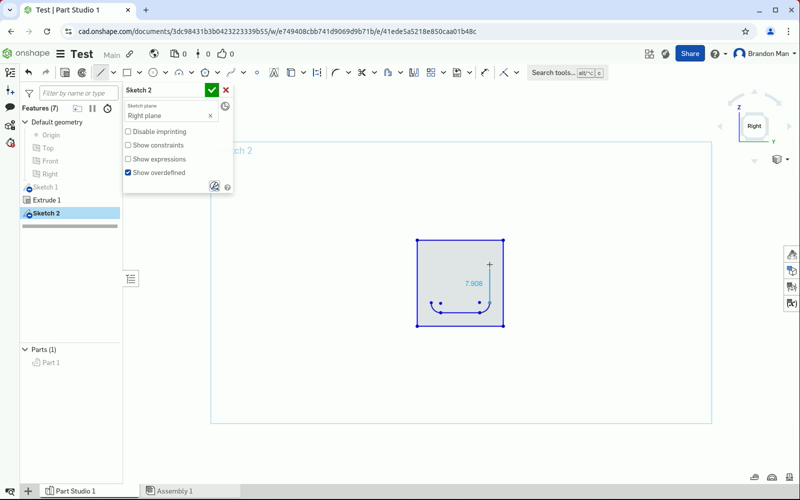
key(esc)
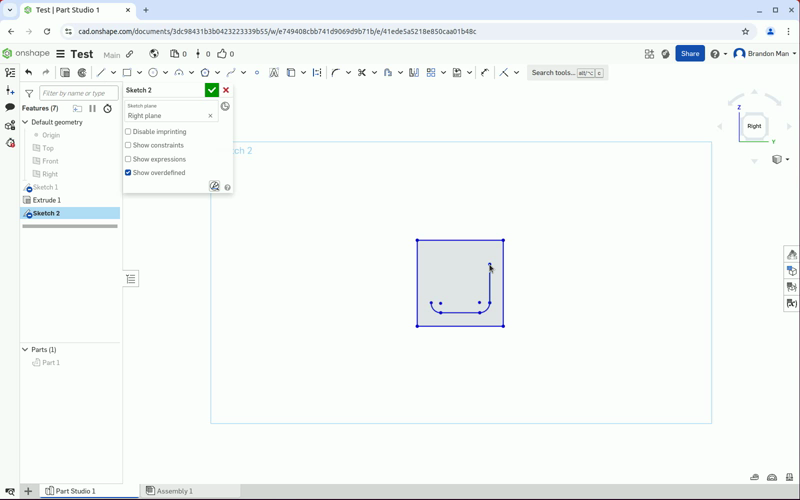
key(a)
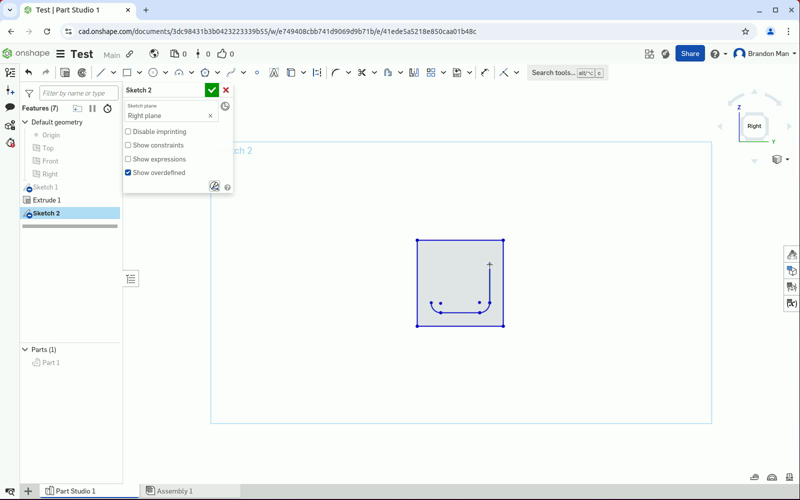
mouse_move(489, 264)
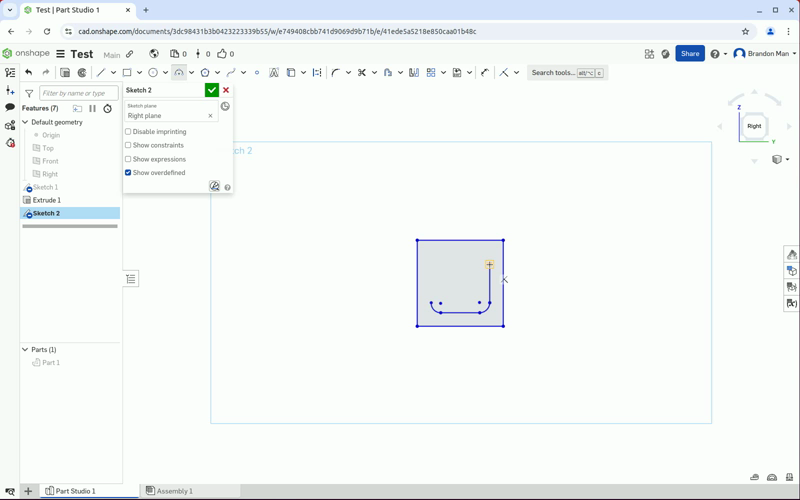
click(489, 264)
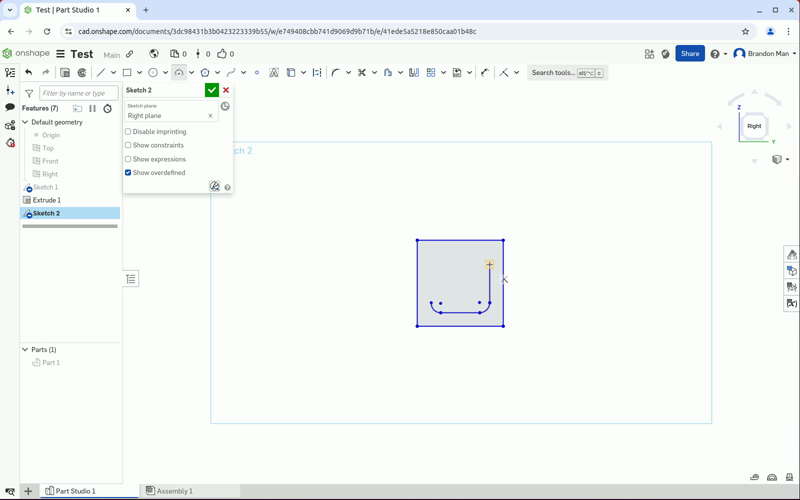
key_down(shift)
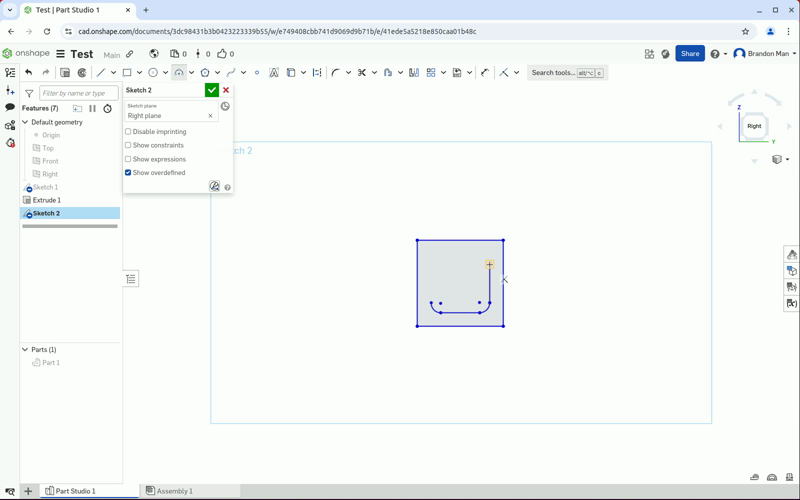
mouse_move(479, 254)
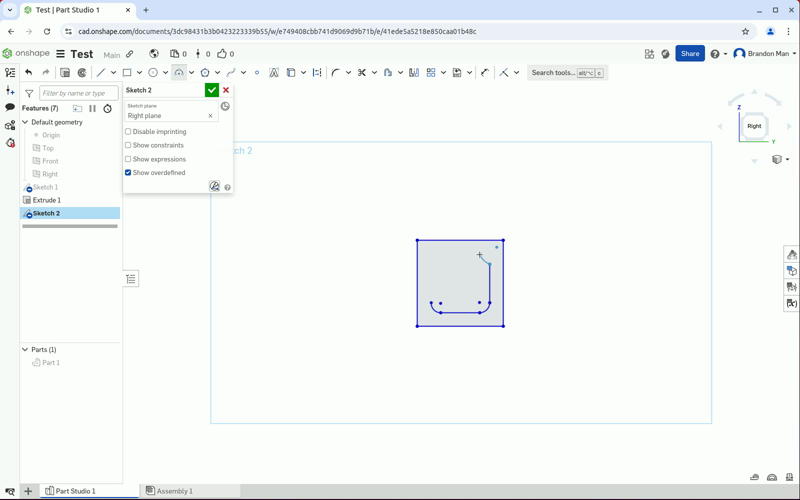
click(479, 254)
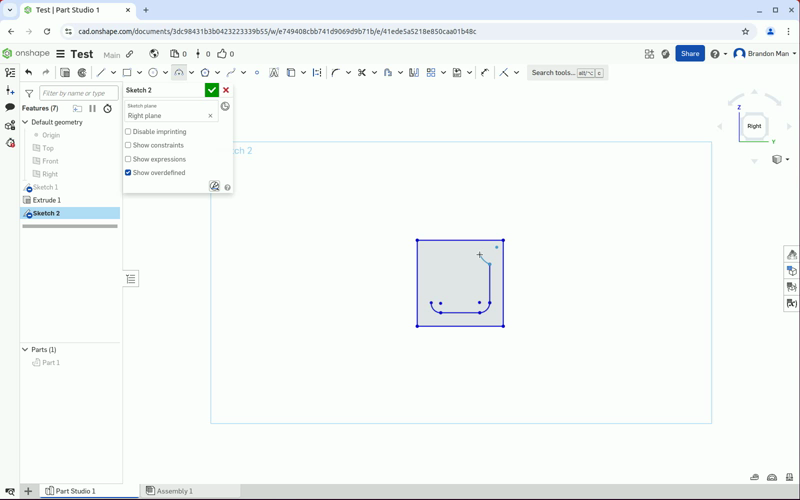
mouse_move(486, 256)
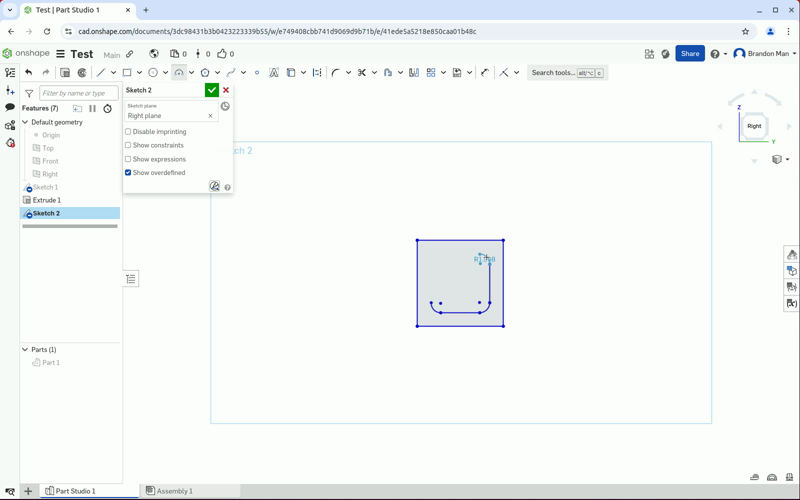
click(486, 256)
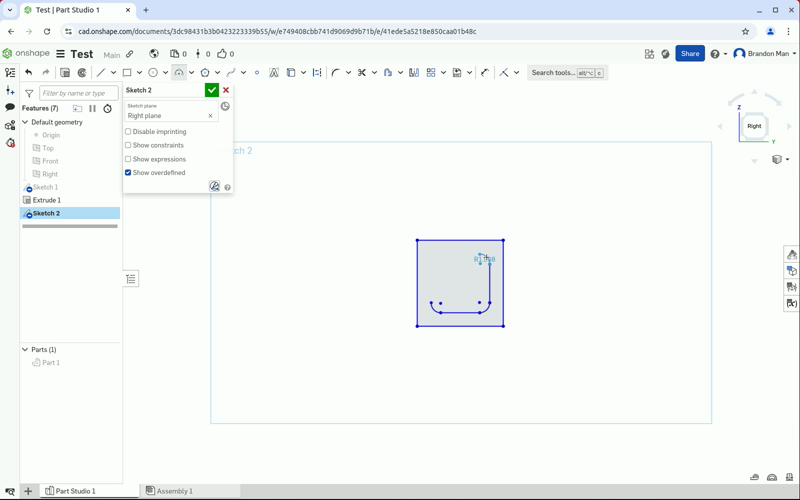
key_up(shift)
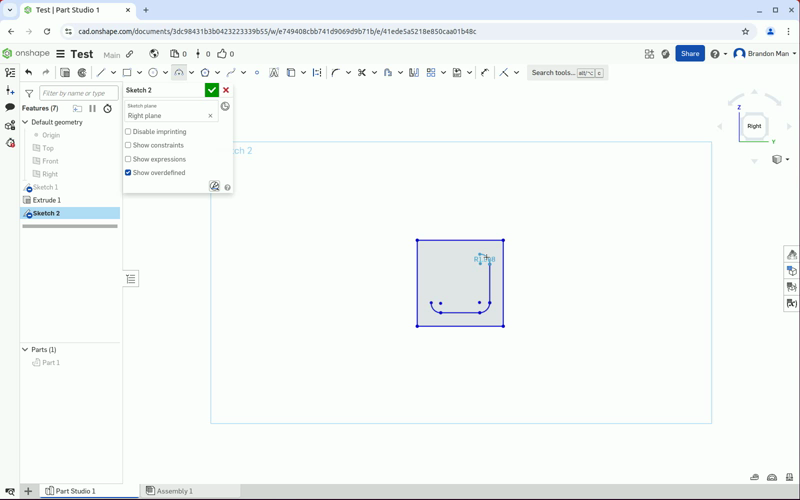
key(esc)
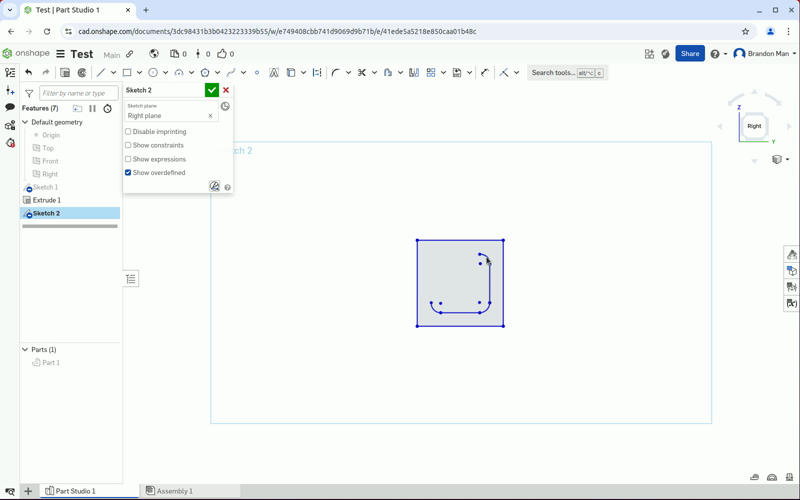
key(l)
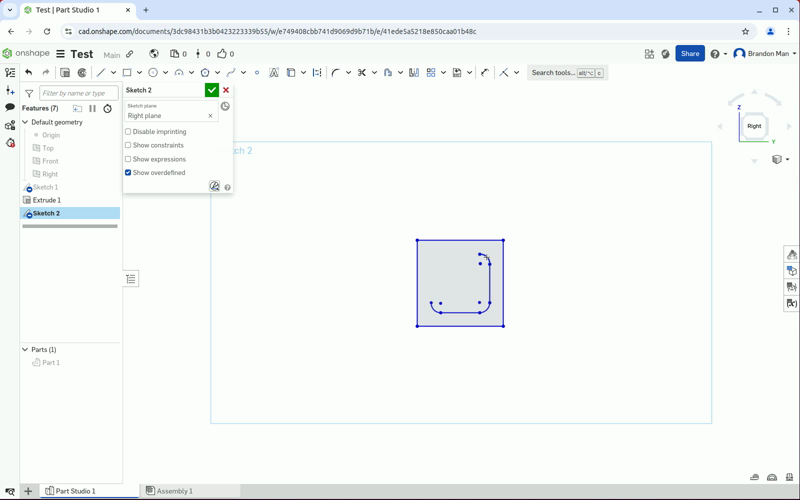
mouse_move(479, 254)
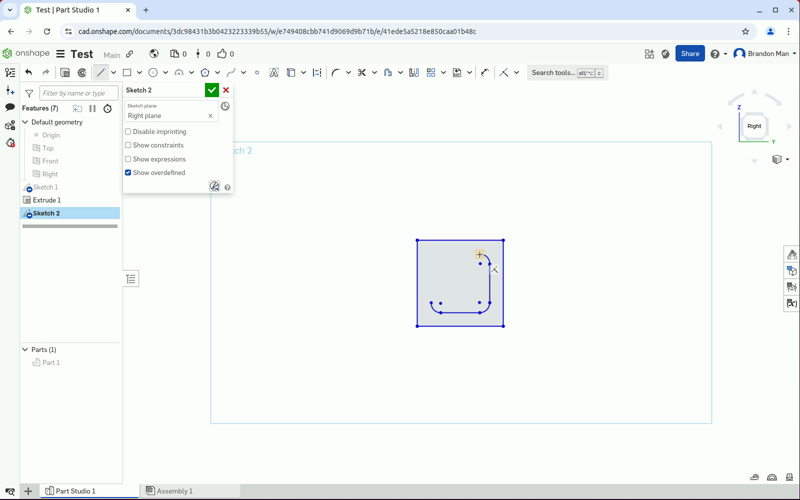
click(479, 254)
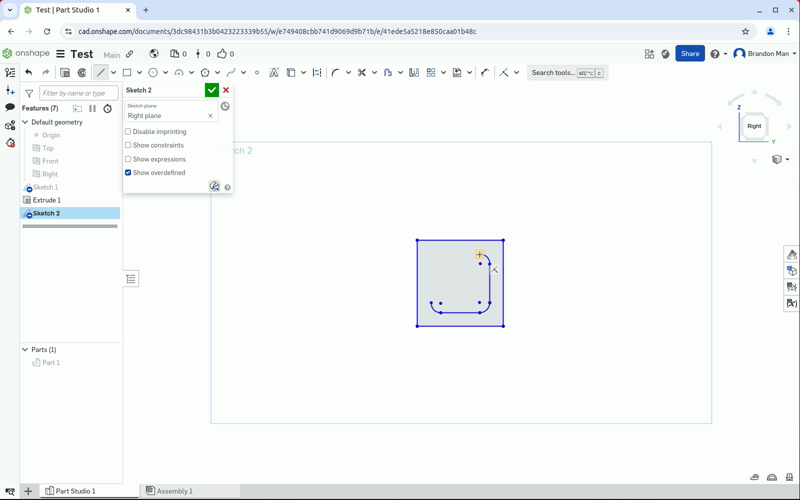
key_down(shift)
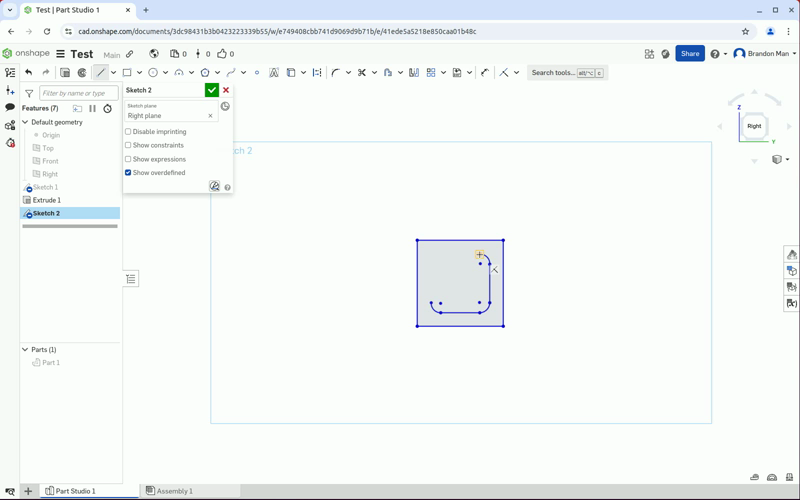
mouse_move(509, 254)
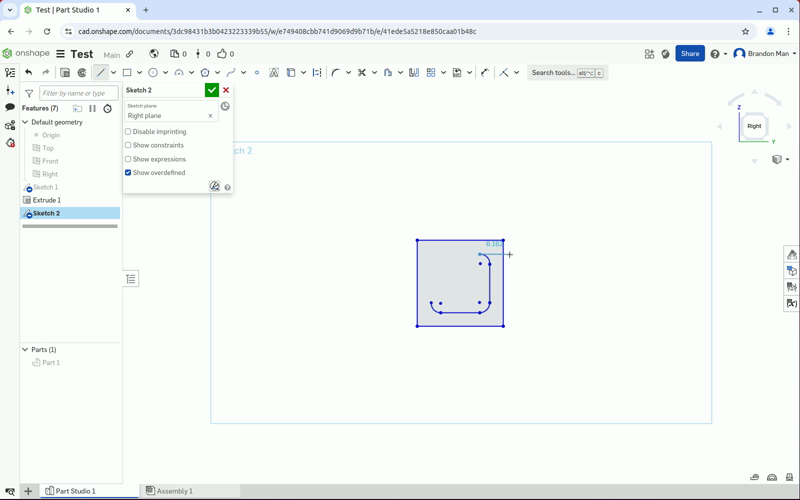
mouse_move(440, 254)
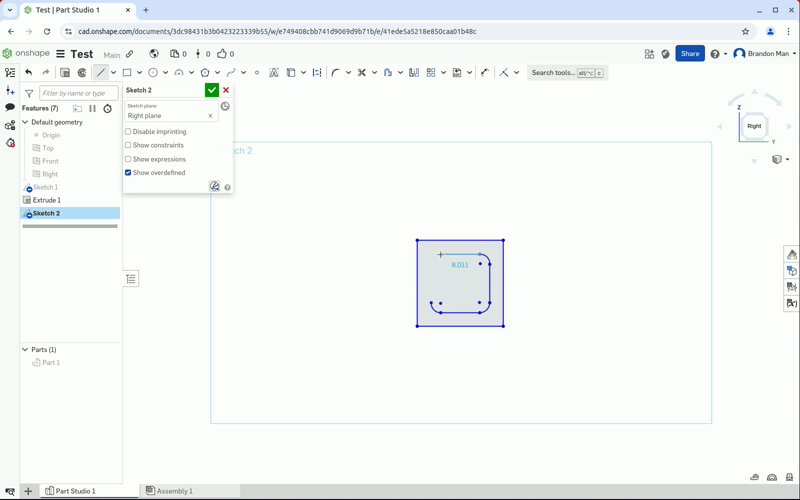
click(440, 254)
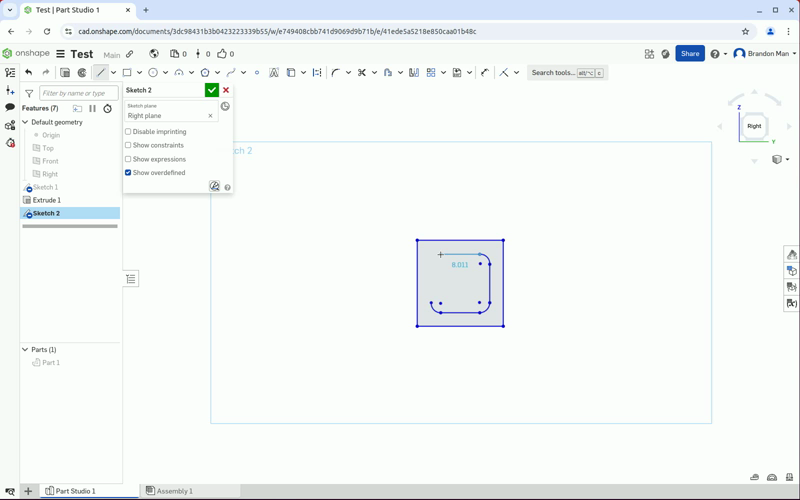
key_up(shift)
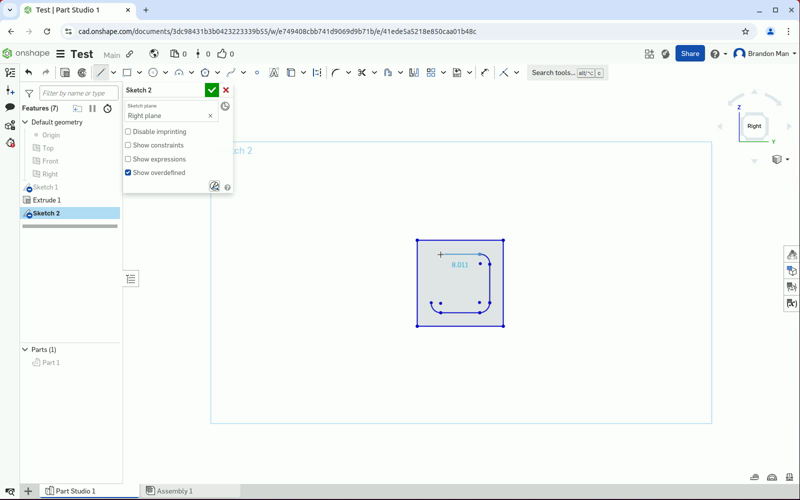
key(esc)
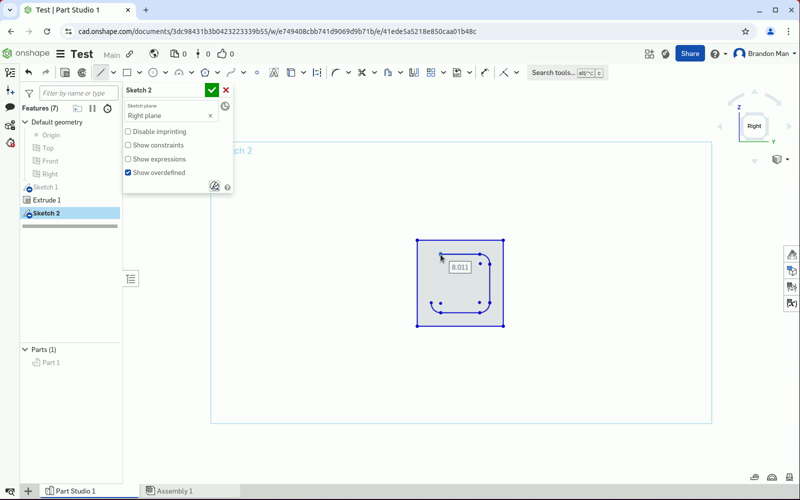
key(a)
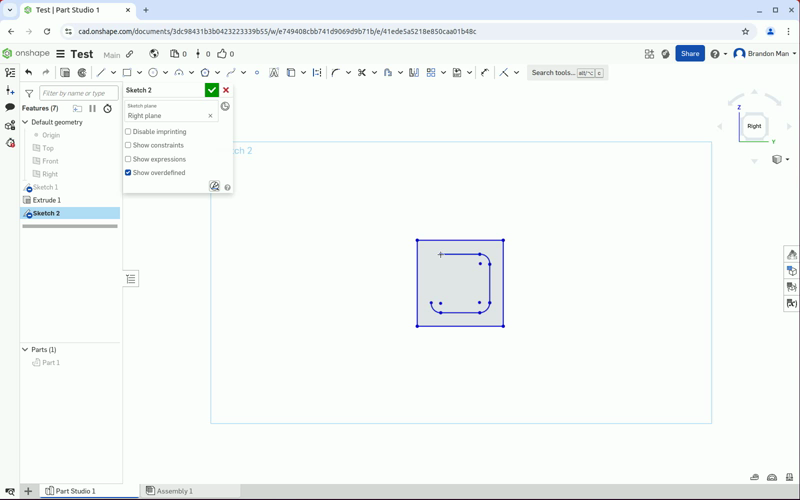
mouse_move(440, 254)
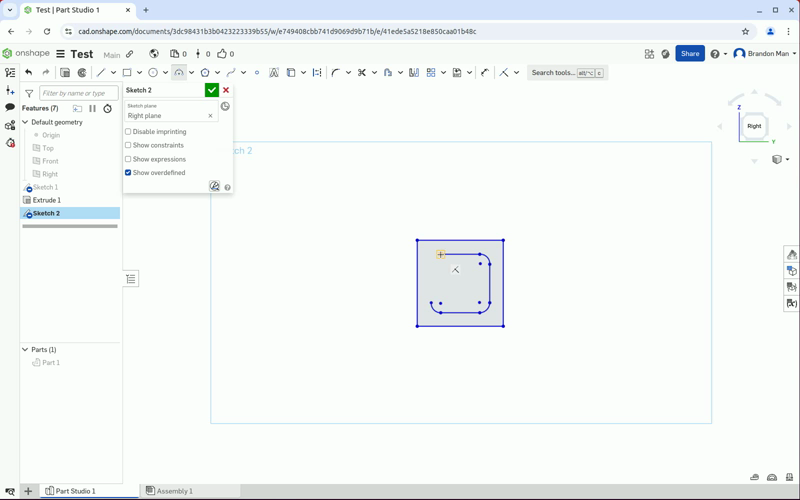
click(440, 254)
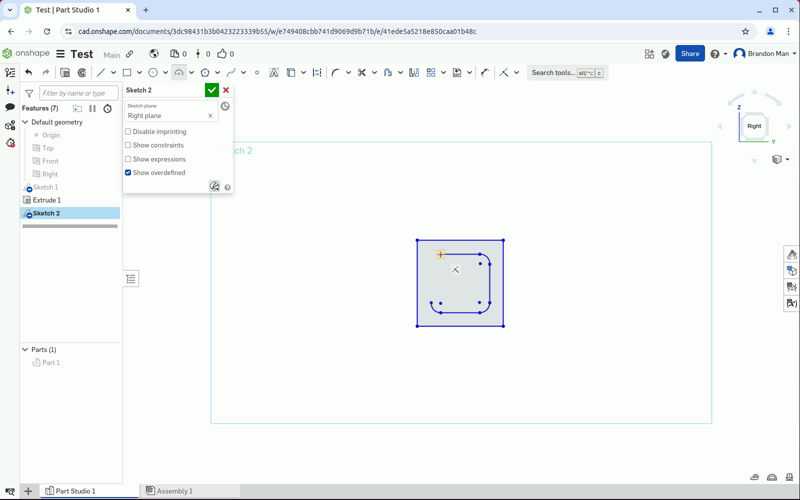
key_down(shift)
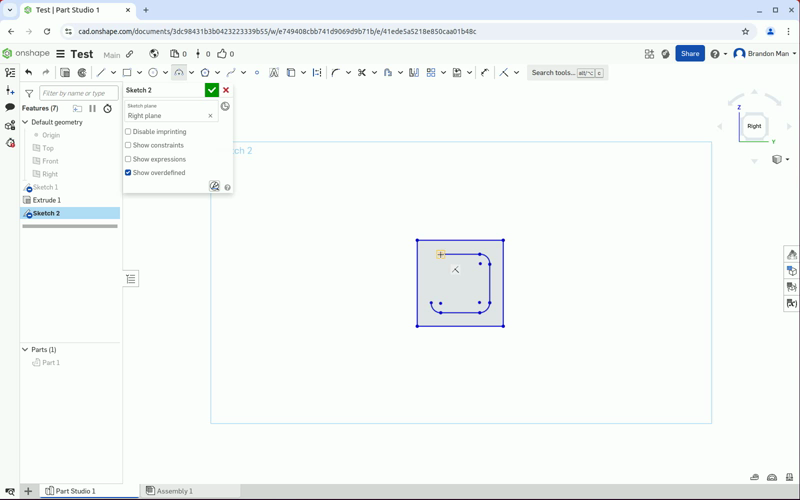
mouse_move(431, 264)
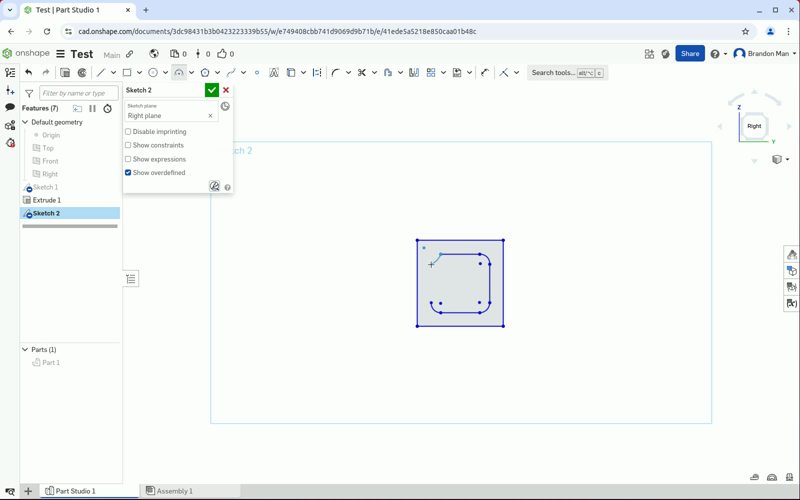
click(431, 264)
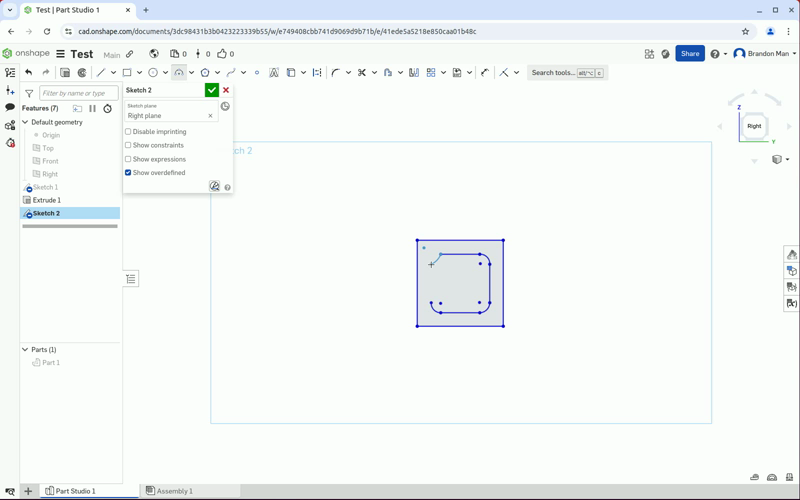
mouse_move(433, 256)
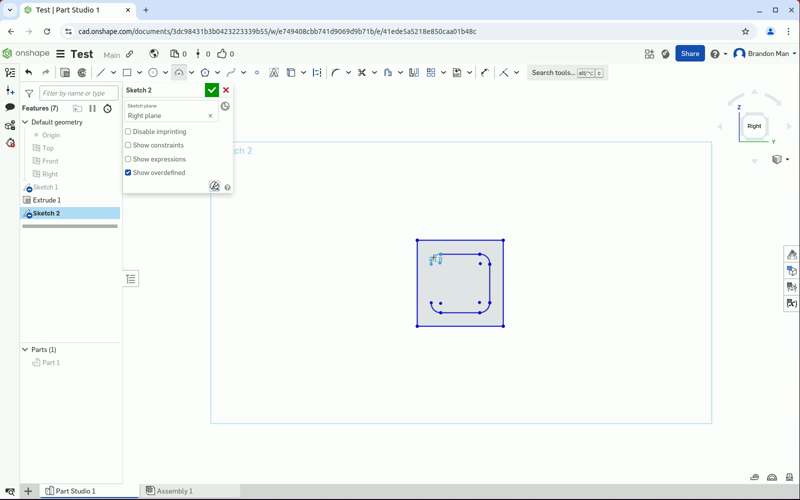
click(433, 256)
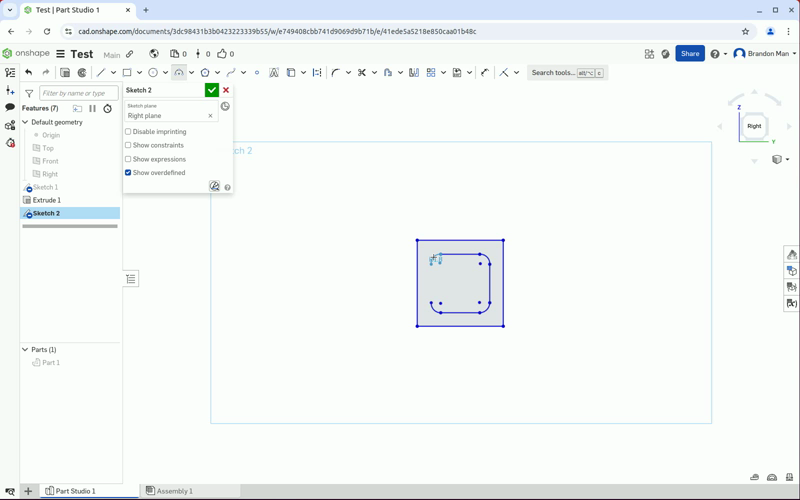
key_up(shift)
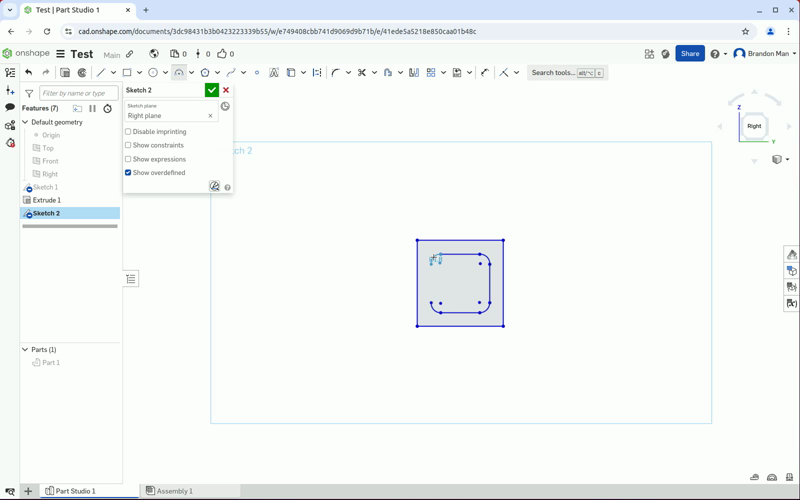
key(esc)
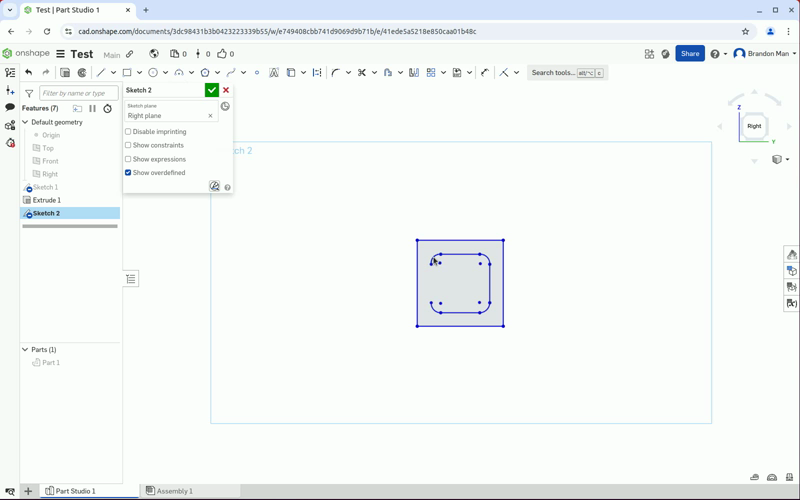
key(l)
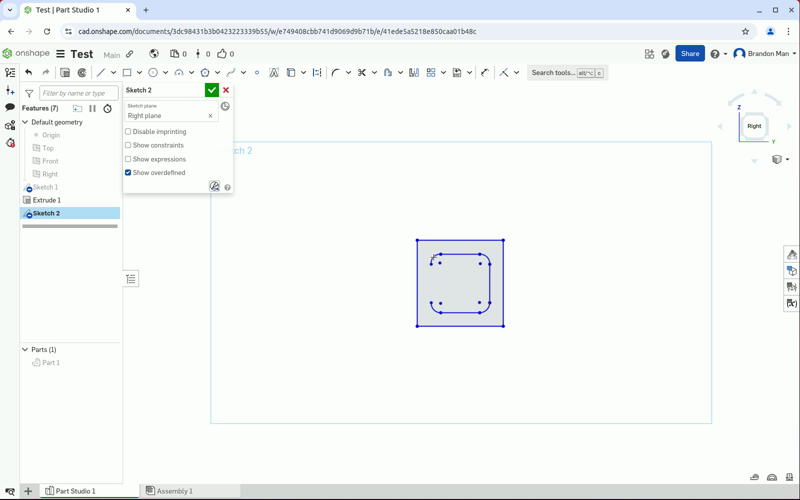
mouse_move(431, 264)
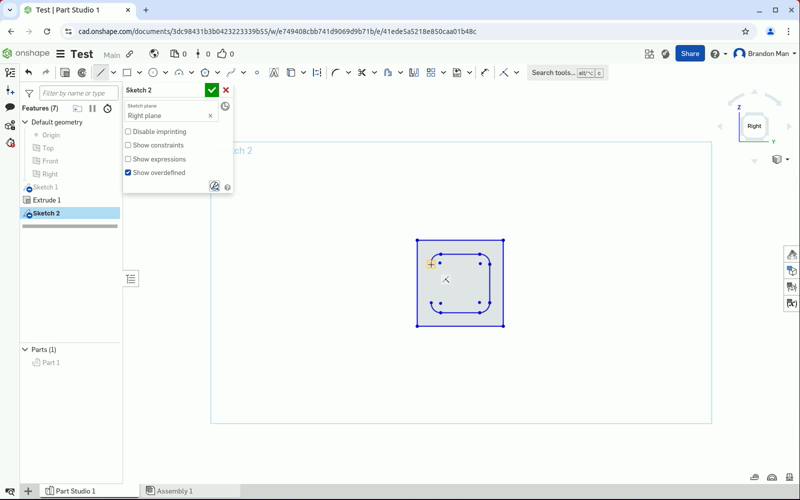
click(431, 264)
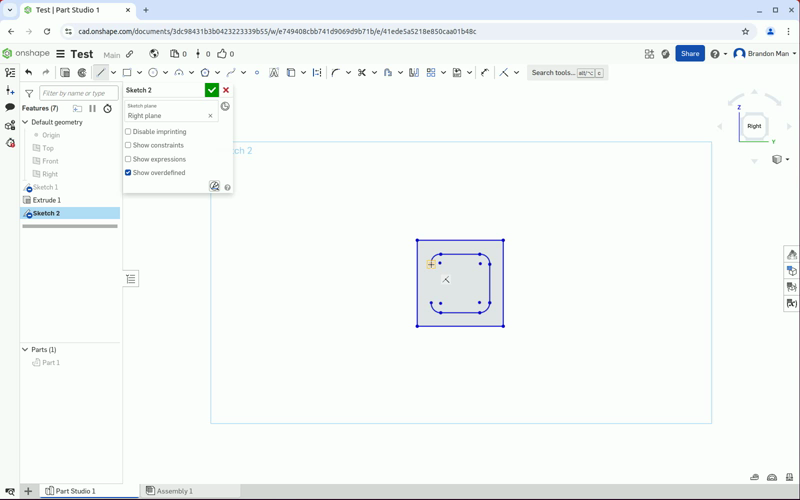
mouse_move(461, 264)
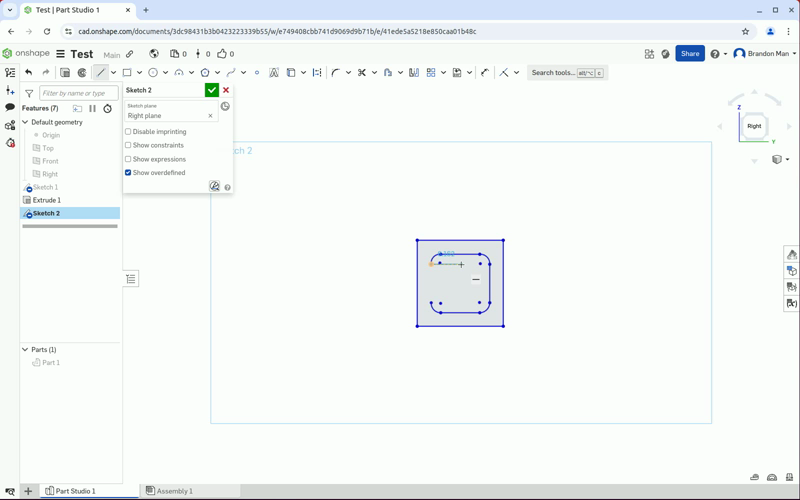
key_down(shift)
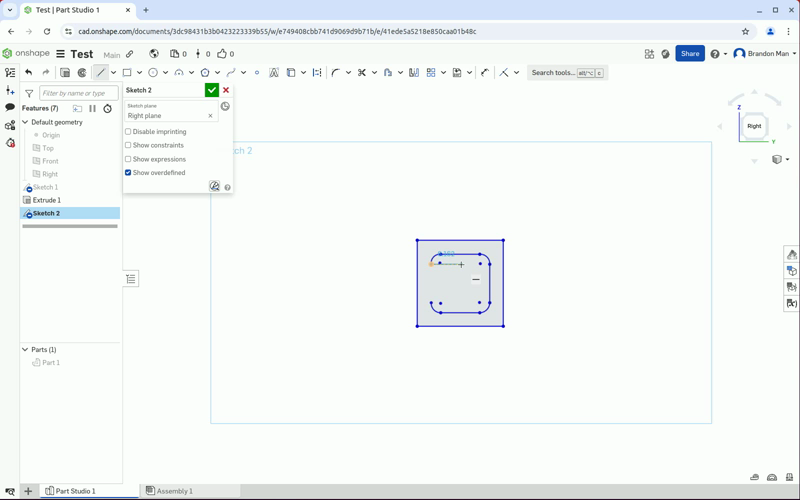
mouse_move(431, 302)
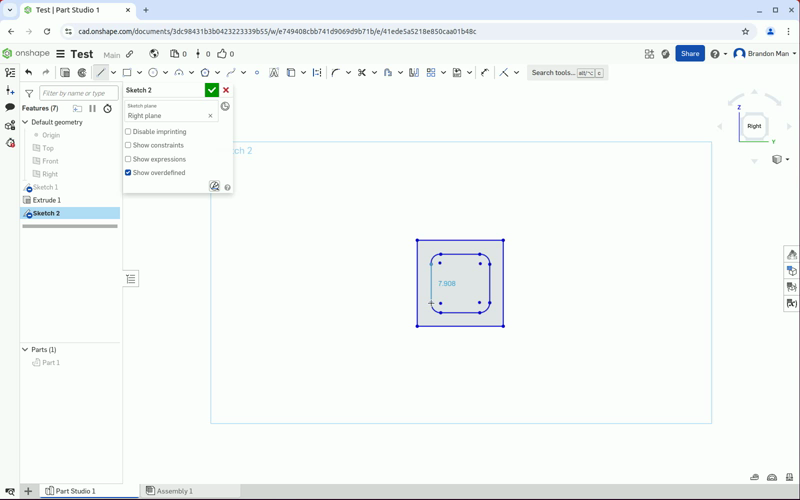
key_up(shift)
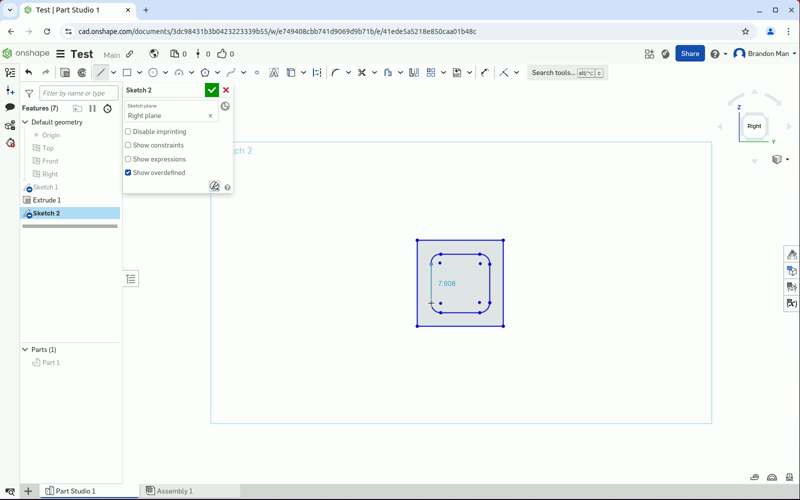
click(431, 302)
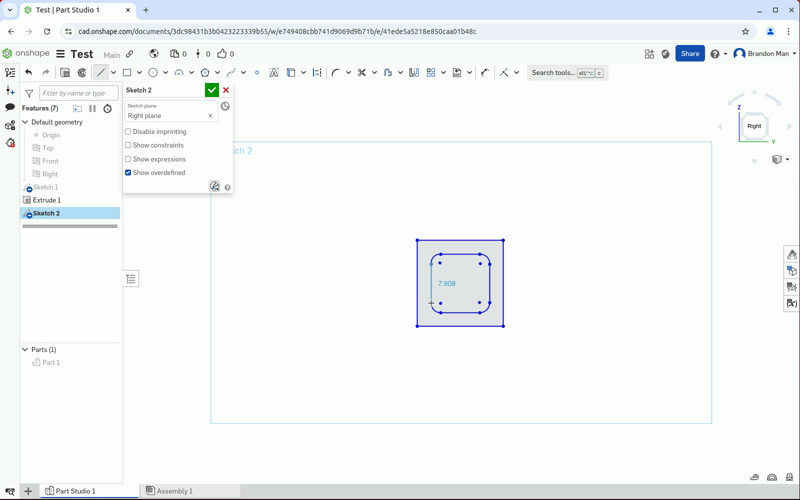
key(esc)
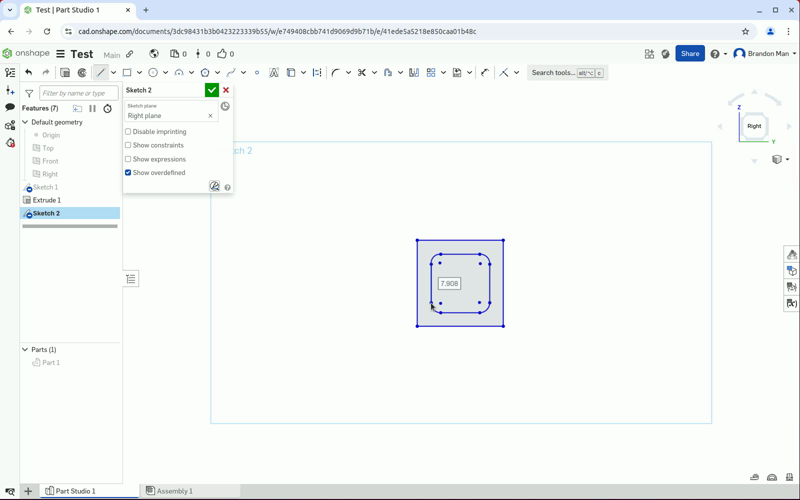
mouse_move(426, 317)
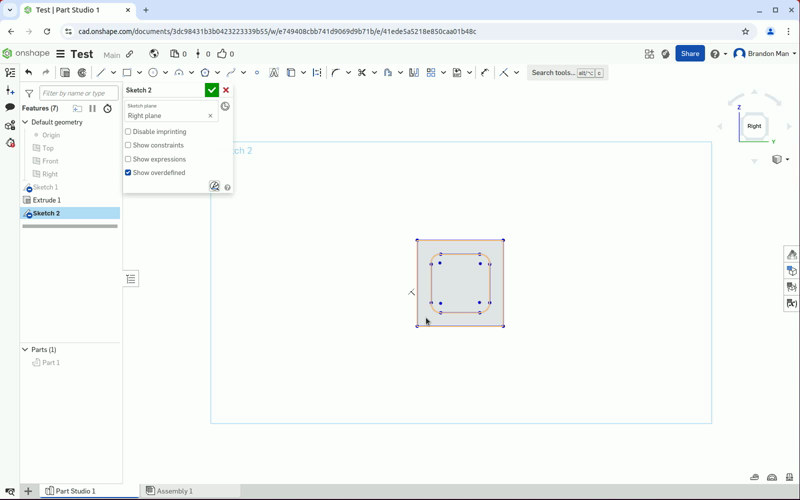
click(426, 317)
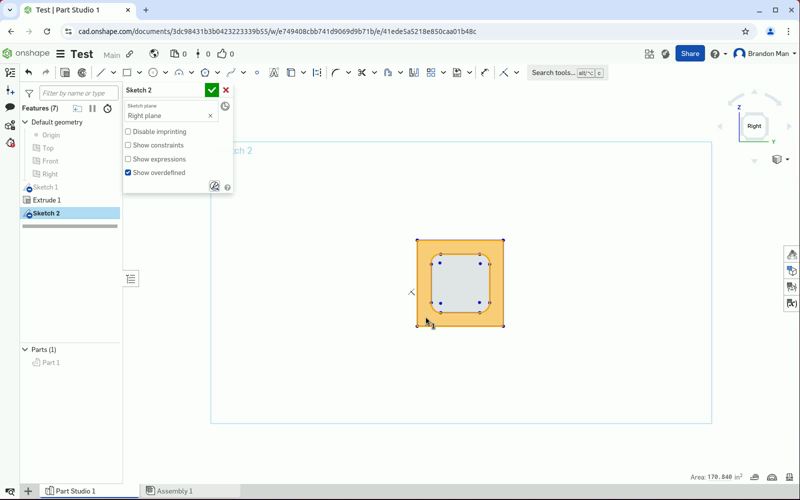
mouse_move(73, 352)
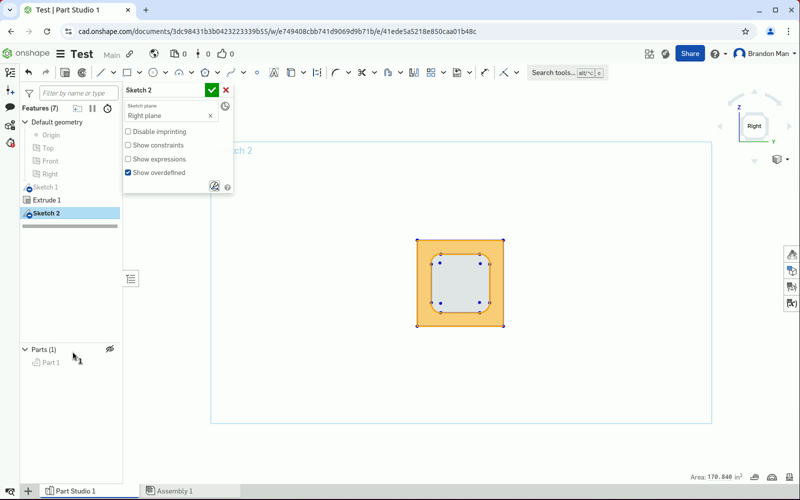
key(shift+y)
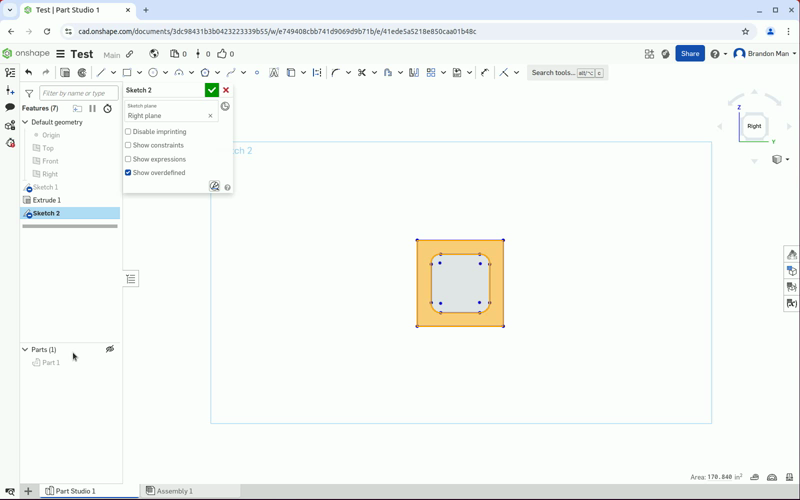
key(shift+e)
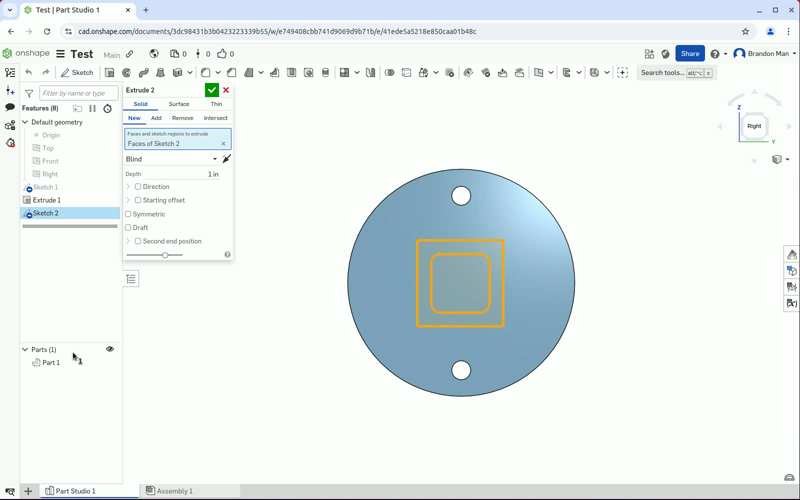
mouse_move(143, 106)
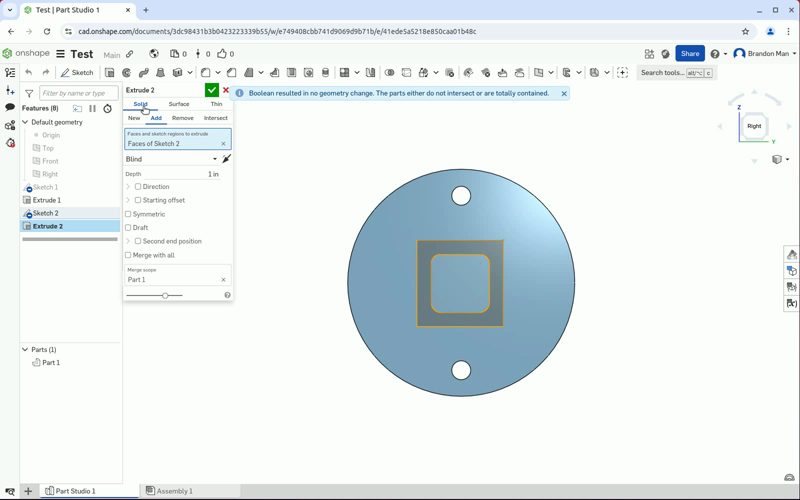
click(143, 106)
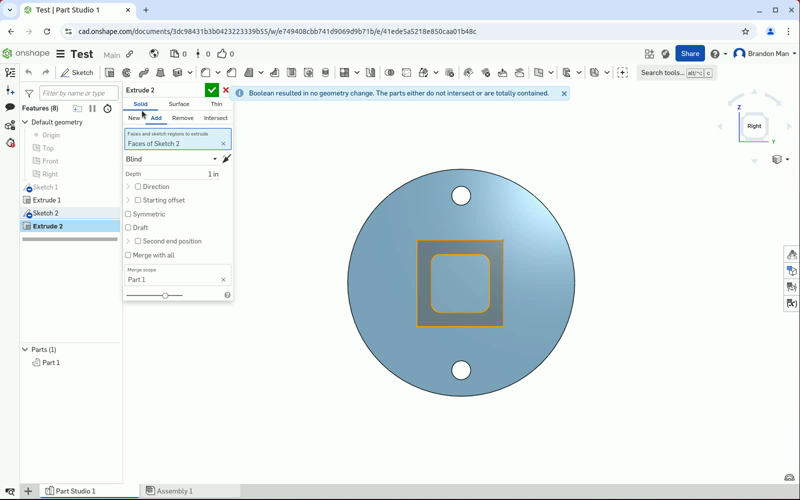
mouse_move(137, 120)
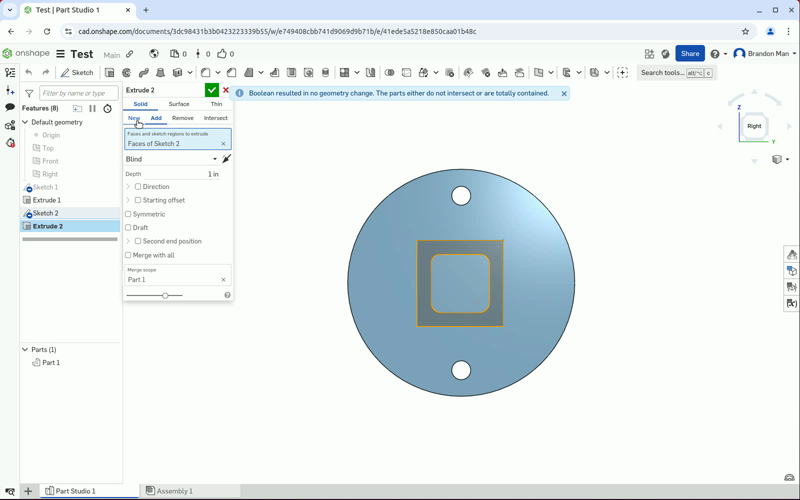
click(137, 120)
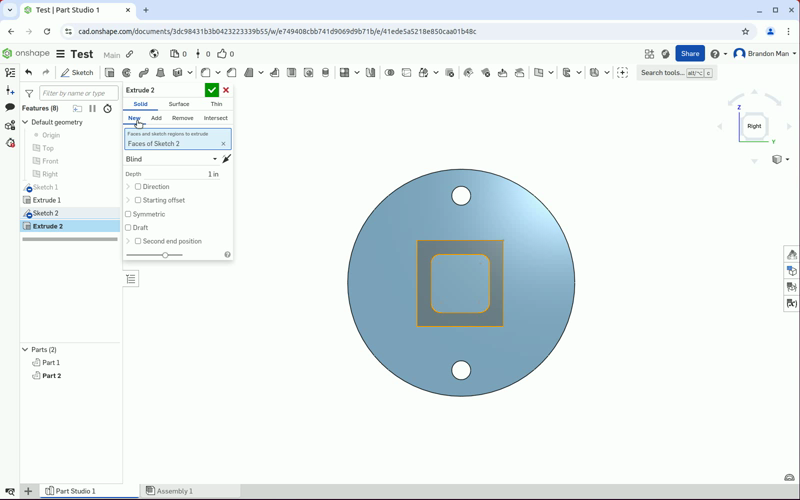
key(tab, 4)
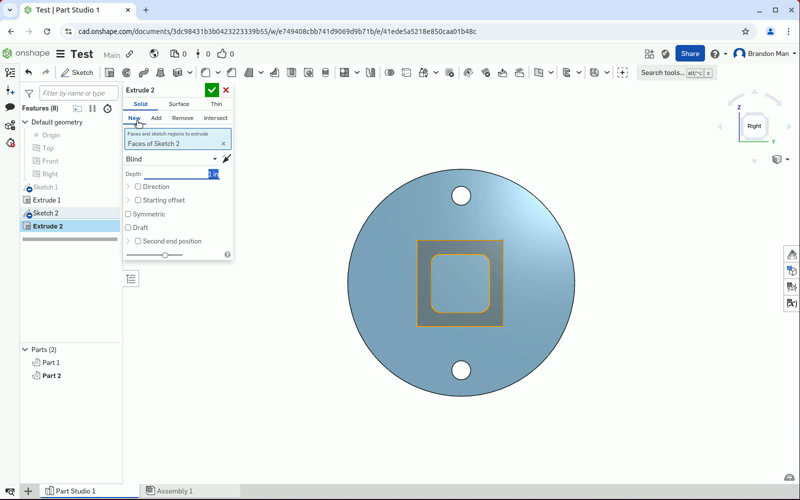
text(4.333)
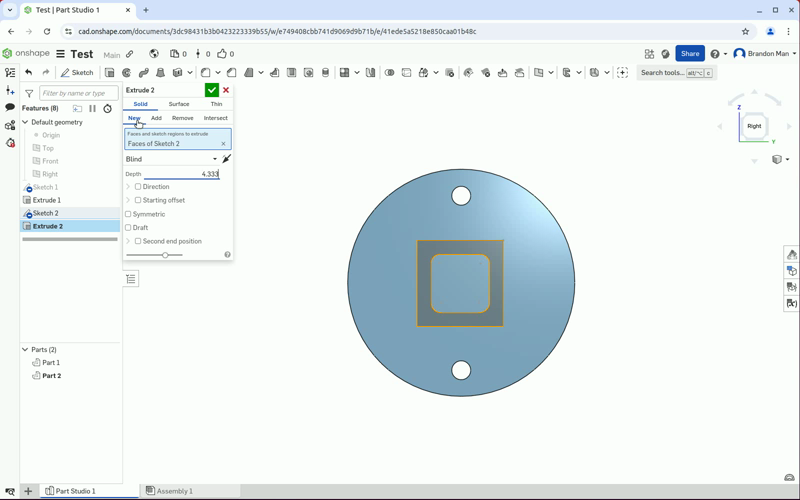
key(enter)
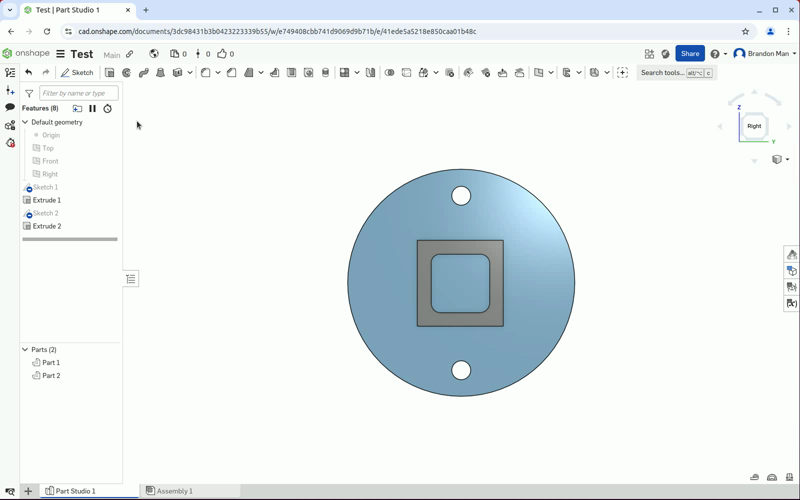
key(shift+h)
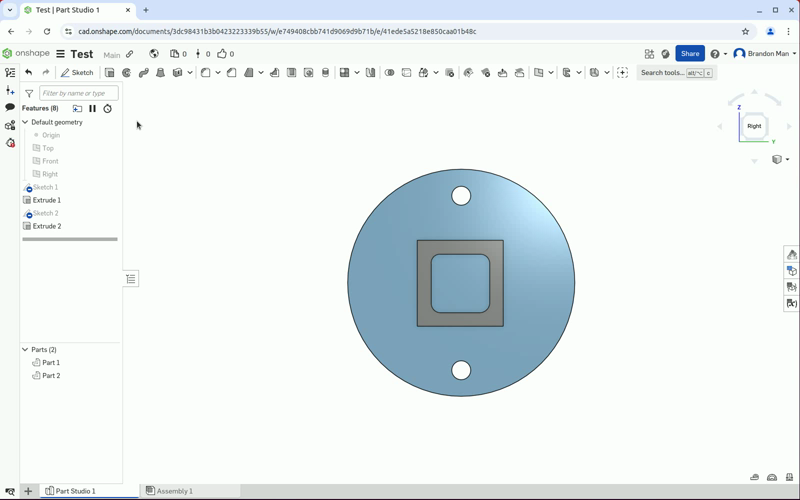
key(shift+h)
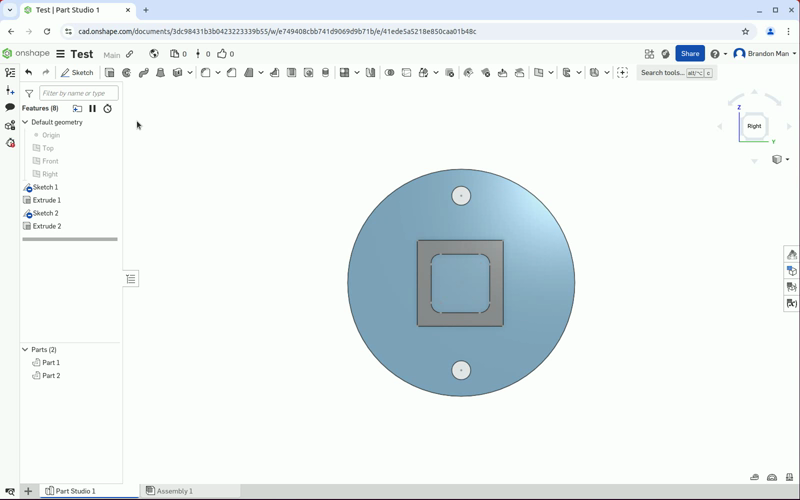
key(shift+7)
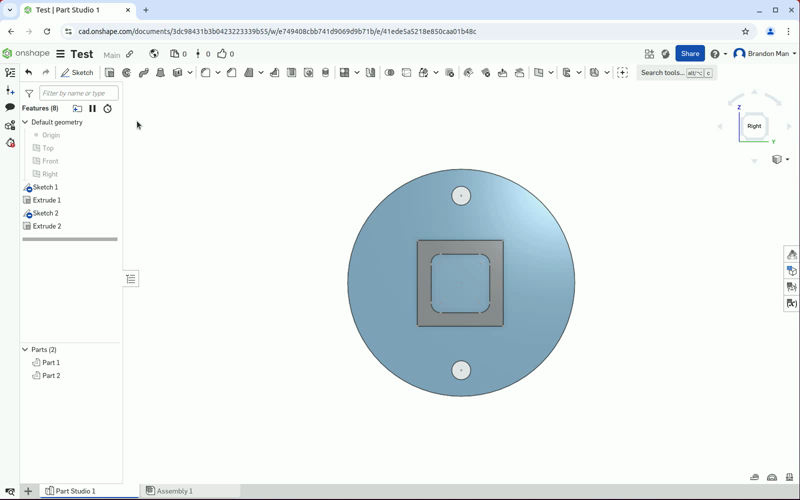
key(right, 2)
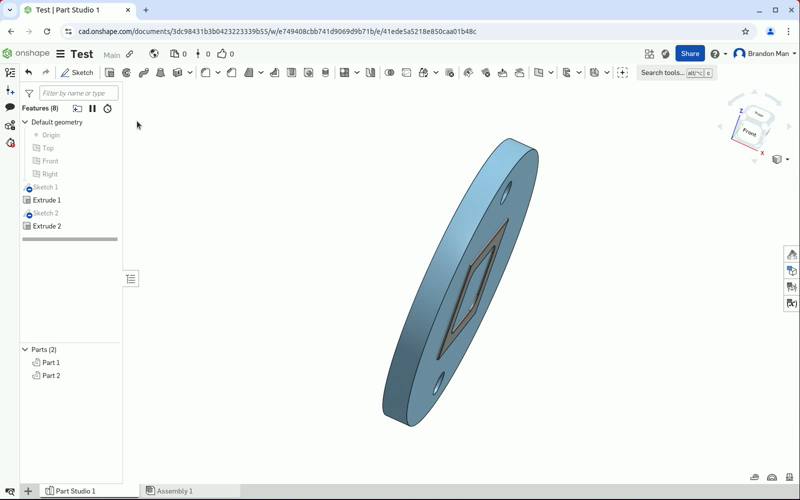
key(down, 2)
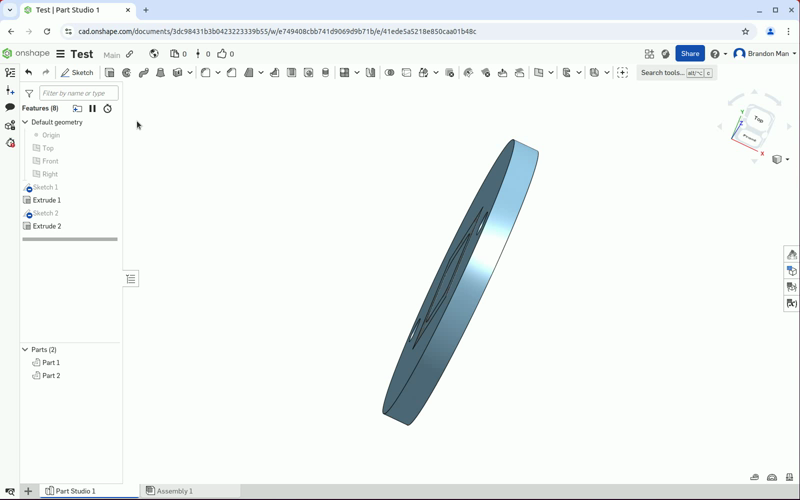
key(up, 2)
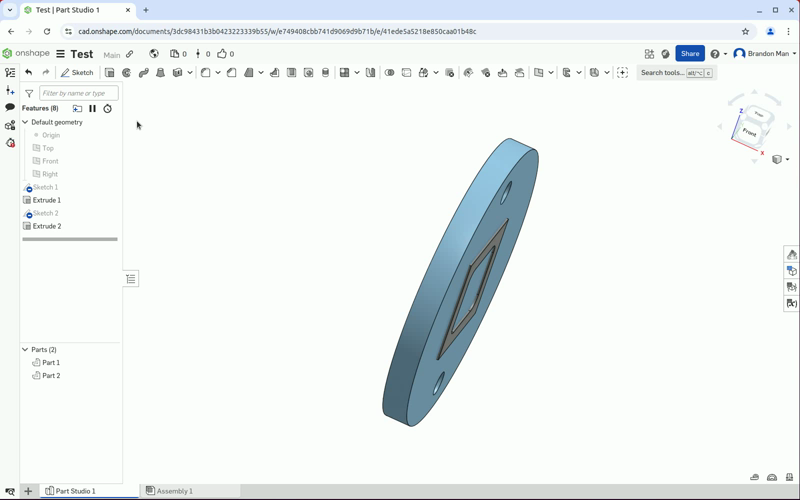
key(left, 2)
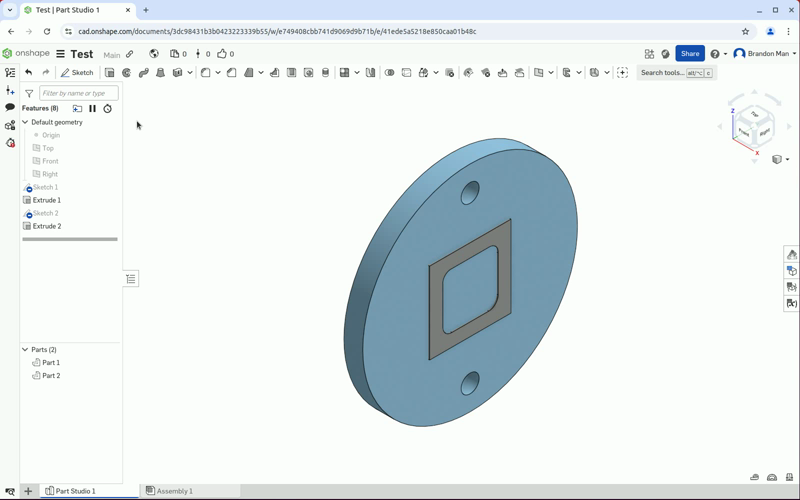
mouse_move(73, 189)
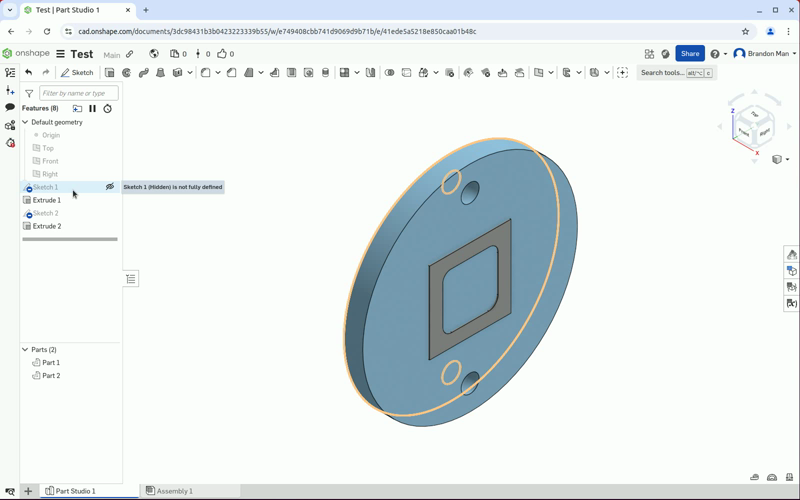
click(73, 189)